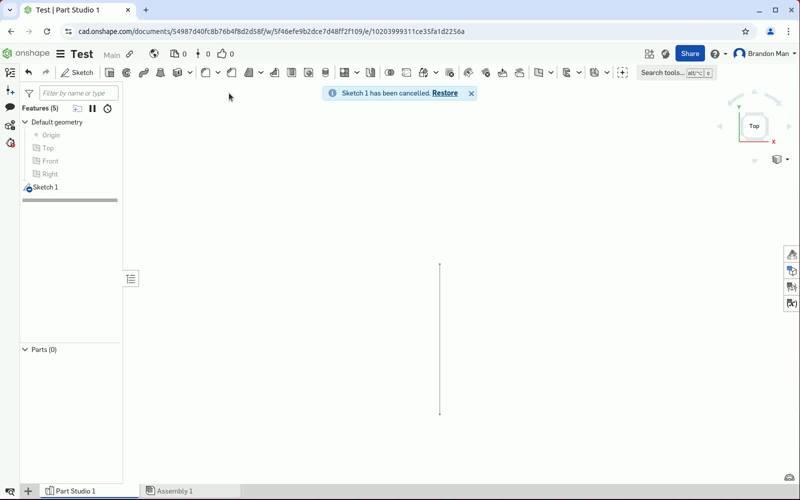
key(shift+h)
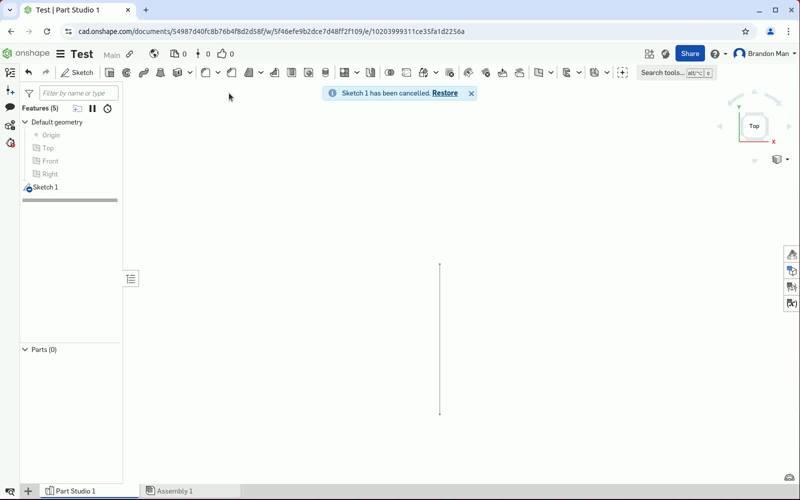
key(shift+s)
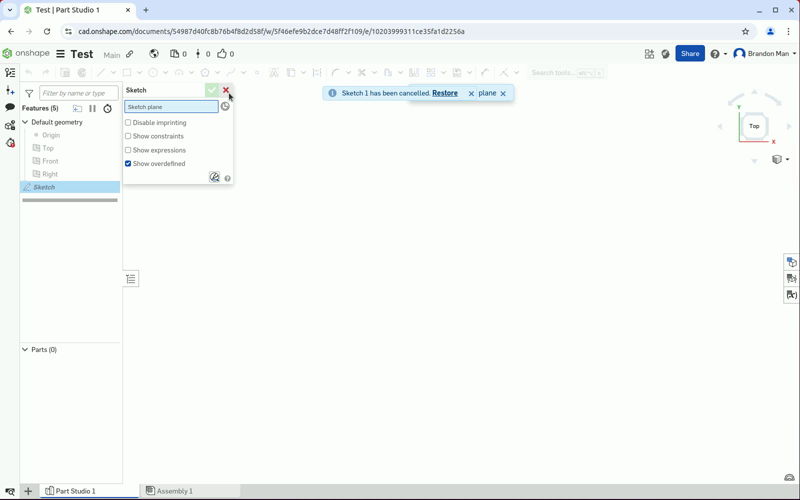
mouse_move(73, 150)
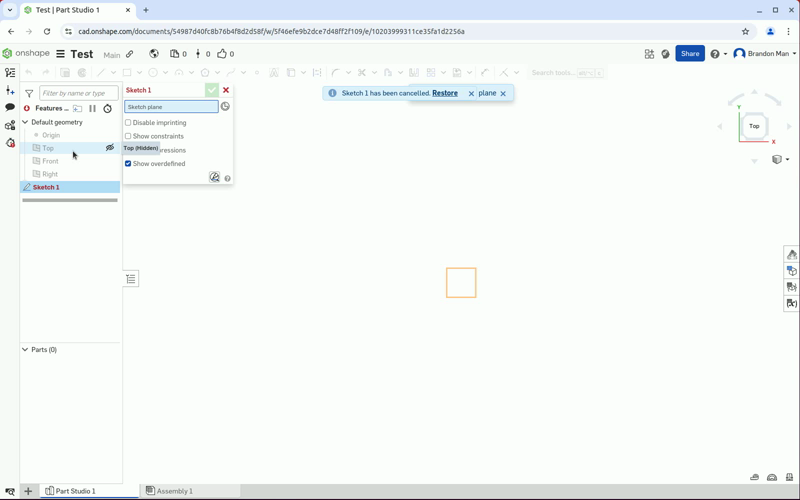
click(73, 150)
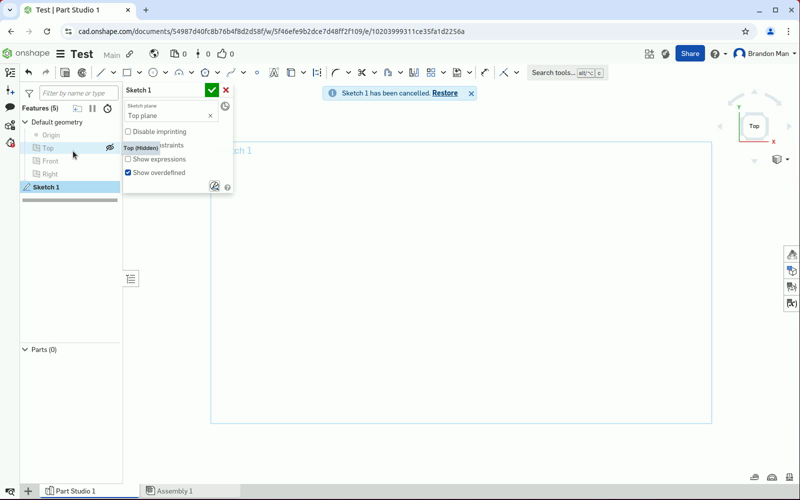
mouse_move(73, 352)
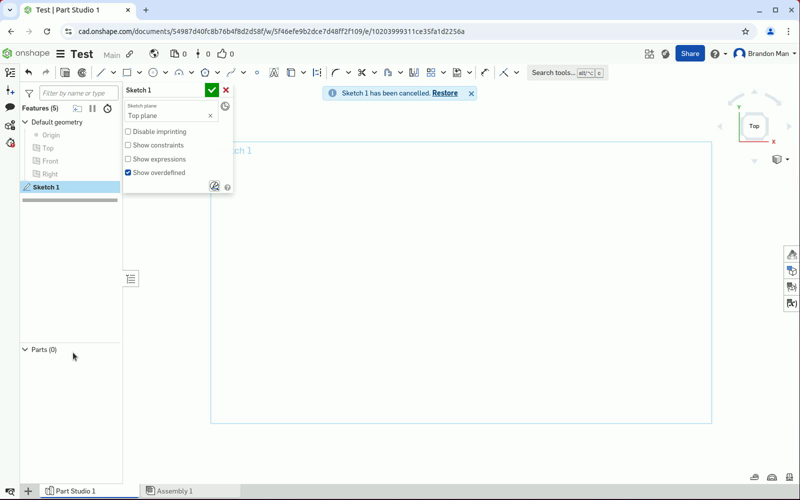
key(y)
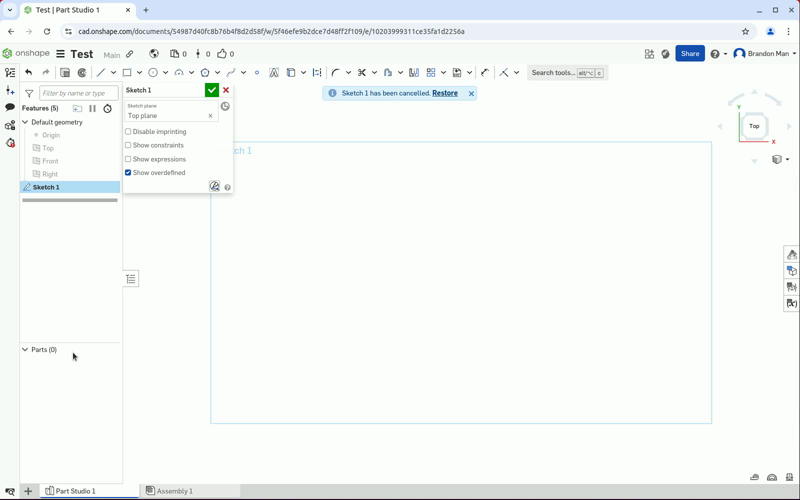
key(l)
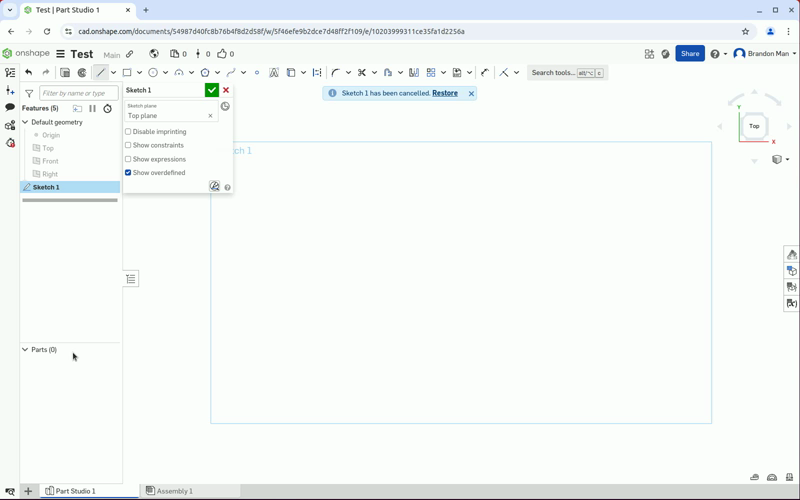
key_down(shift)
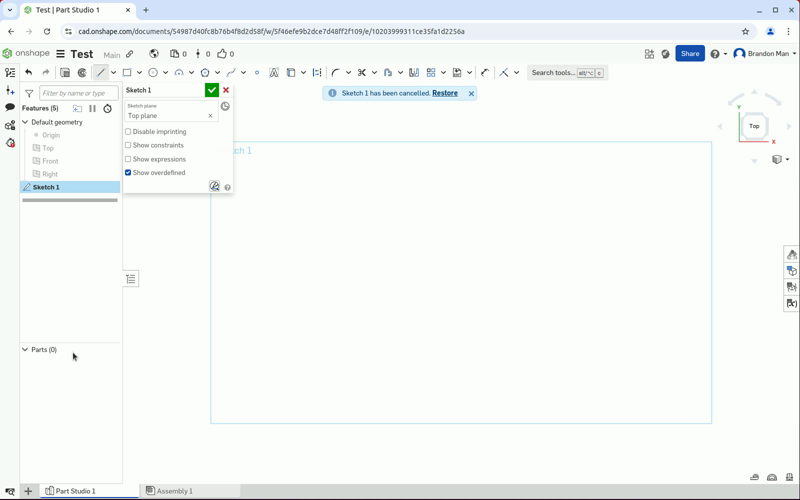
mouse_move(508, 340)
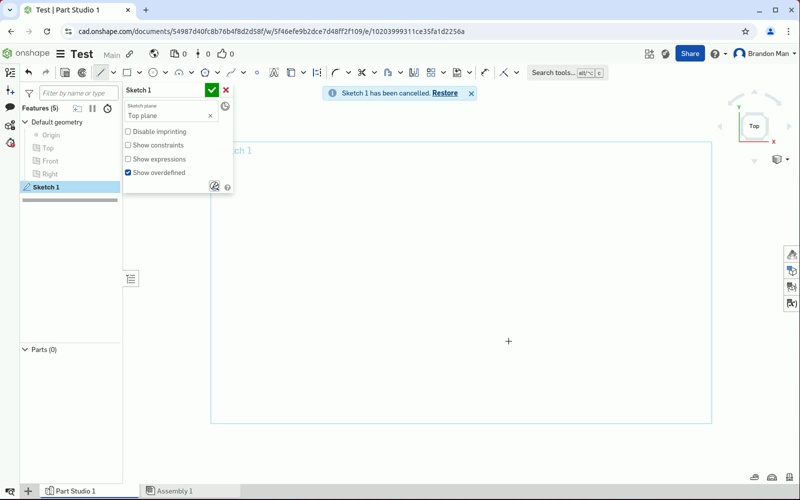
click(508, 340)
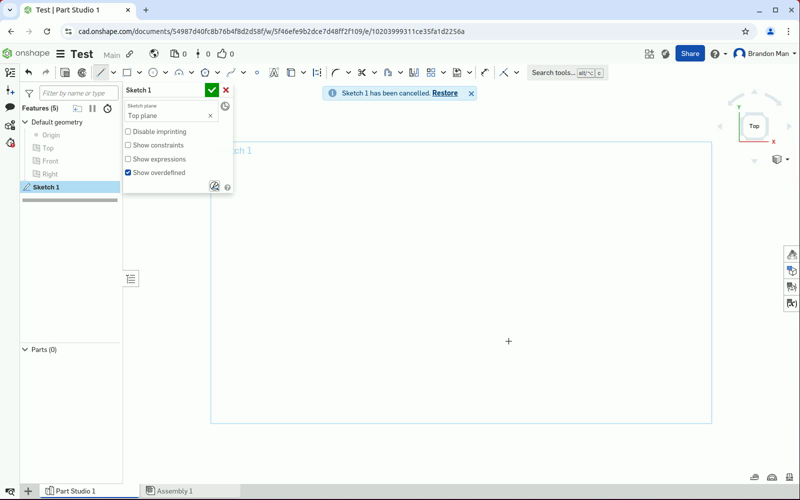
key_up(shift)
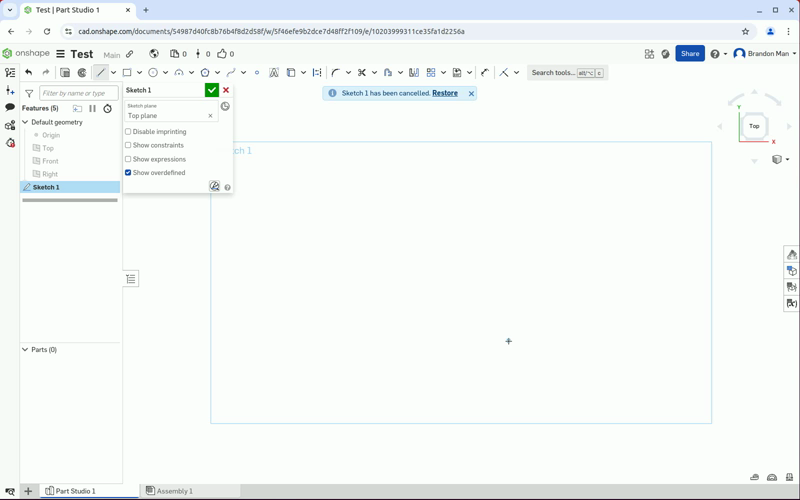
key_down(shift)
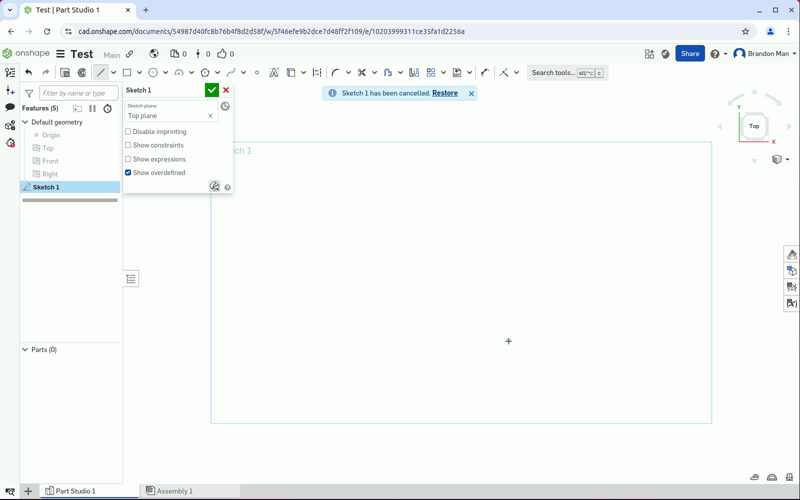
mouse_move(538, 340)
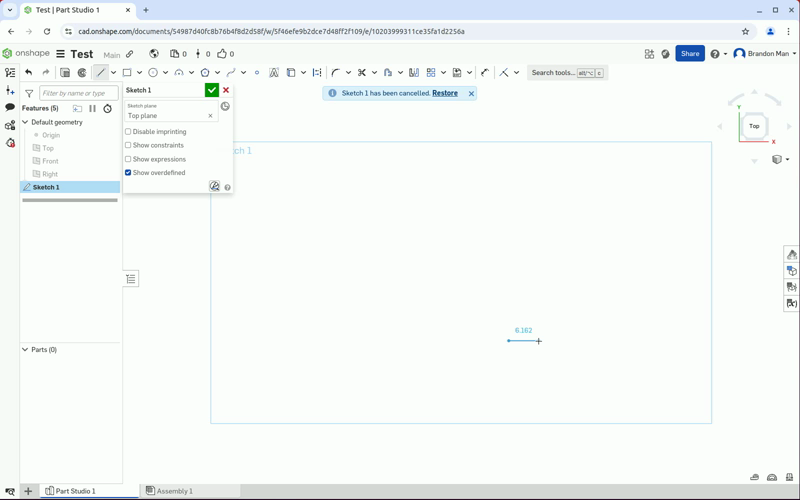
mouse_move(526, 340)
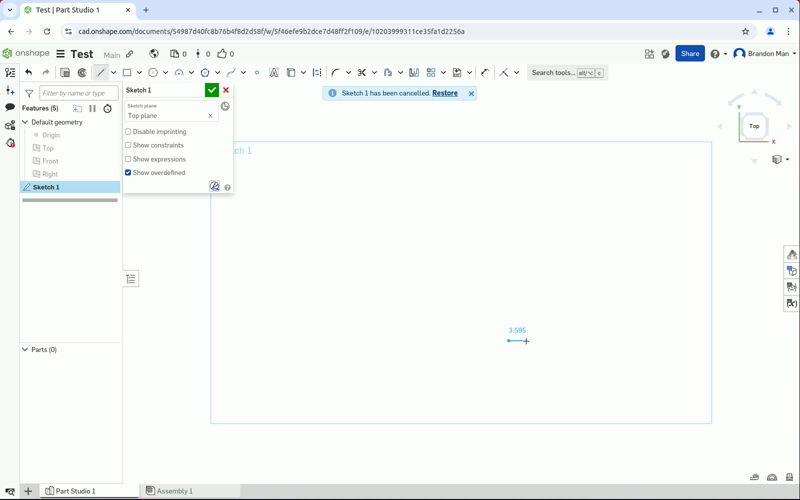
click(526, 340)
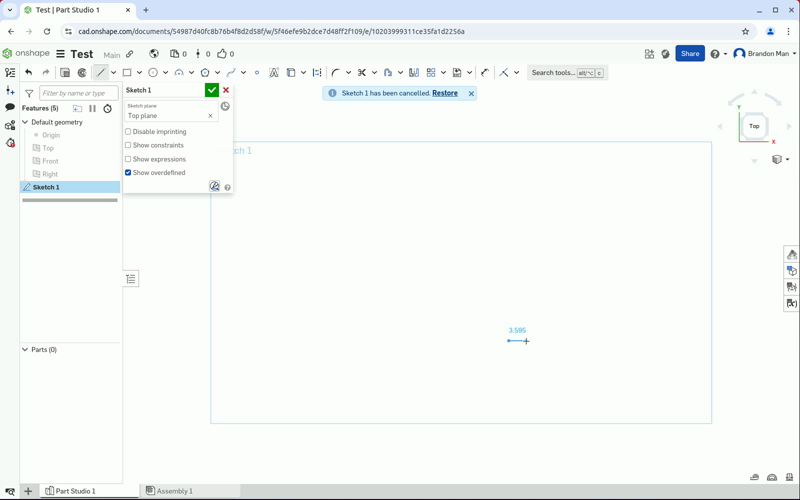
key_up(shift)
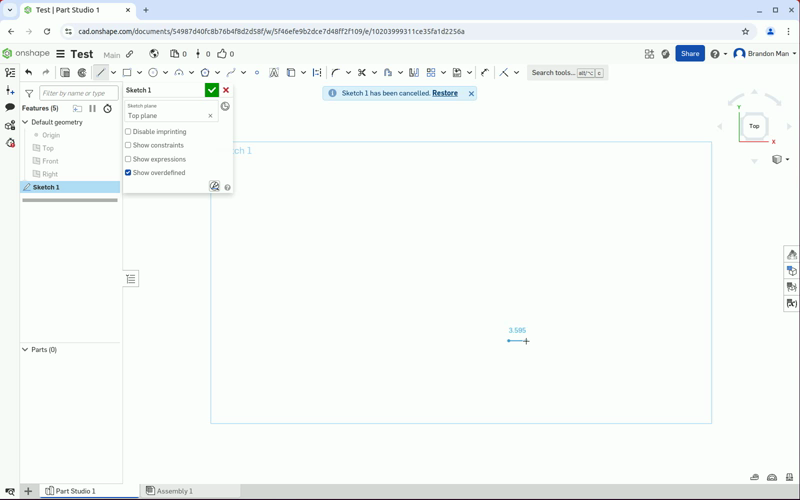
key_down(shift)
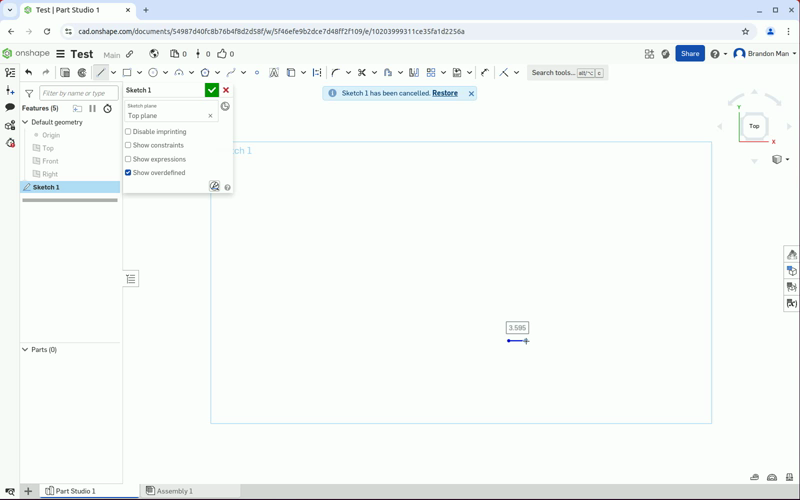
mouse_move(556, 340)
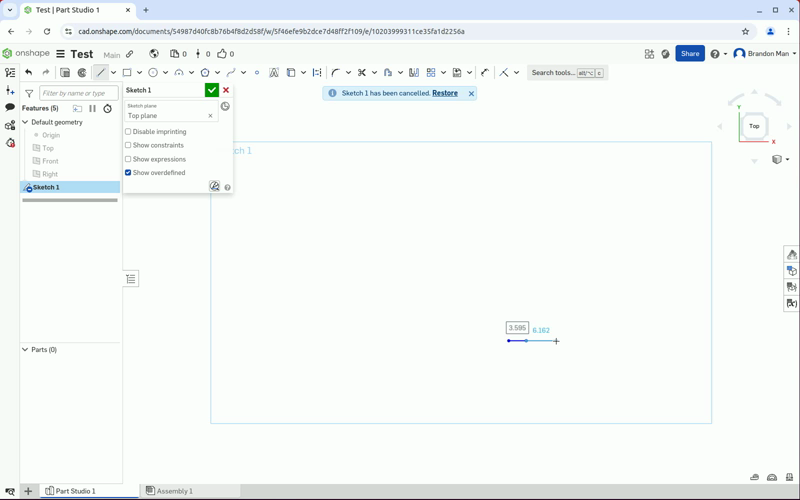
mouse_move(526, 323)
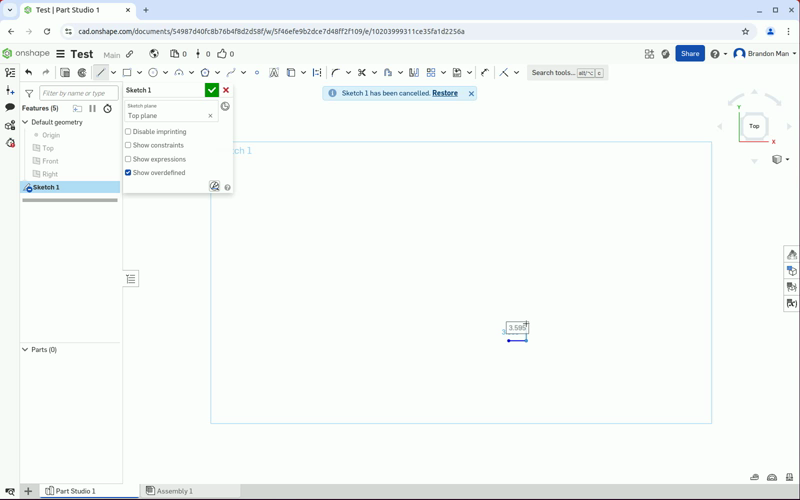
click(526, 323)
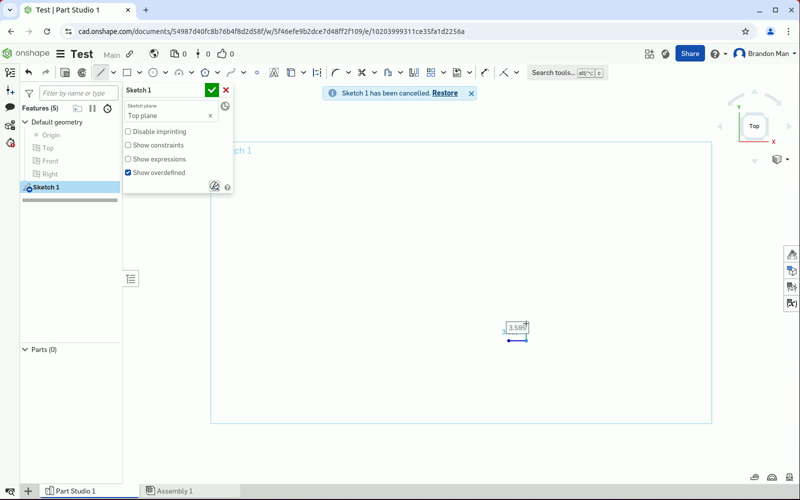
key_up(shift)
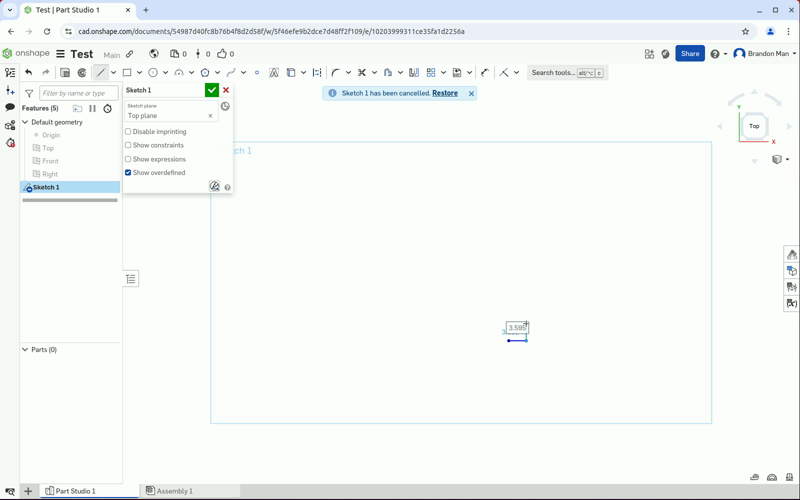
key_down(shift)
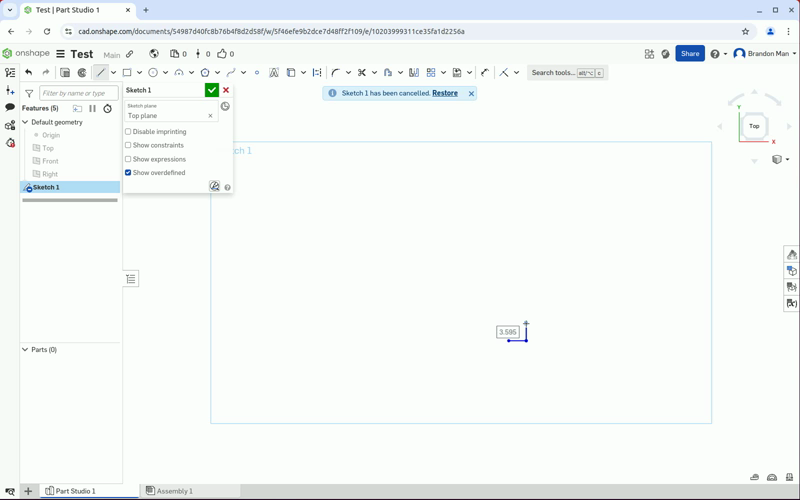
mouse_move(556, 323)
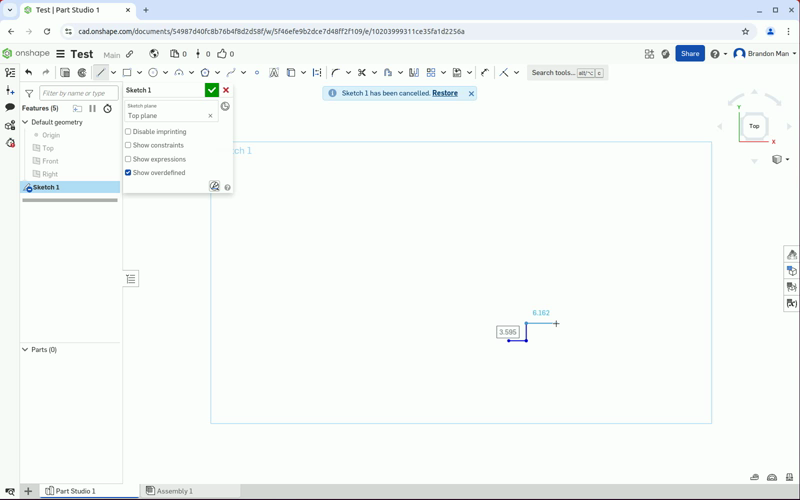
mouse_move(508, 333)
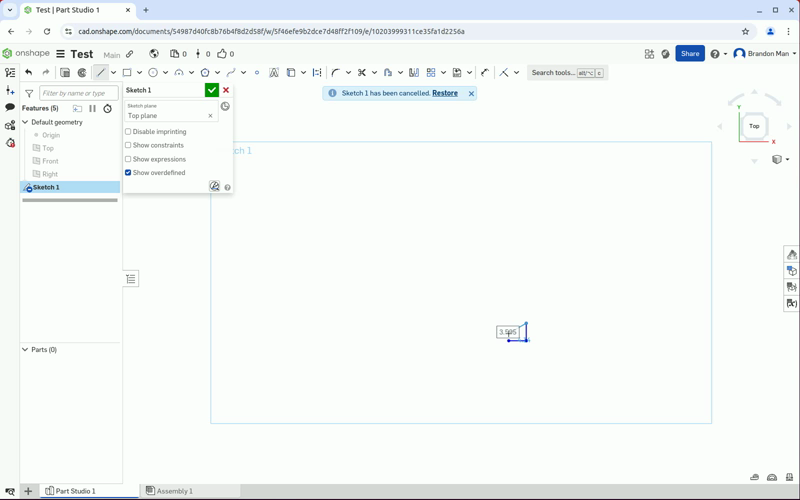
click(508, 333)
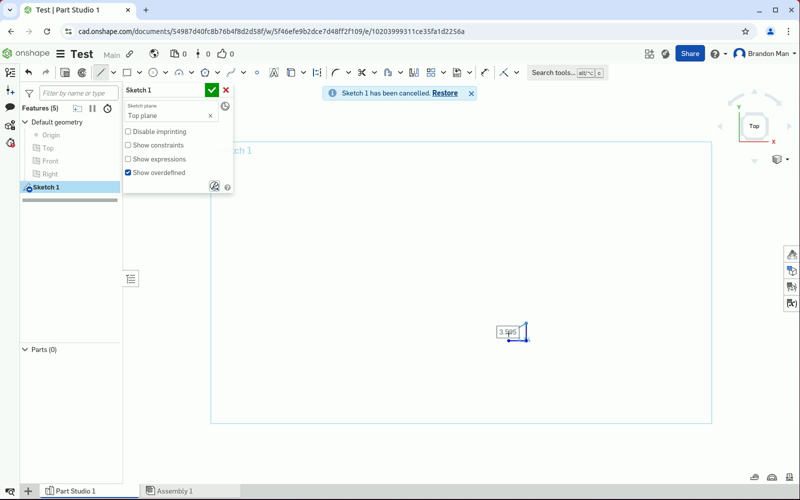
key_up(shift)
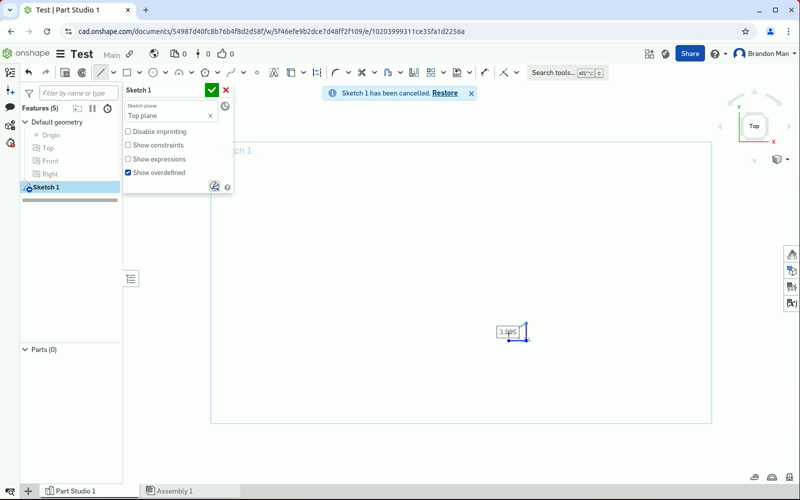
mouse_move(538, 333)
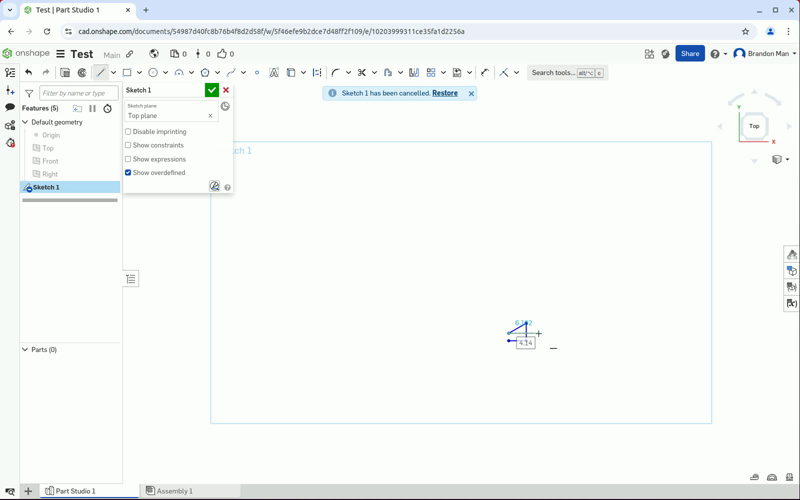
key_down(shift)
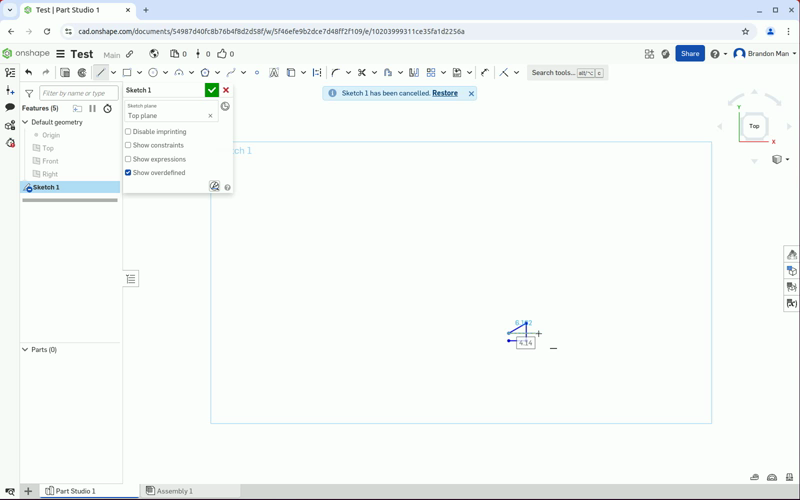
mouse_move(508, 340)
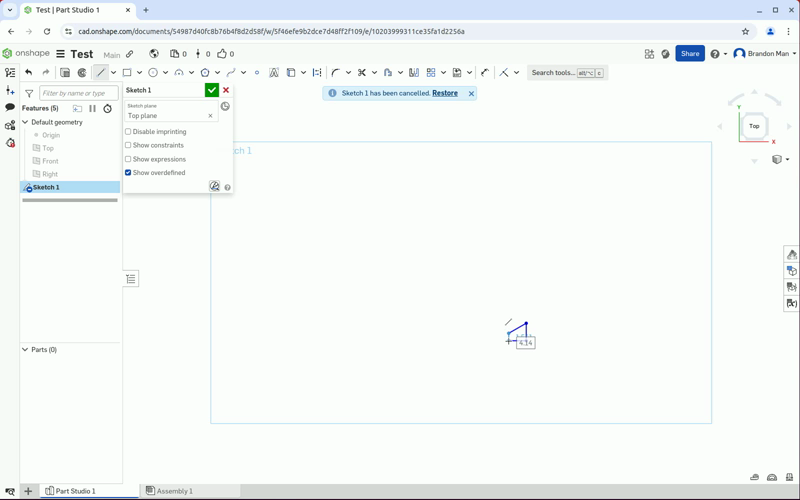
scroll(6)
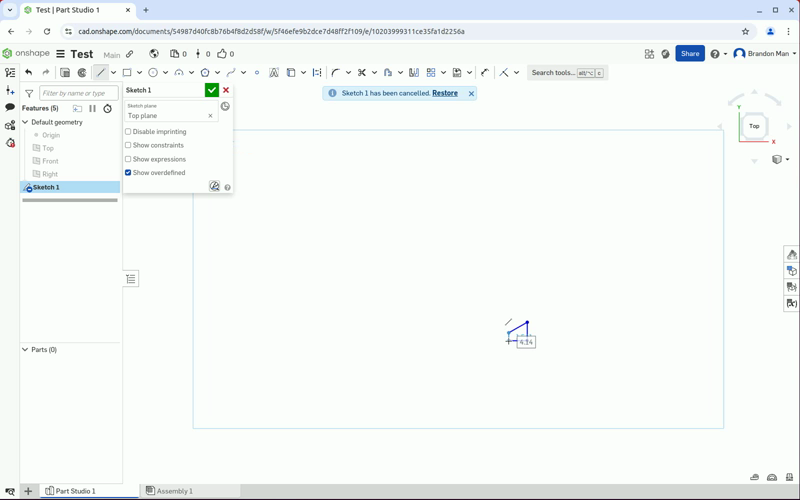
scroll(6)
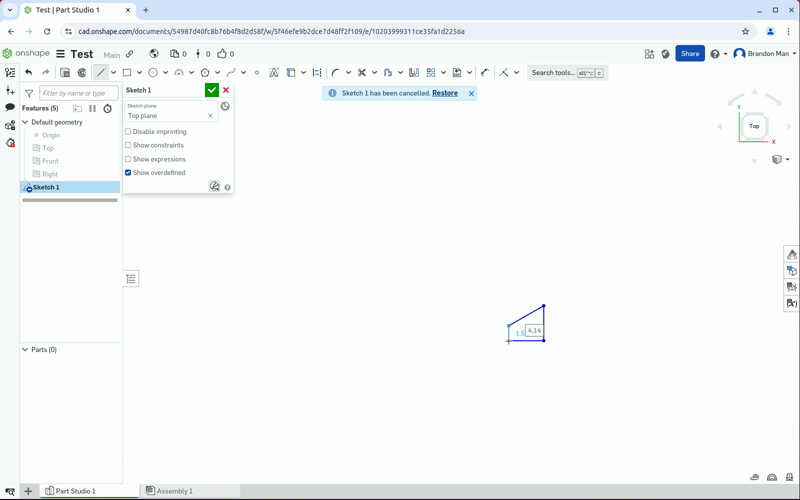
scroll(6)
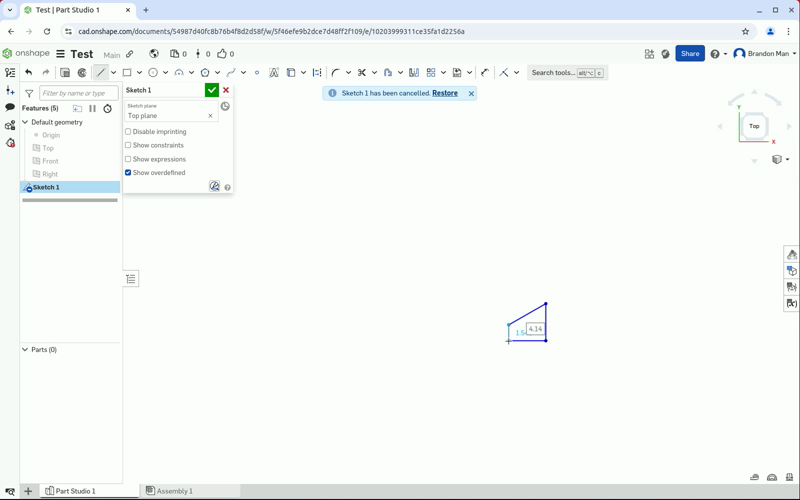
scroll(6)
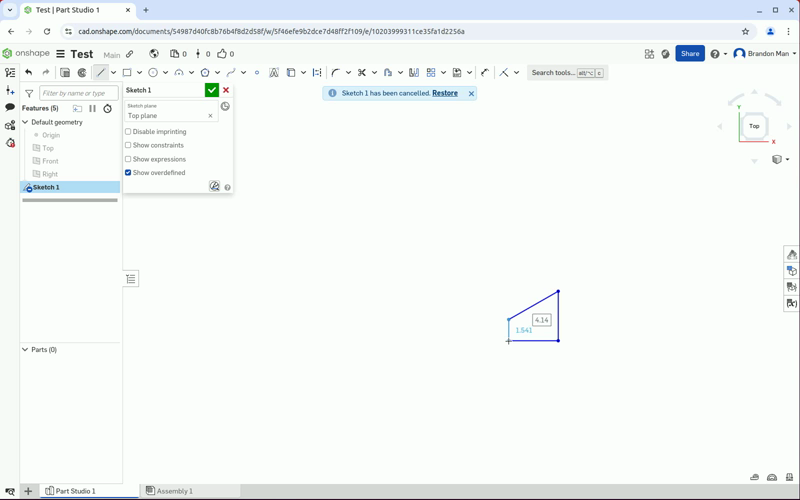
scroll(6)
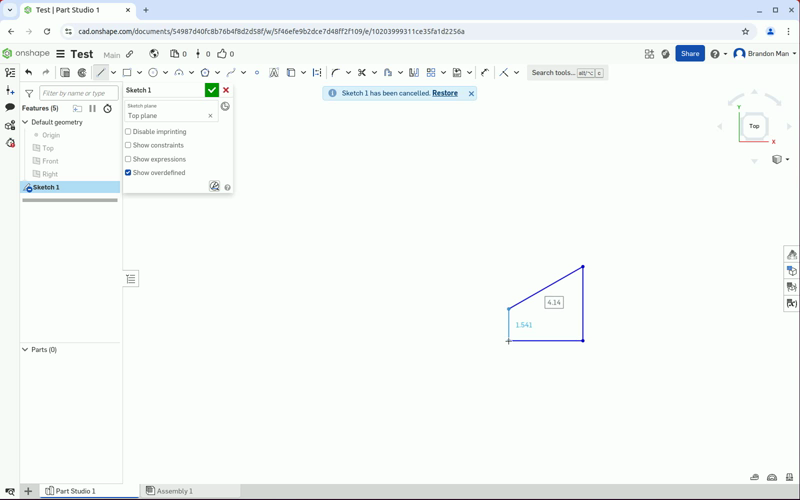
scroll(6)
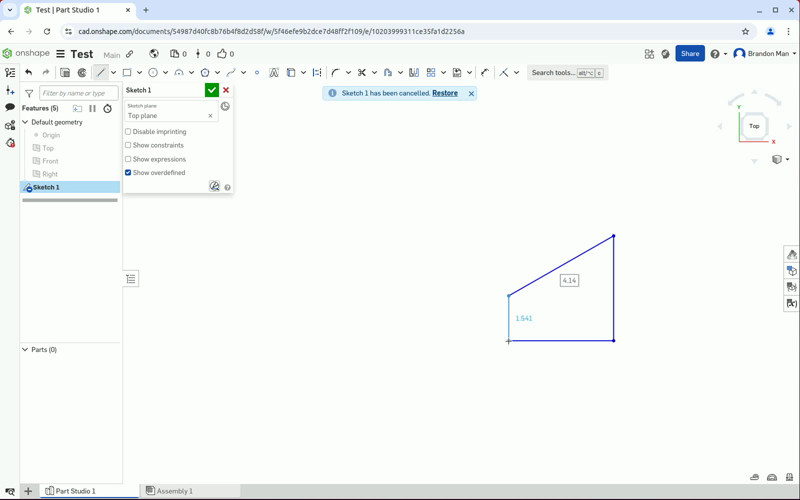
scroll(6)
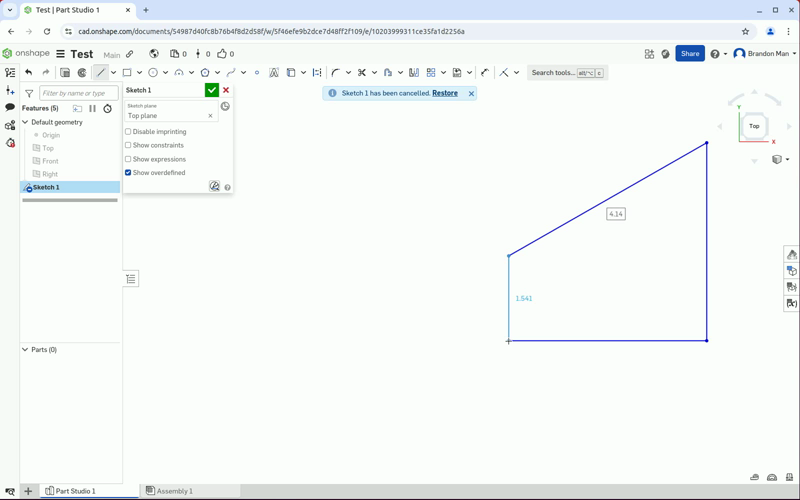
key_up(shift)
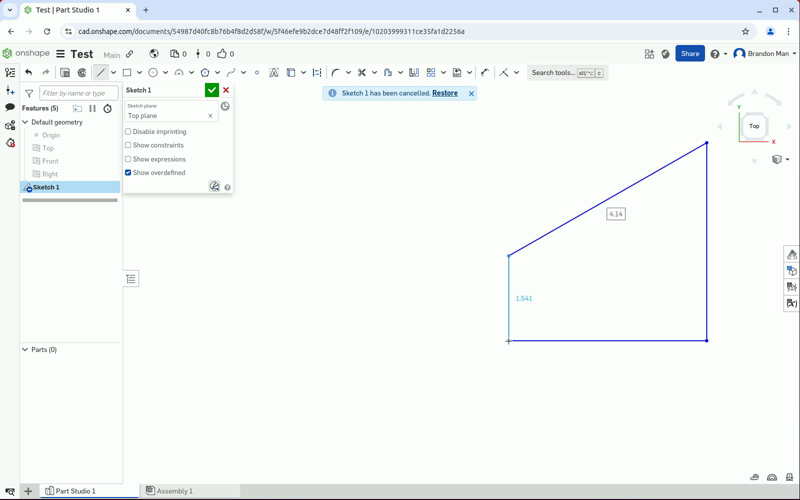
click(508, 340)
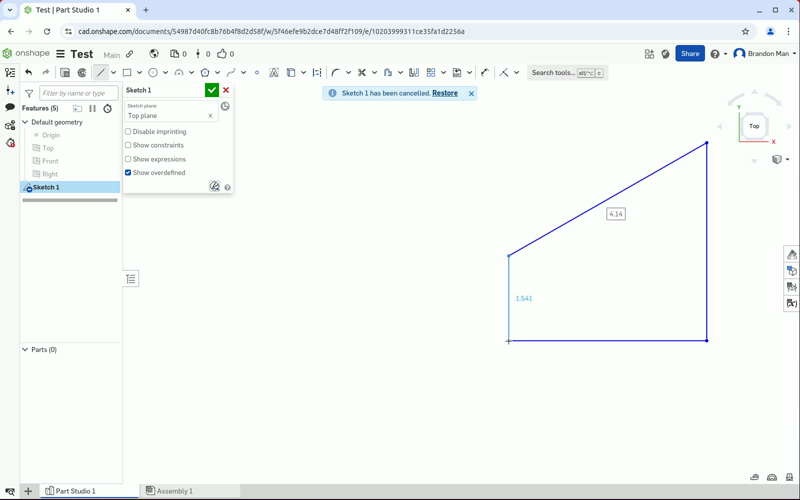
scroll(-6)
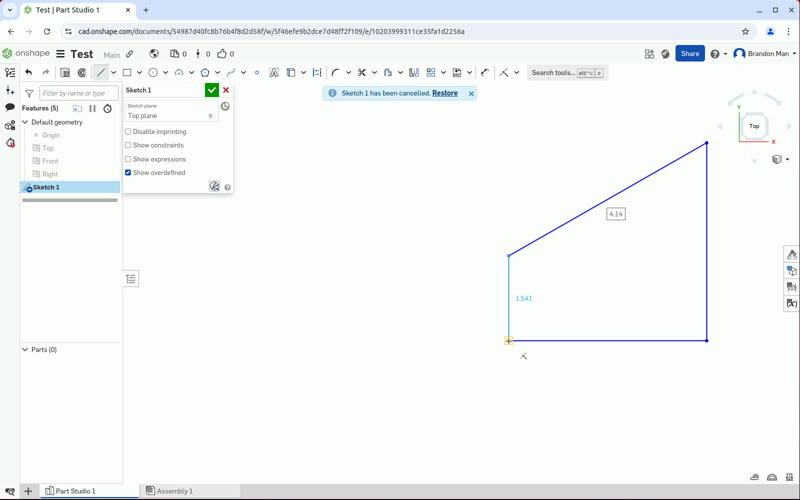
scroll(-6)
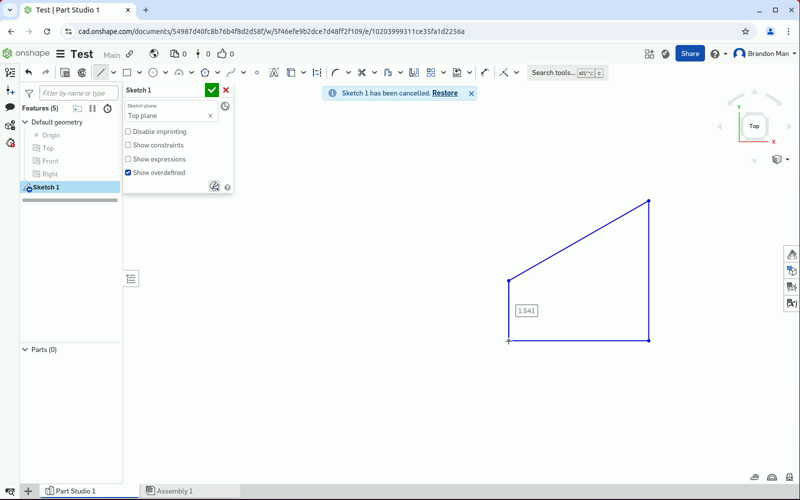
scroll(-6)
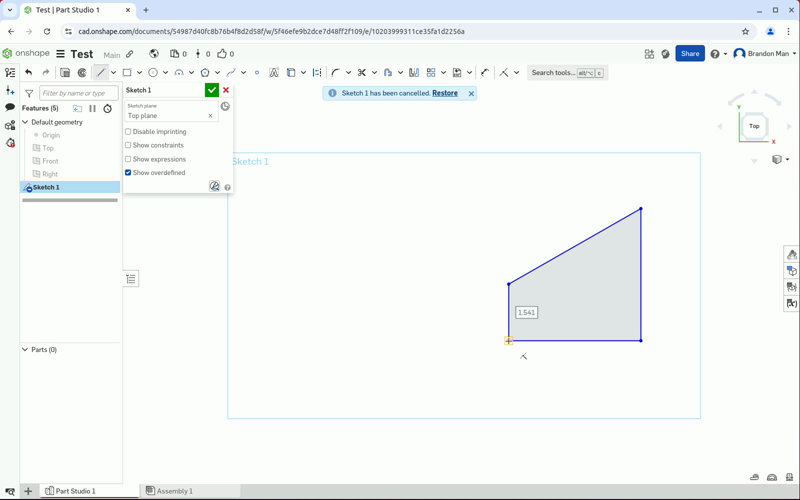
scroll(-6)
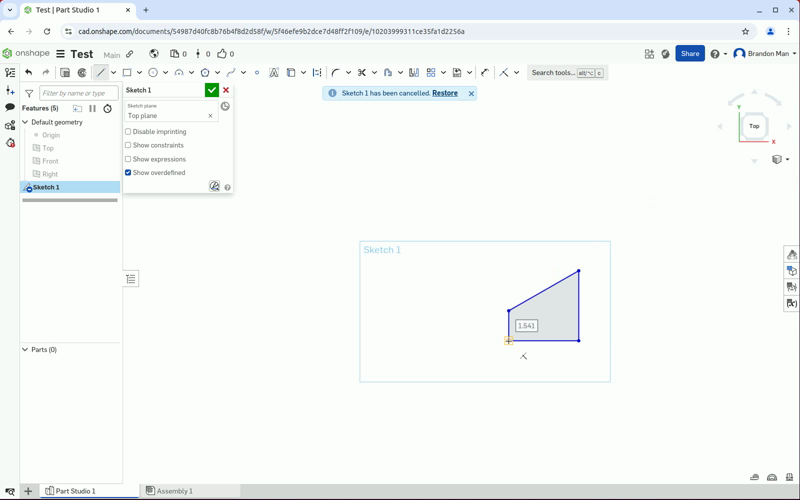
scroll(-6)
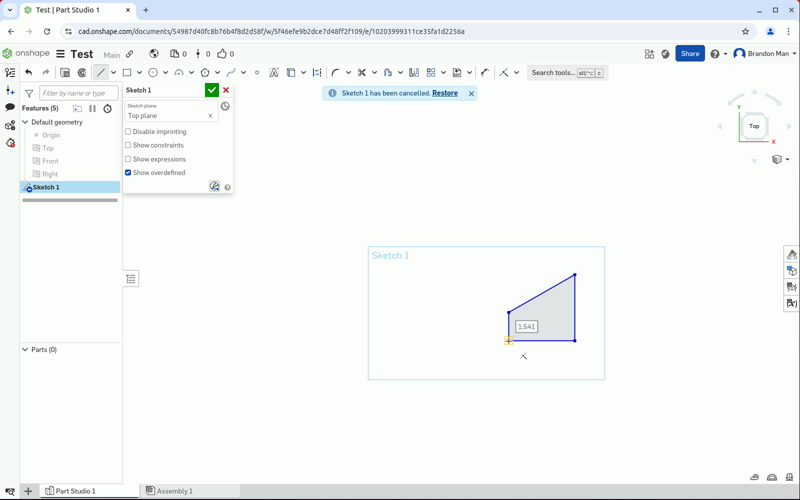
scroll(-6)
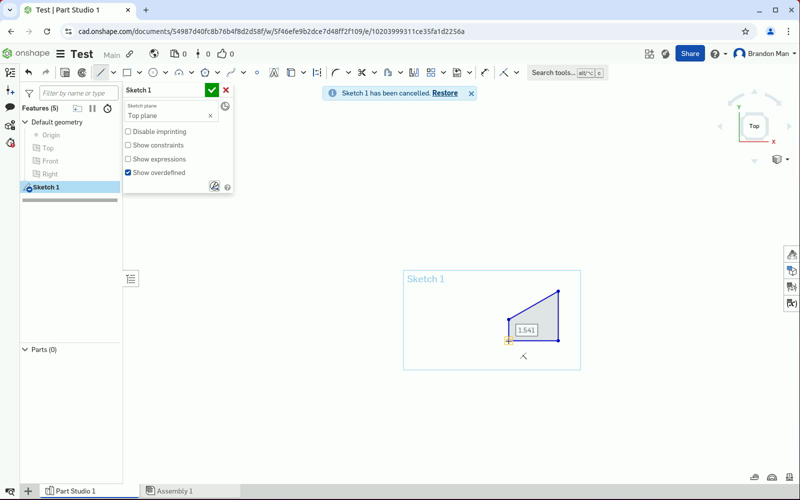
scroll(-6)
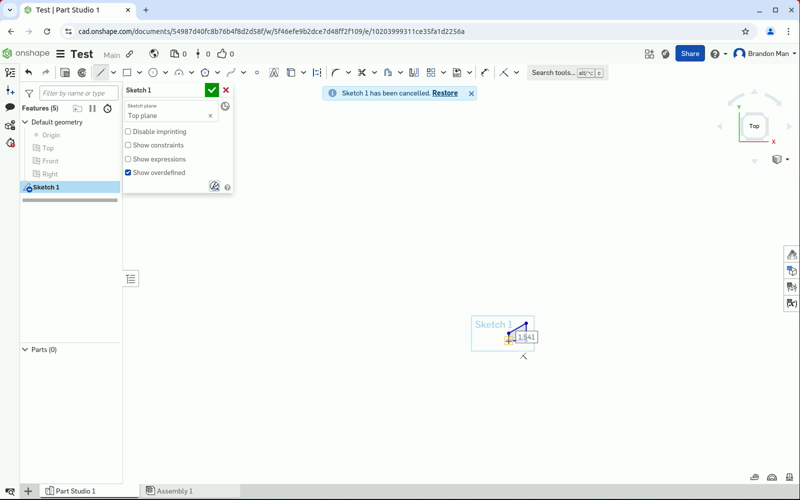
key(esc)
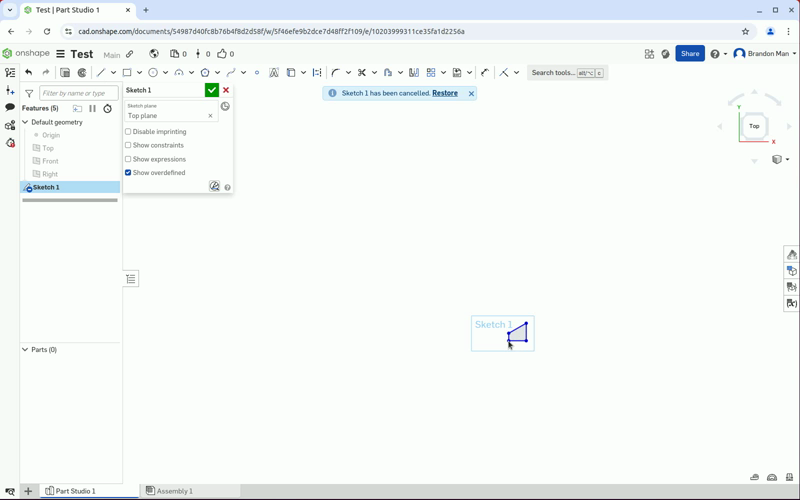
mouse_move(521, 332)
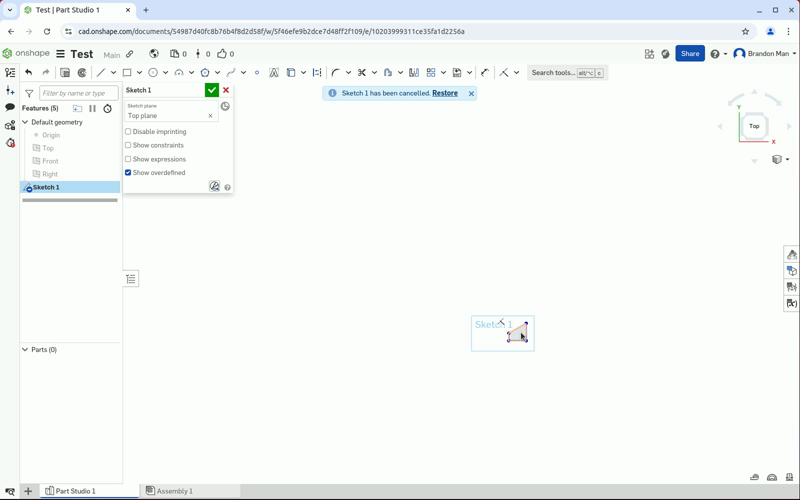
scroll(6)
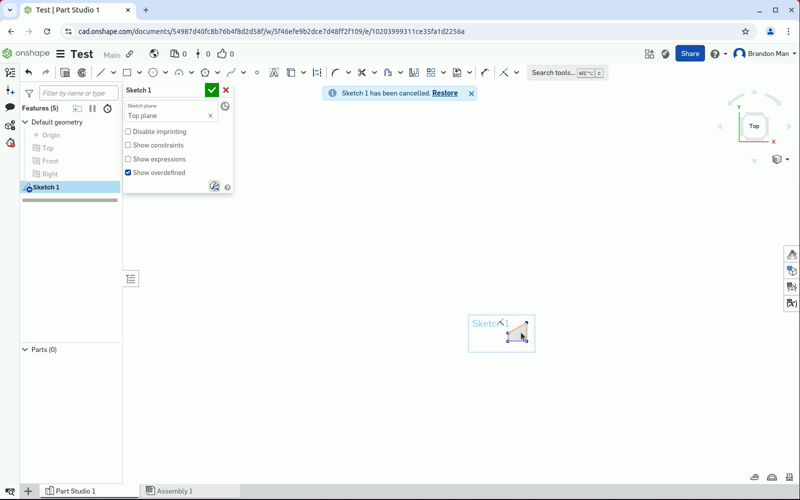
scroll(6)
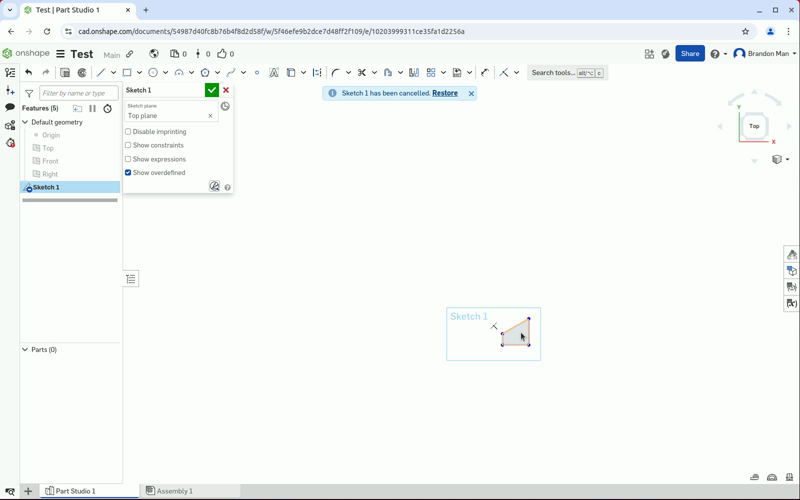
scroll(6)
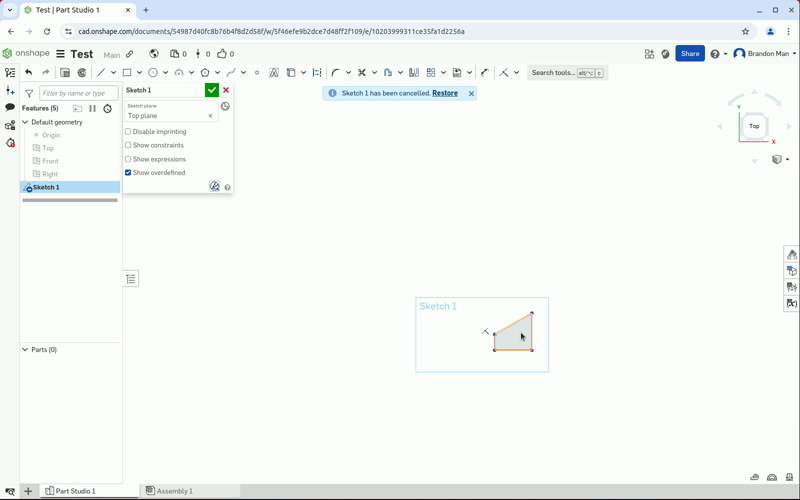
scroll(6)
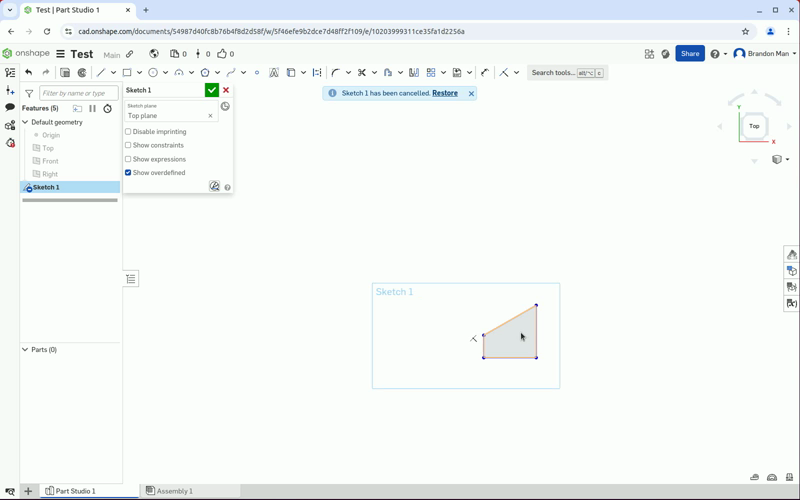
scroll(6)
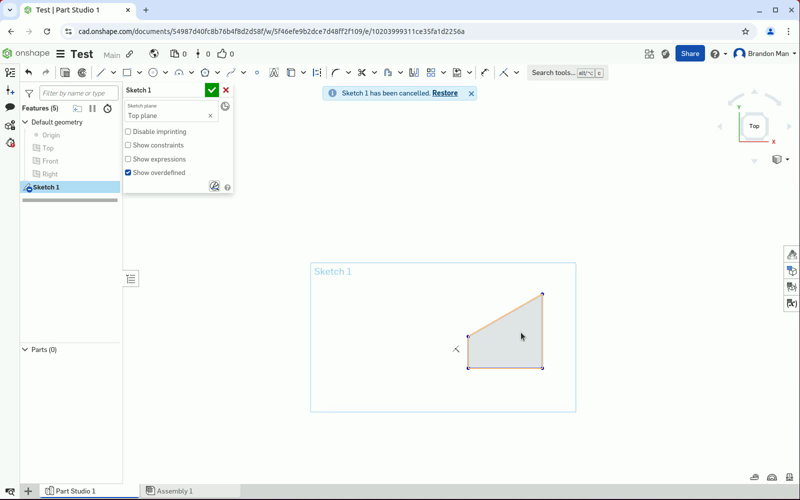
scroll(6)
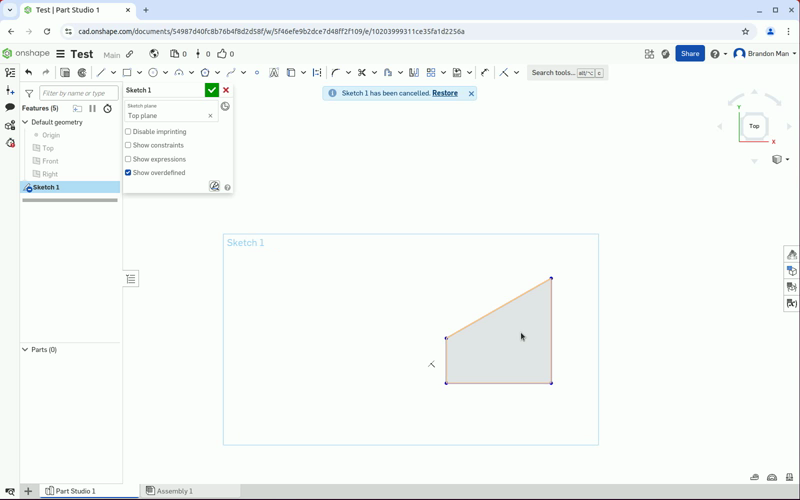
scroll(6)
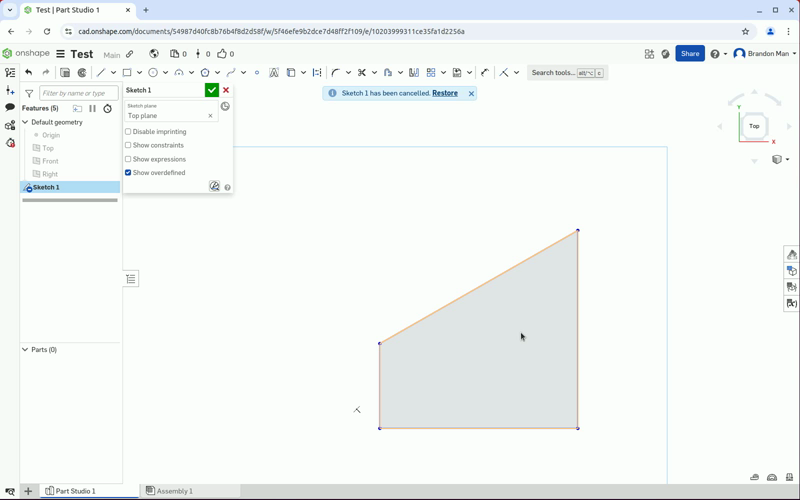
click(521, 332)
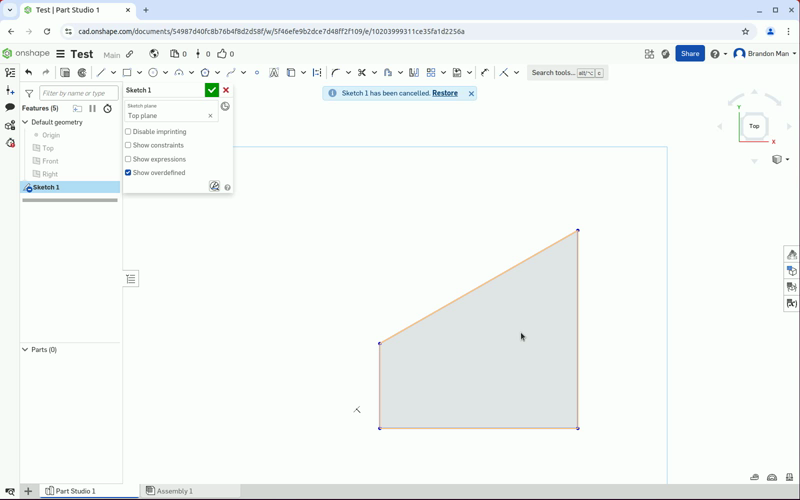
scroll(-6)
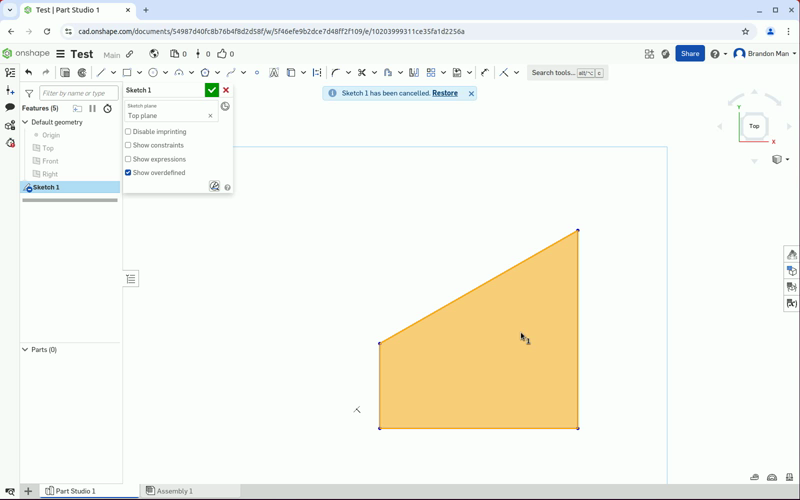
scroll(-6)
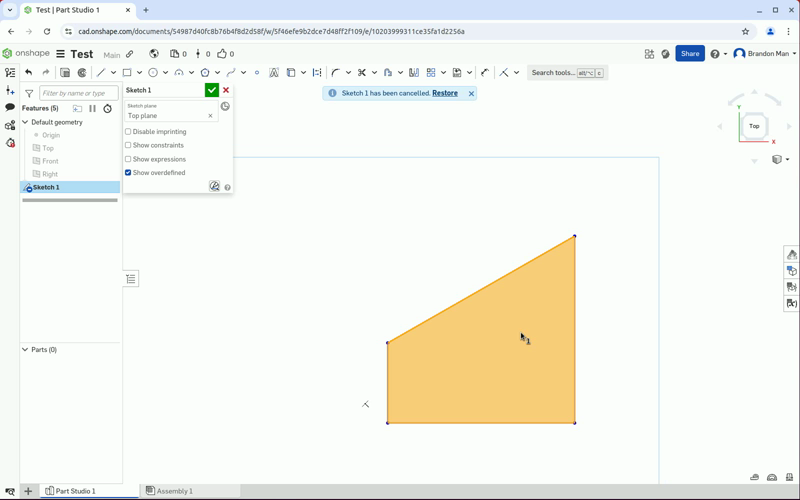
scroll(-6)
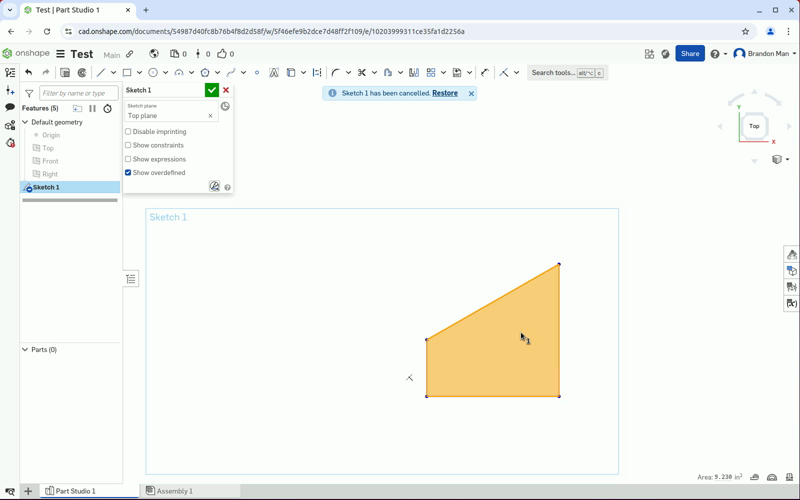
scroll(-6)
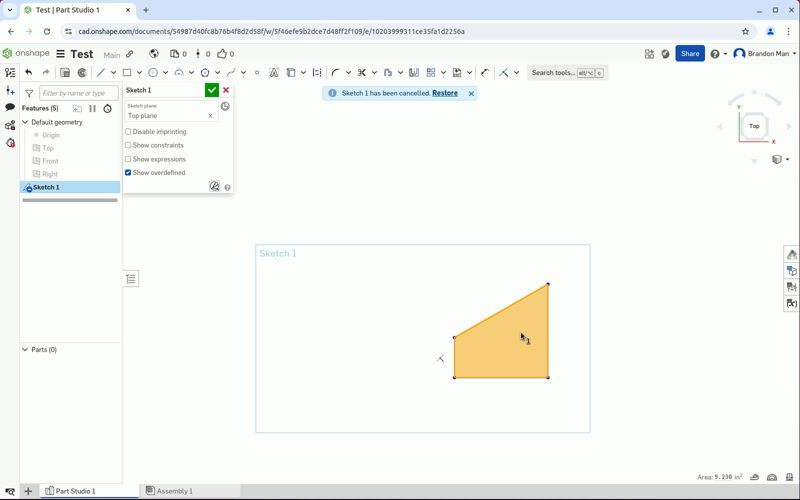
scroll(-6)
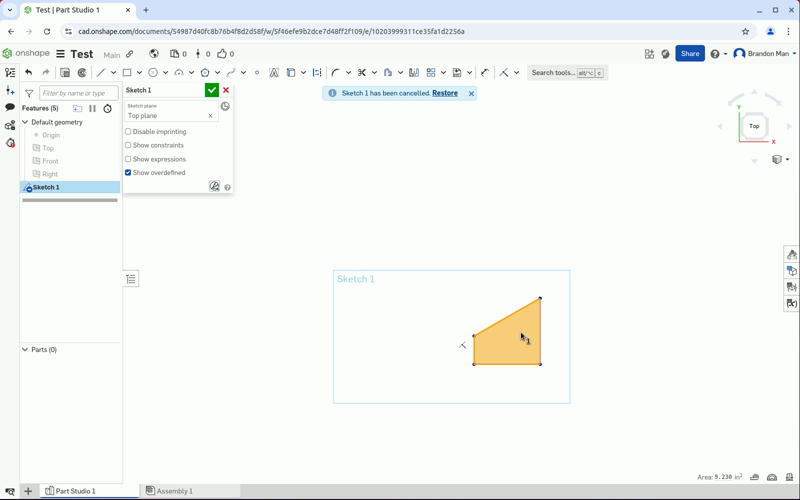
scroll(-6)
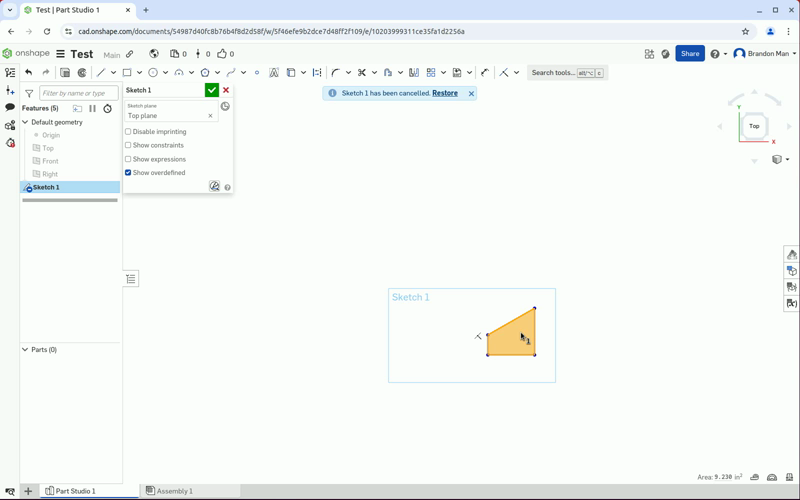
scroll(-6)
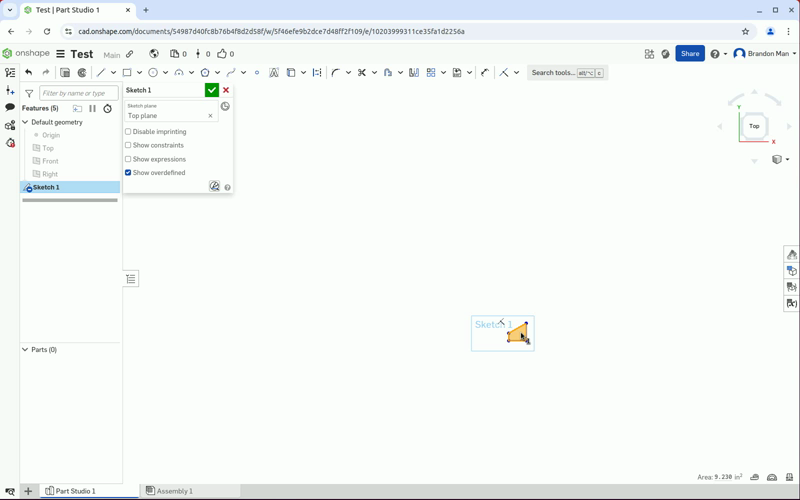
mouse_move(73, 352)
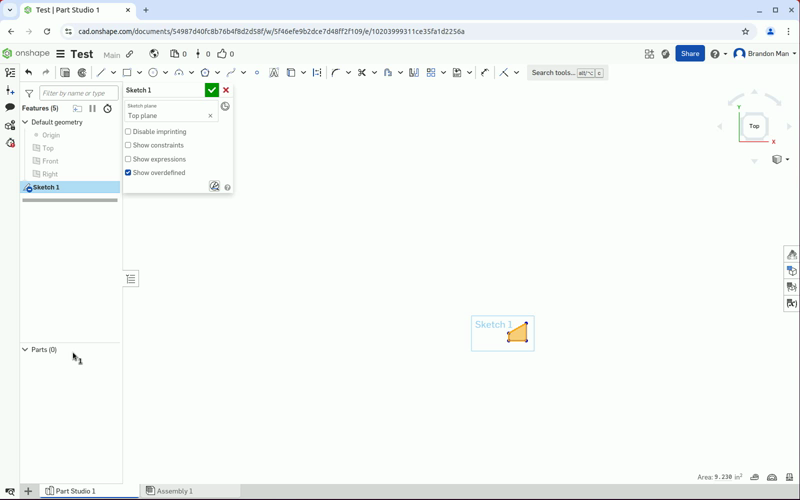
key(shift+y)
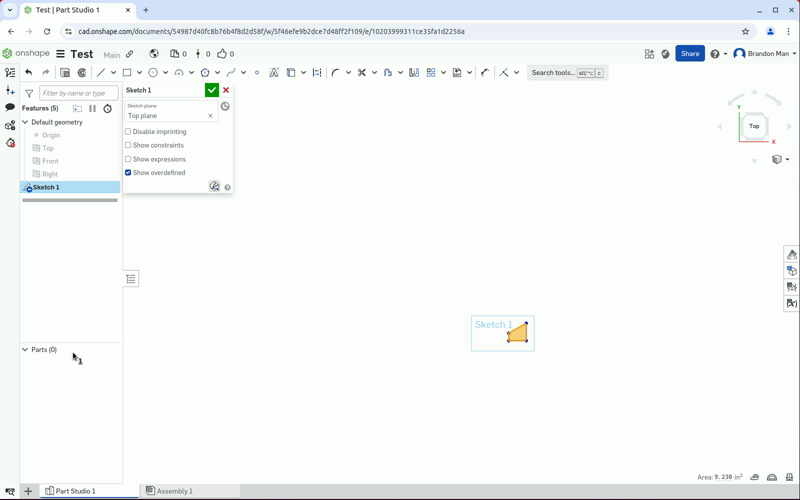
key(shift+e)
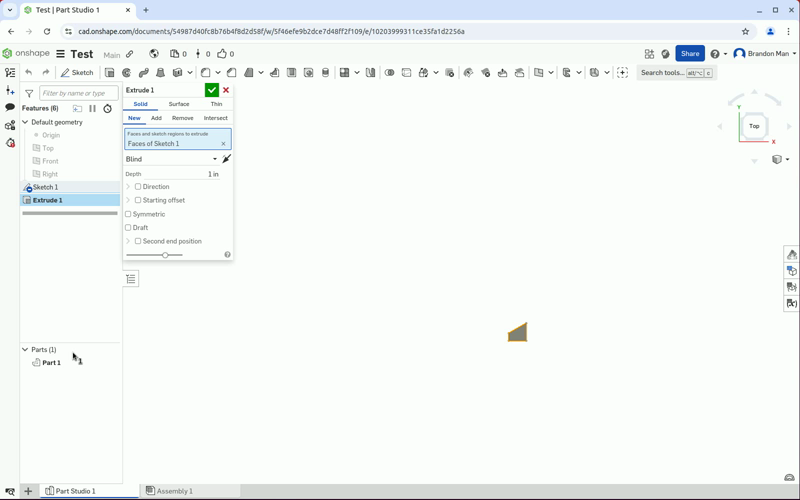
mouse_move(143, 106)
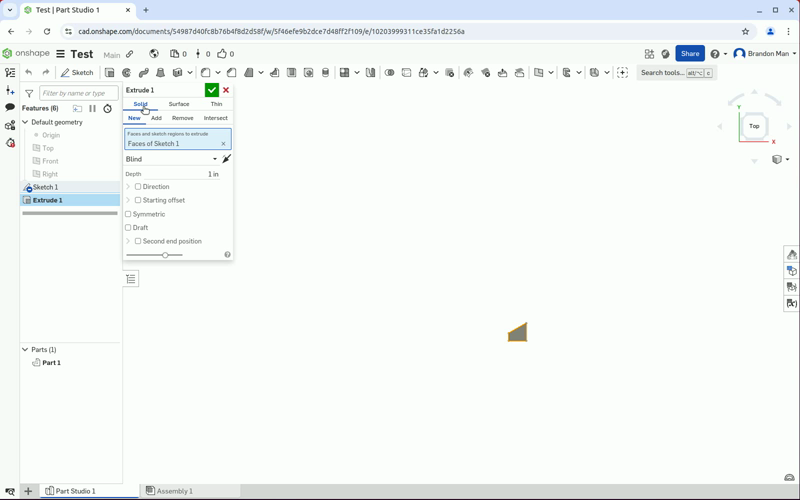
click(143, 106)
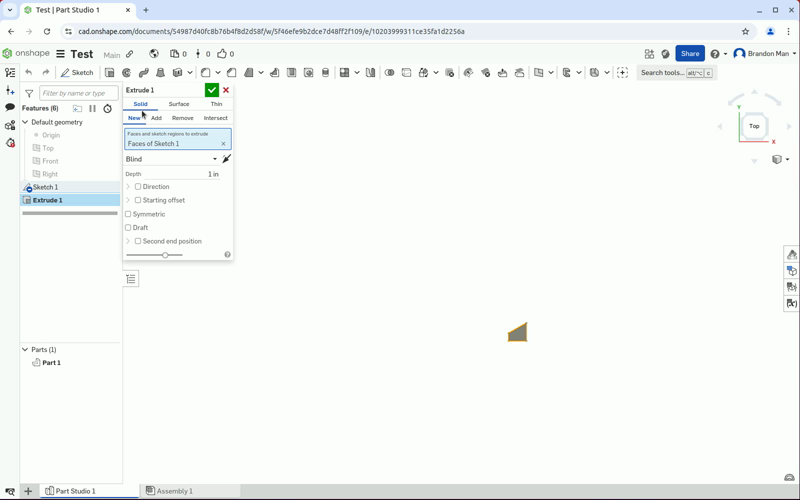
mouse_move(137, 120)
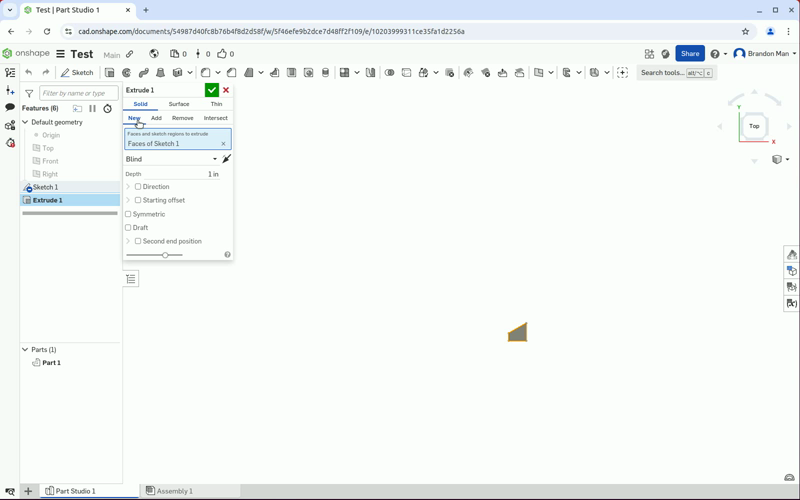
click(137, 120)
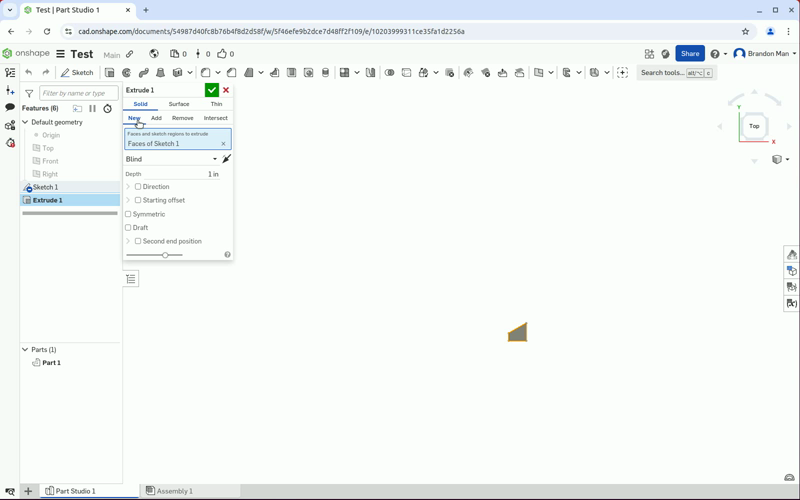
key(tab, 4)
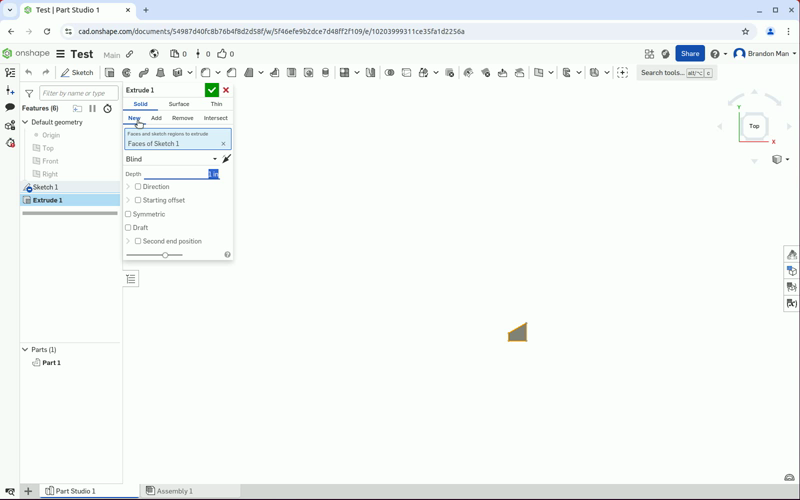
text(3.37)
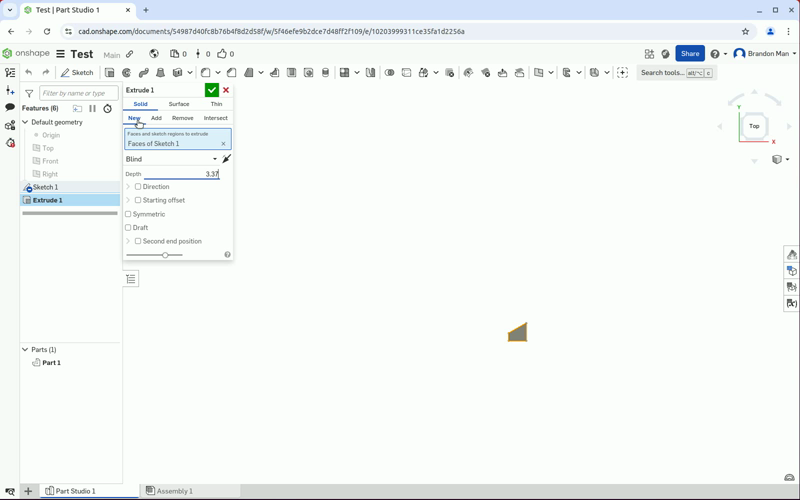
key(enter)
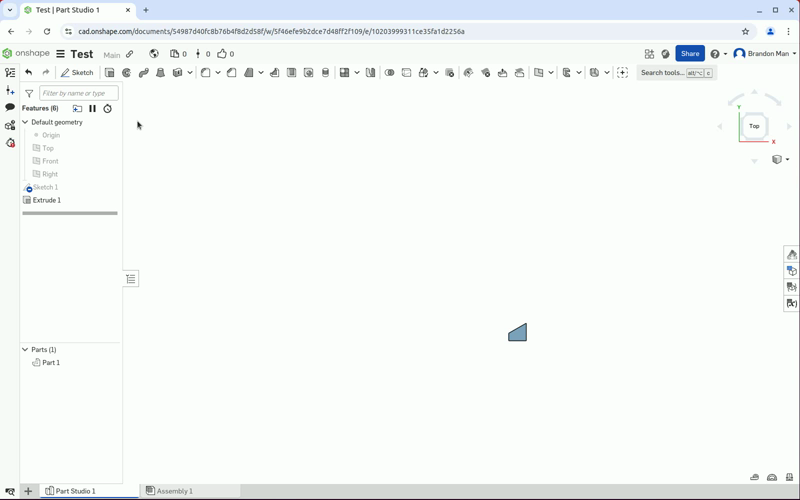
key(shift+h)
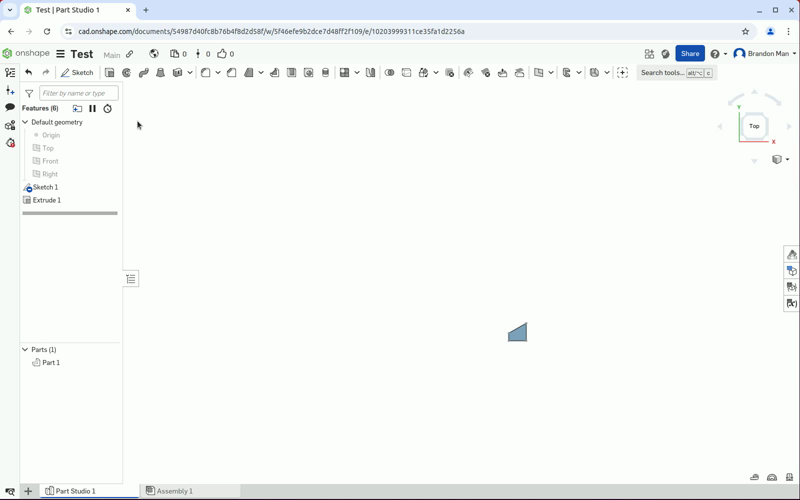
key(shift+h)
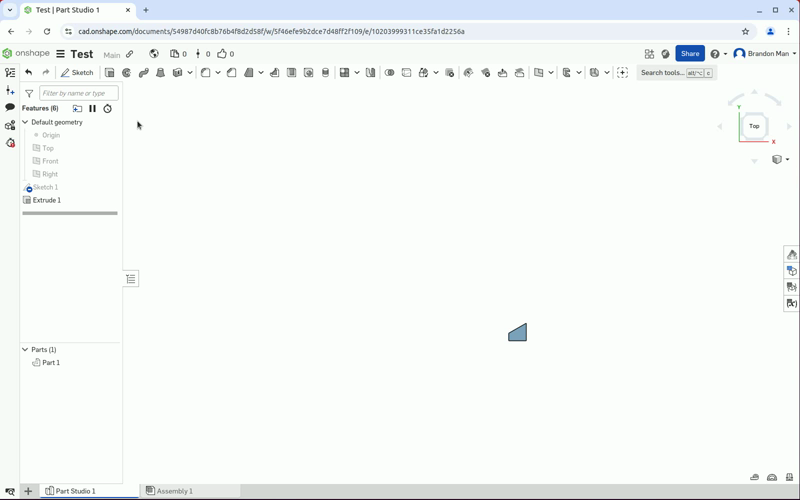
mouse_move(73, 189)
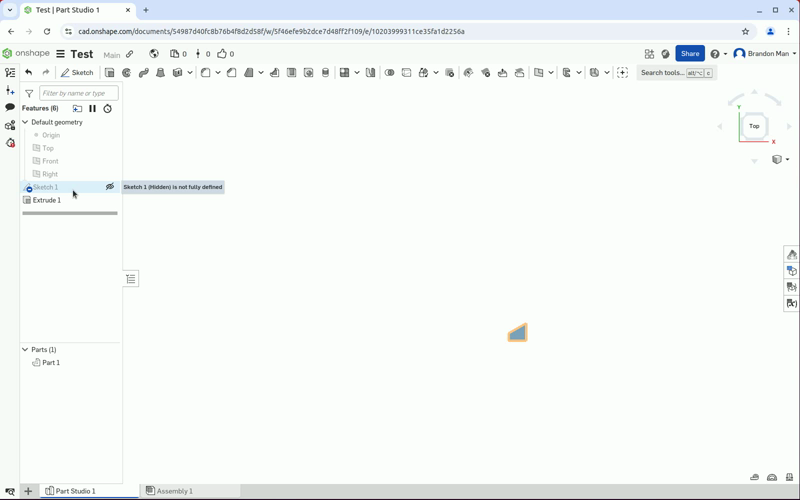
click(73, 189)
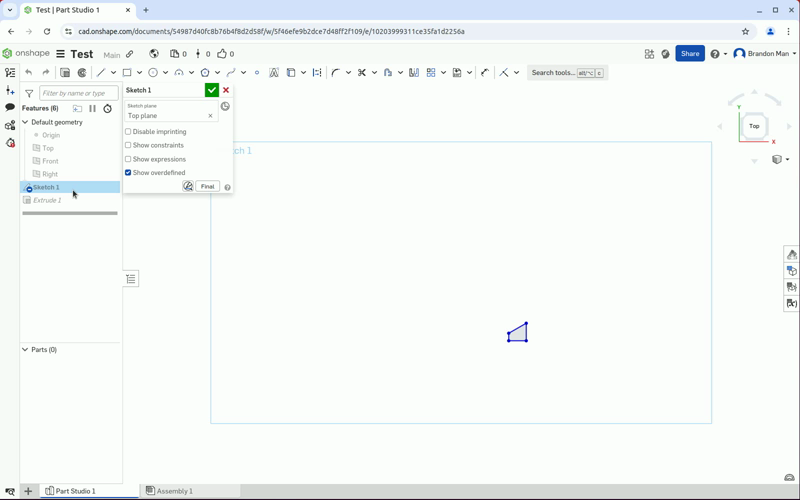
mouse_move(229, 92)
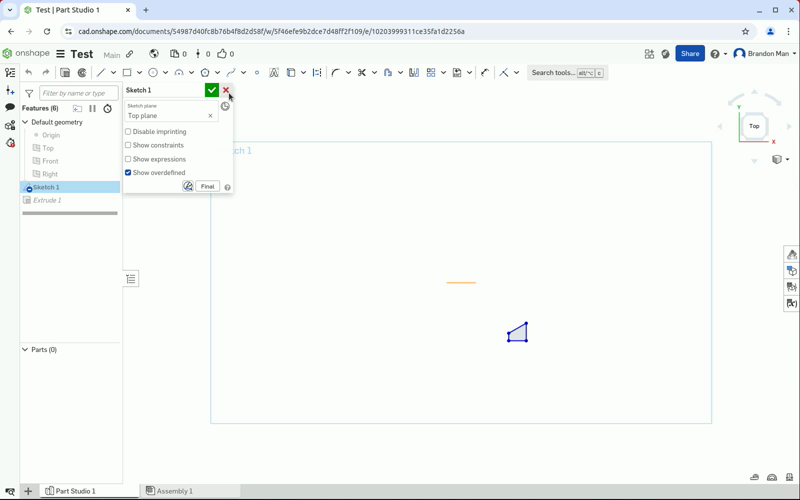
click(229, 92)
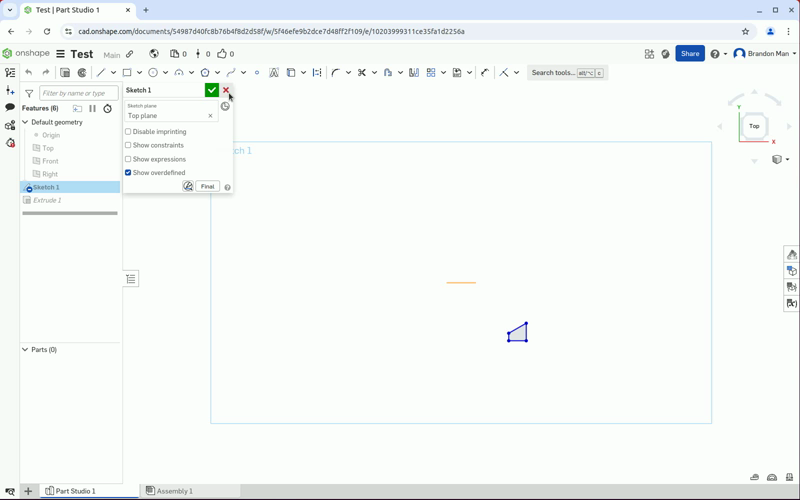
key(shift+s)
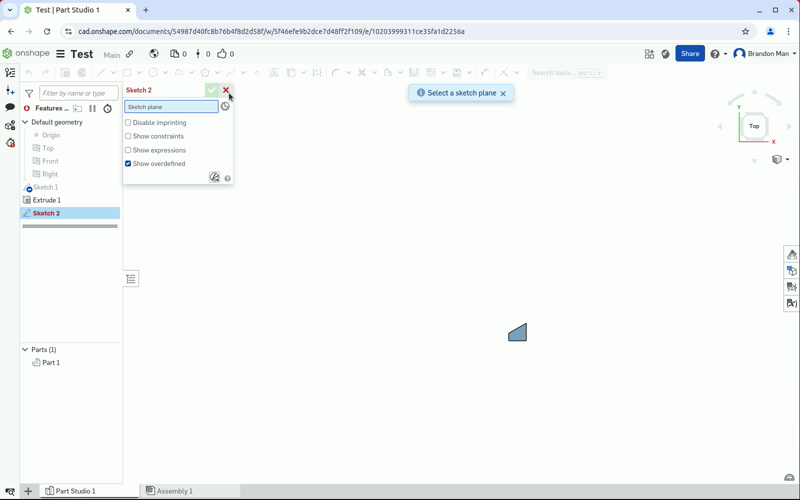
mouse_move(73, 150)
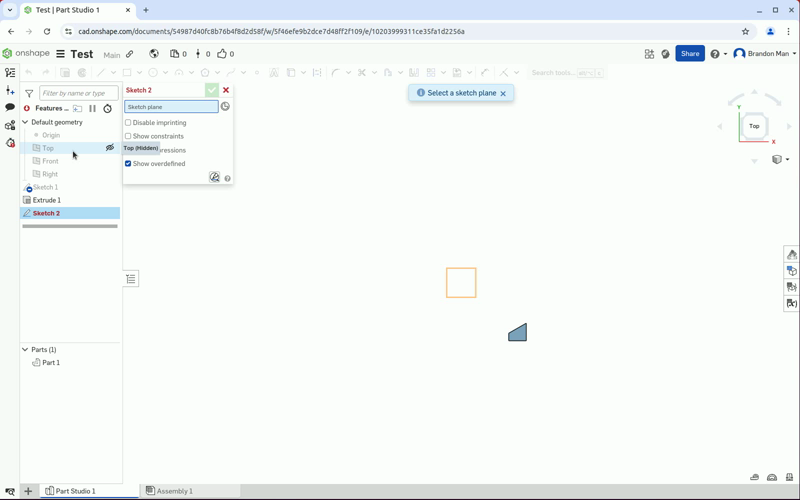
click(73, 150)
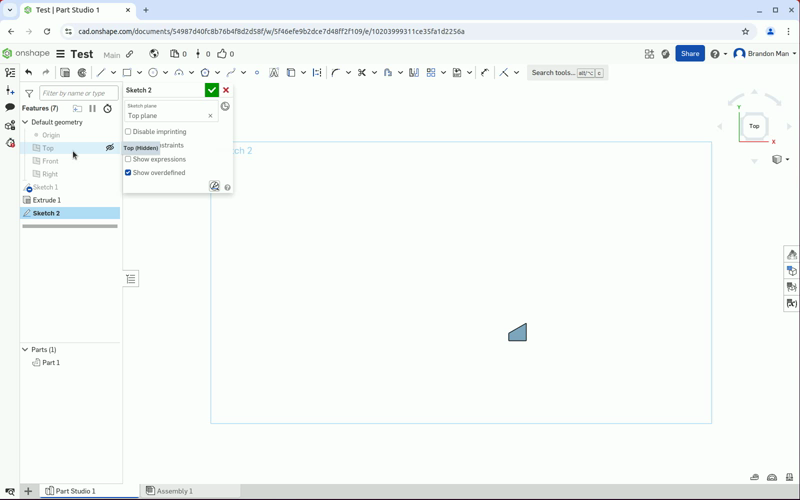
mouse_move(73, 352)
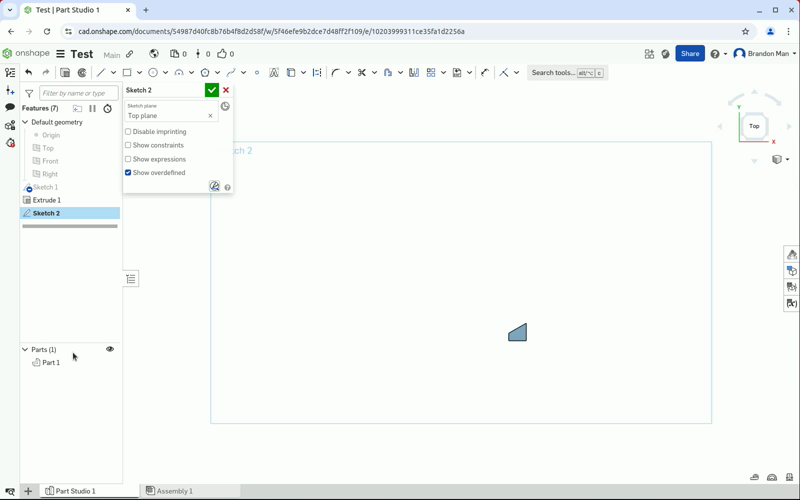
key(y)
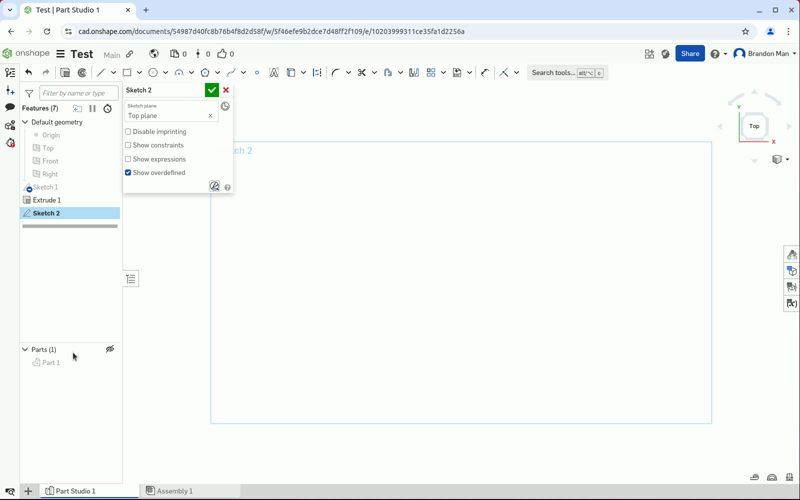
key(l)
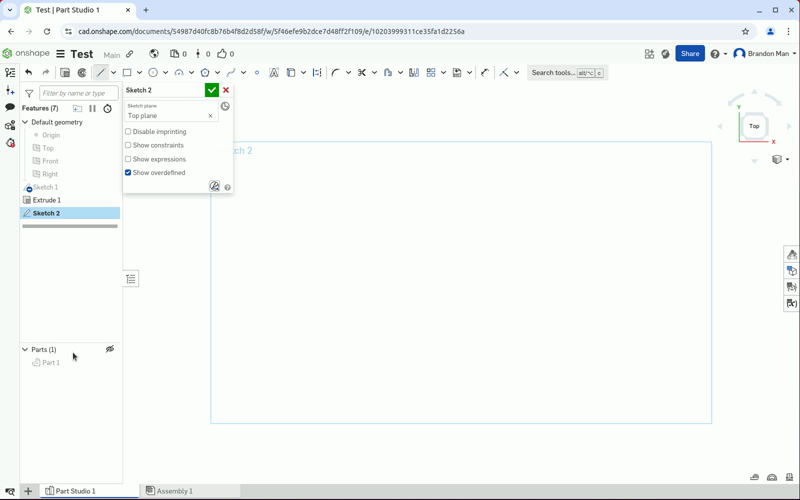
key_down(shift)
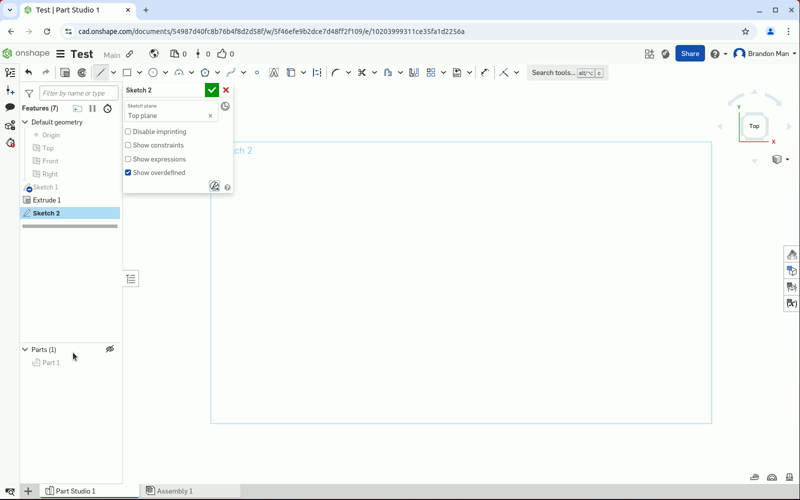
mouse_move(412, 395)
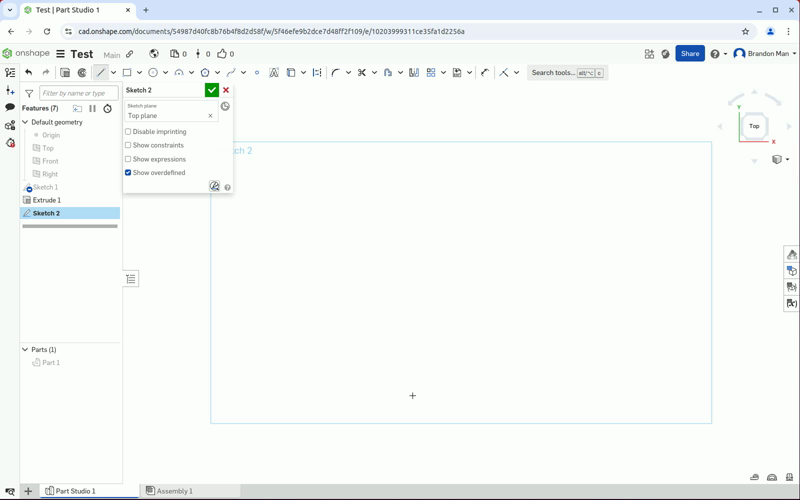
click(412, 395)
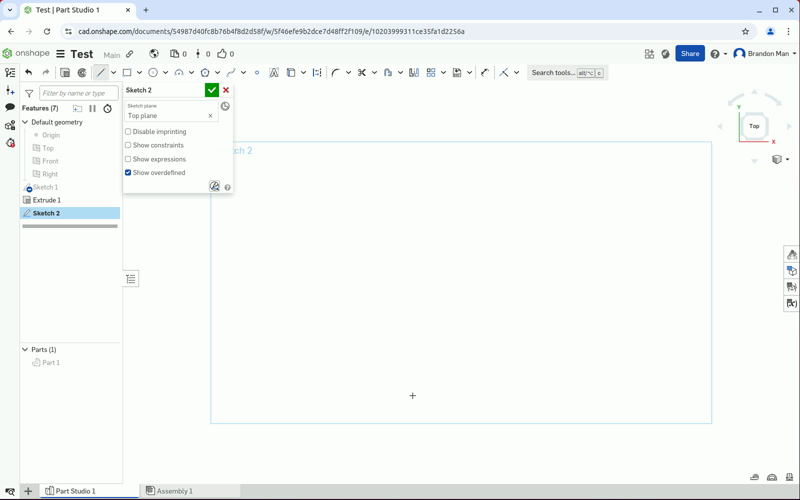
key_up(shift)
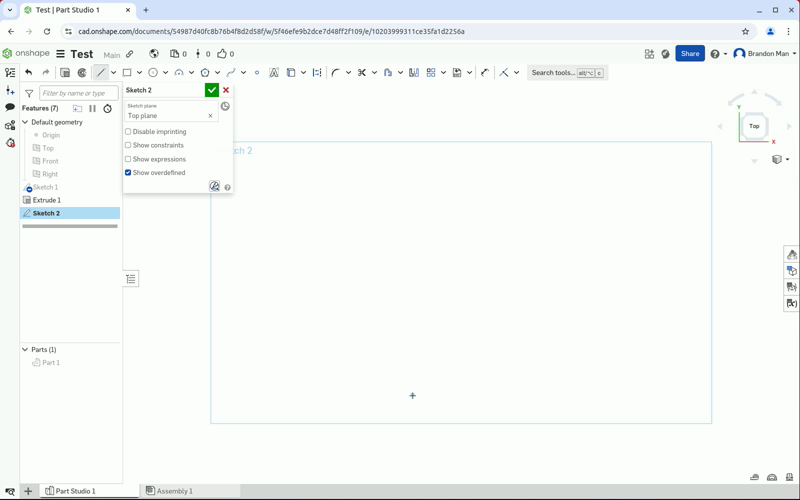
key_down(shift)
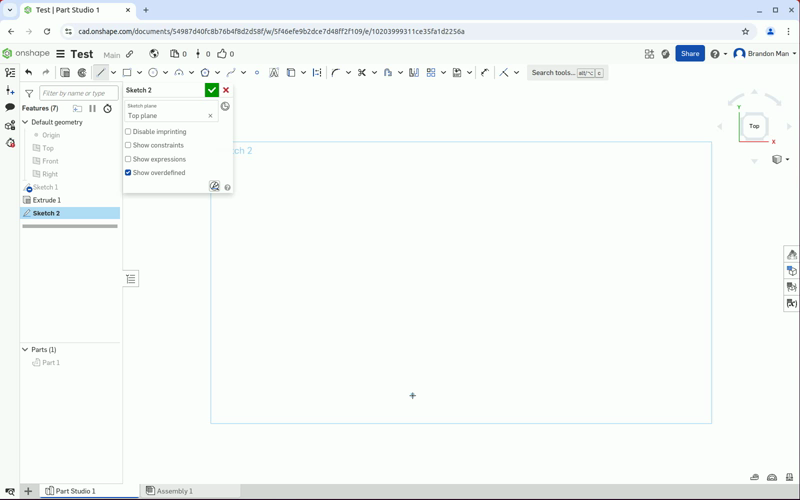
mouse_move(507, 395)
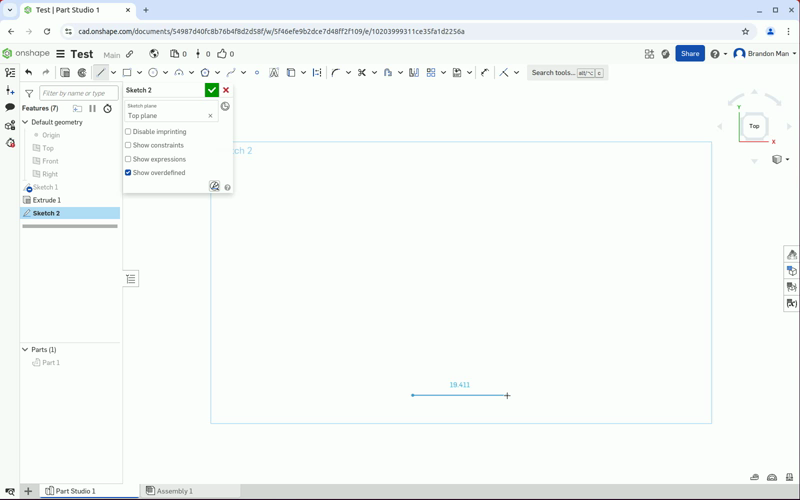
click(507, 395)
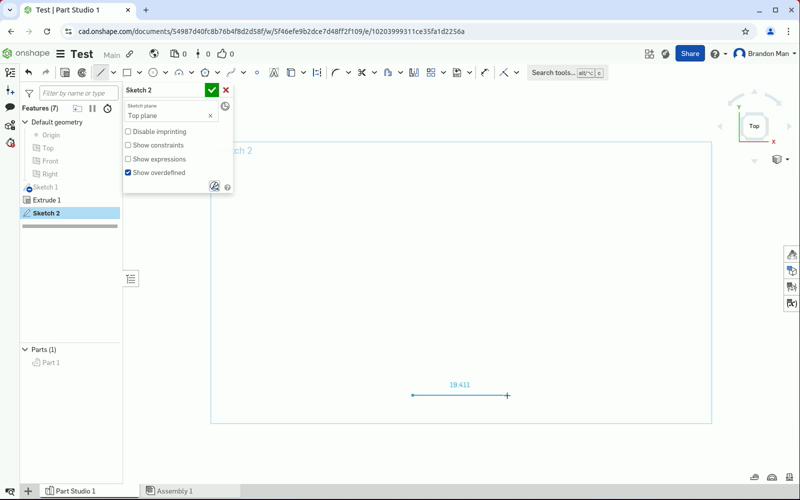
key_up(shift)
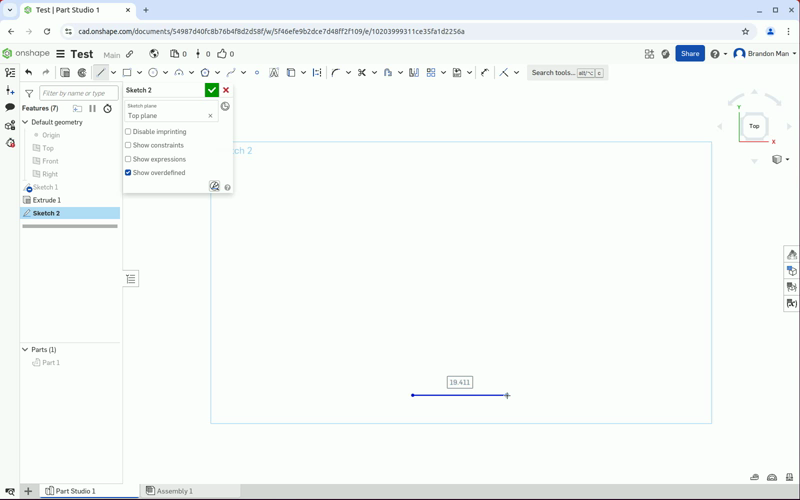
key_down(shift)
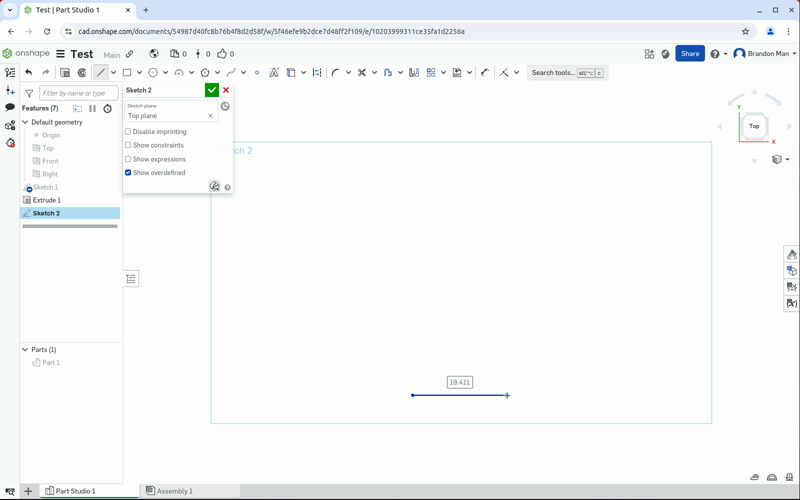
mouse_move(537, 395)
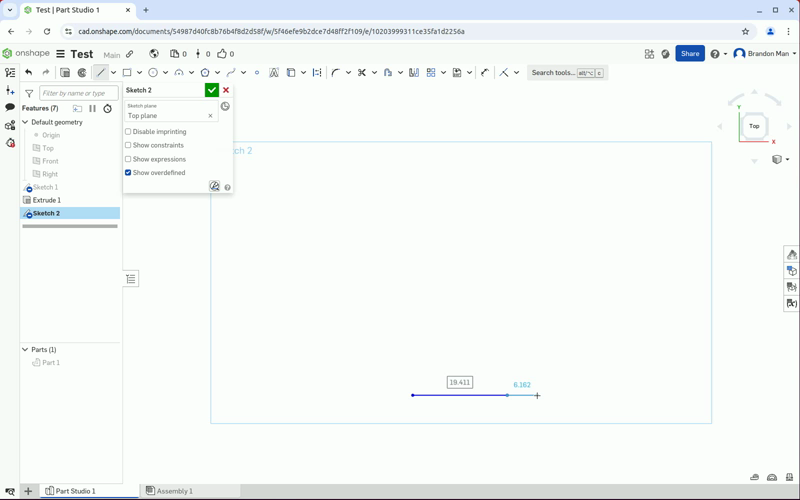
mouse_move(507, 341)
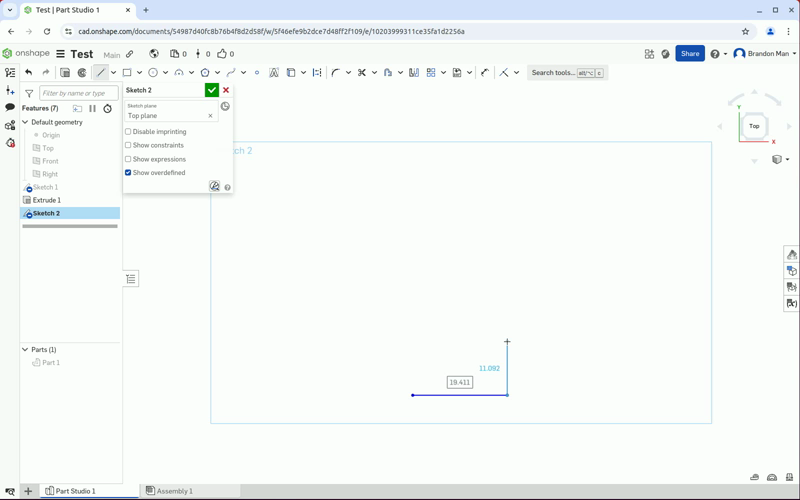
click(507, 341)
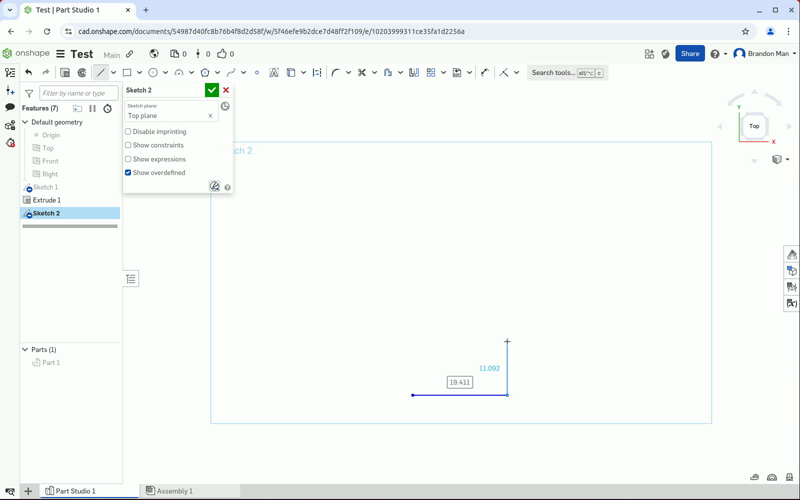
key_up(shift)
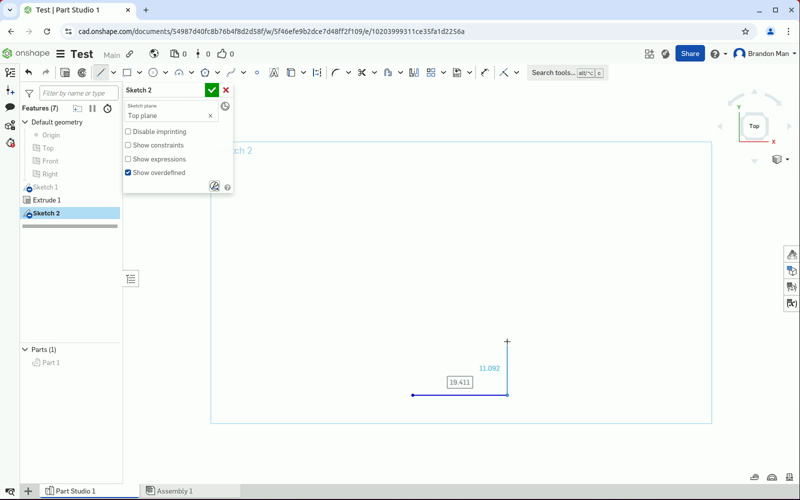
key_down(shift)
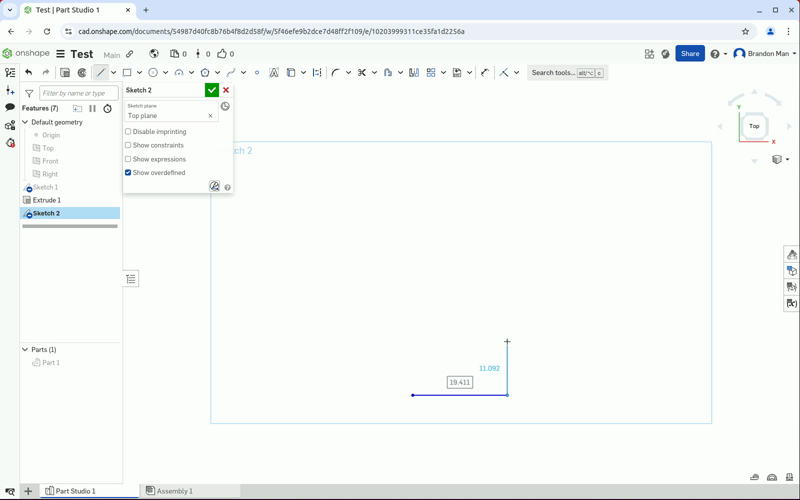
mouse_move(537, 341)
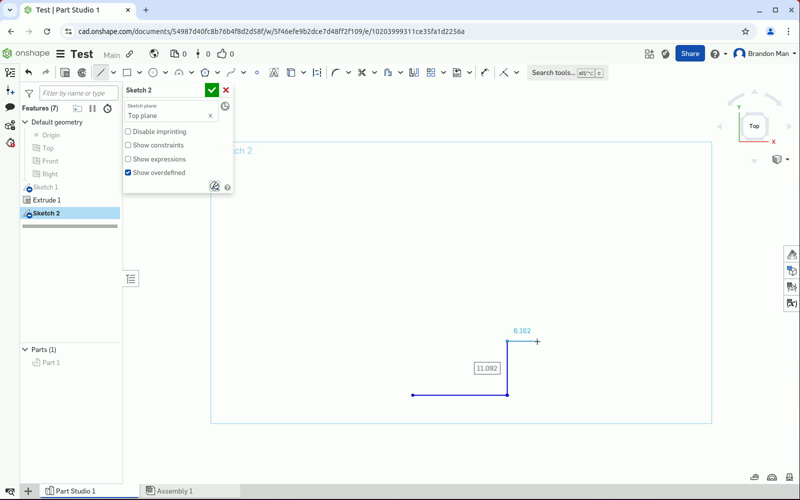
mouse_move(507, 334)
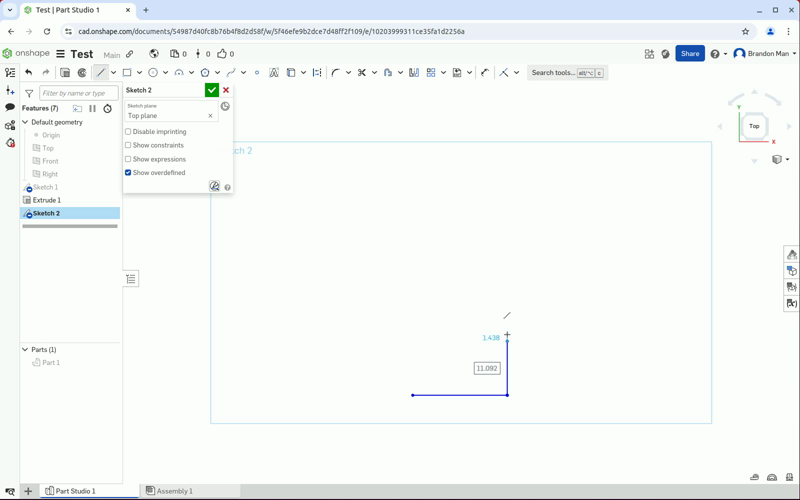
scroll(6)
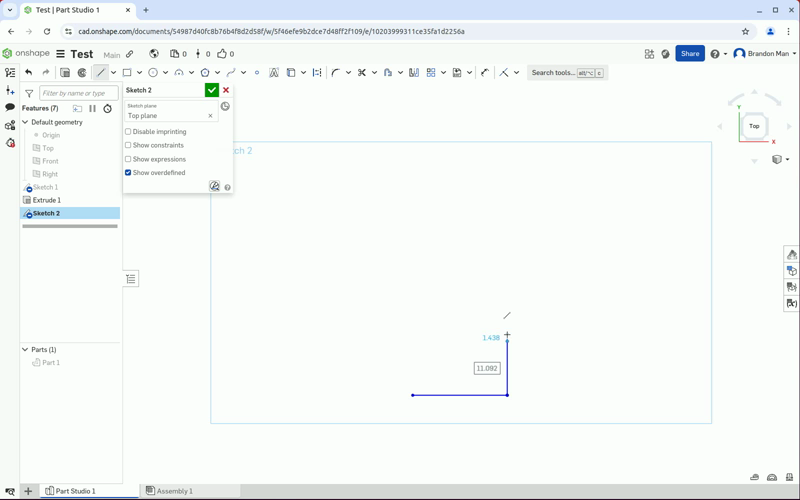
scroll(6)
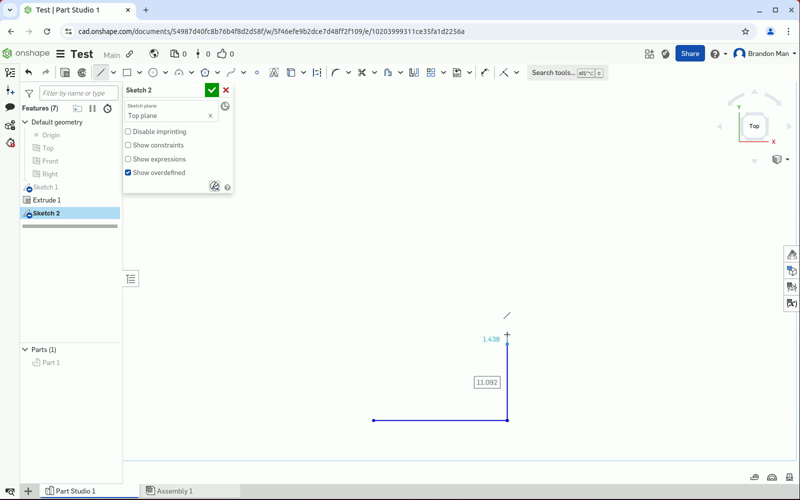
scroll(6)
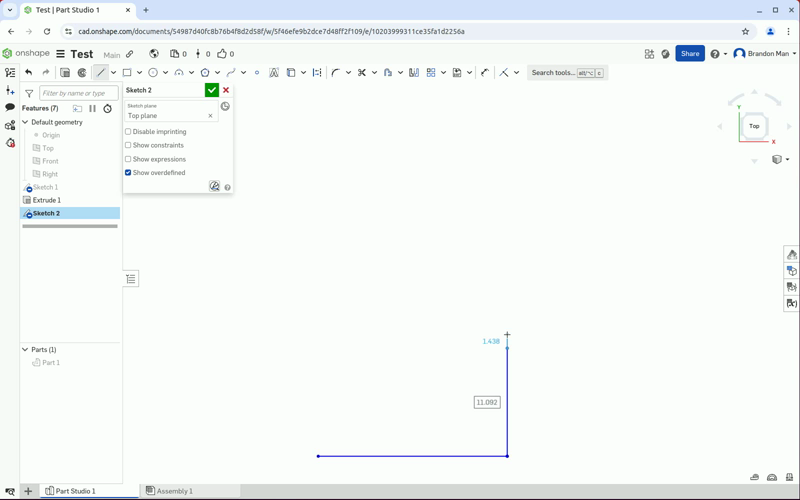
scroll(6)
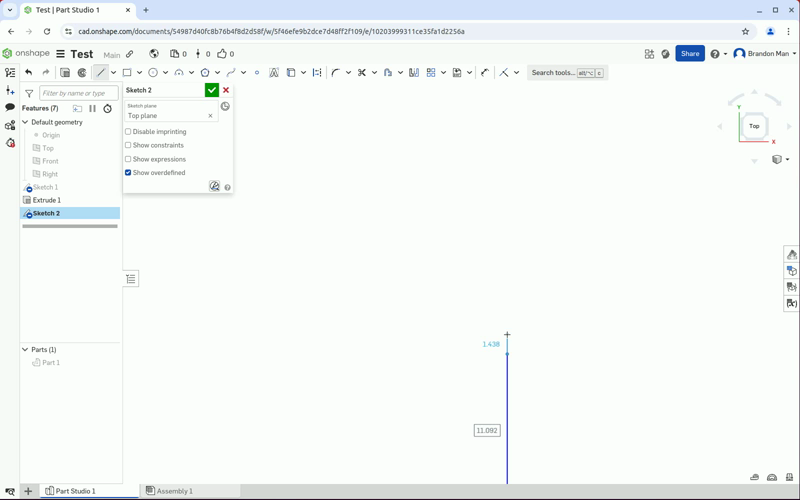
scroll(6)
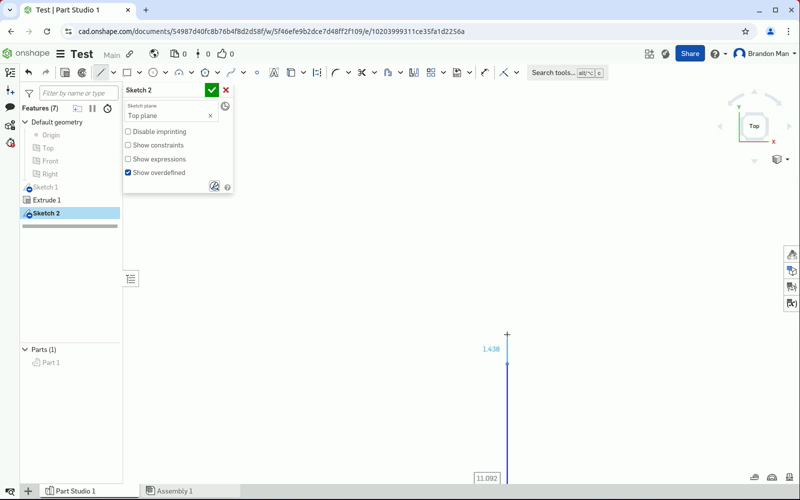
scroll(6)
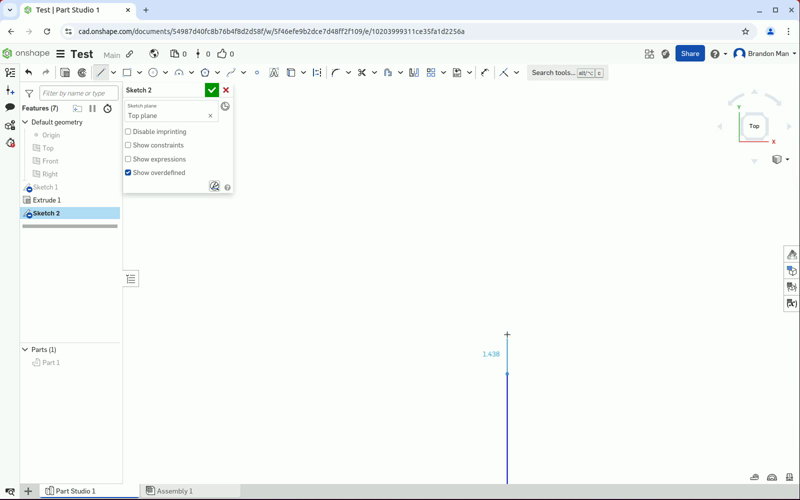
scroll(6)
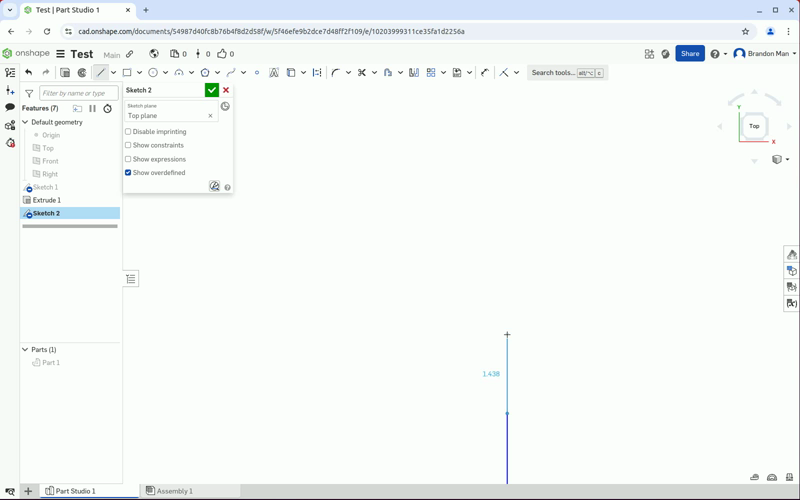
click(507, 334)
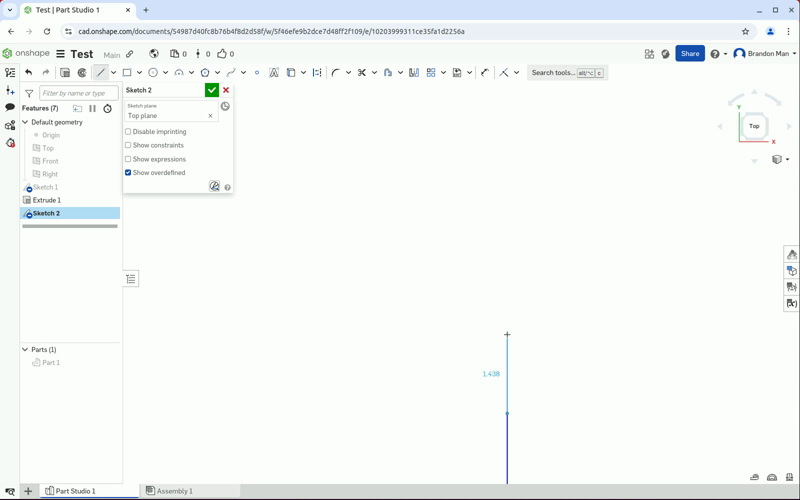
scroll(-6)
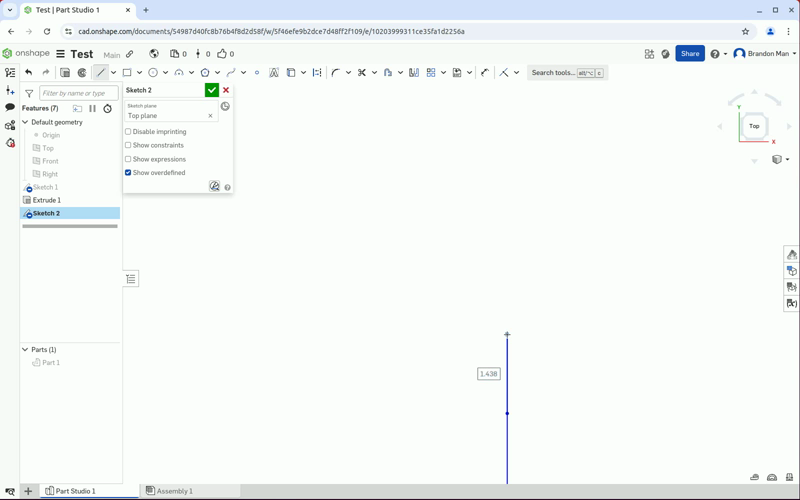
scroll(-6)
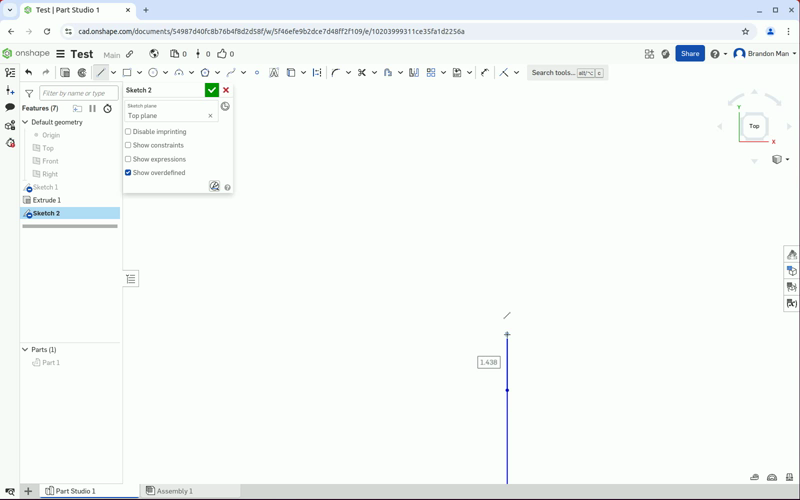
scroll(-6)
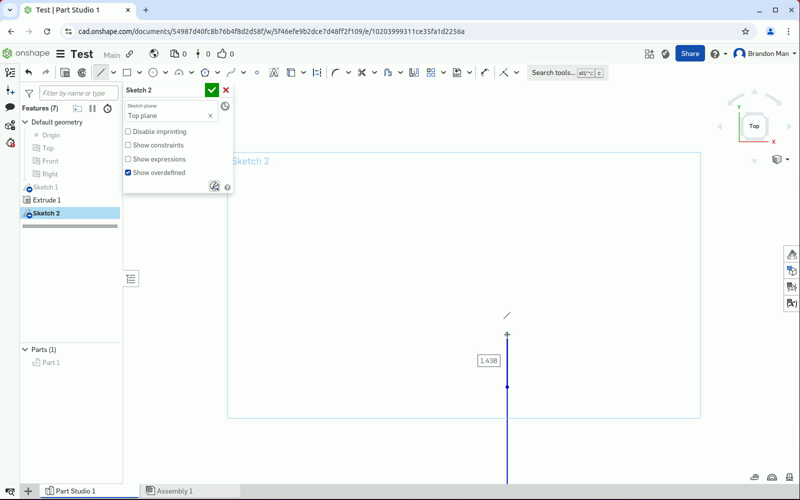
scroll(-6)
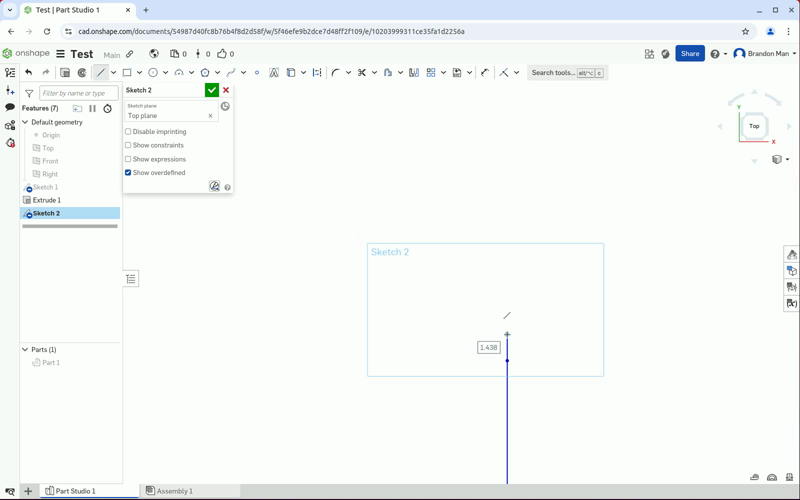
scroll(-6)
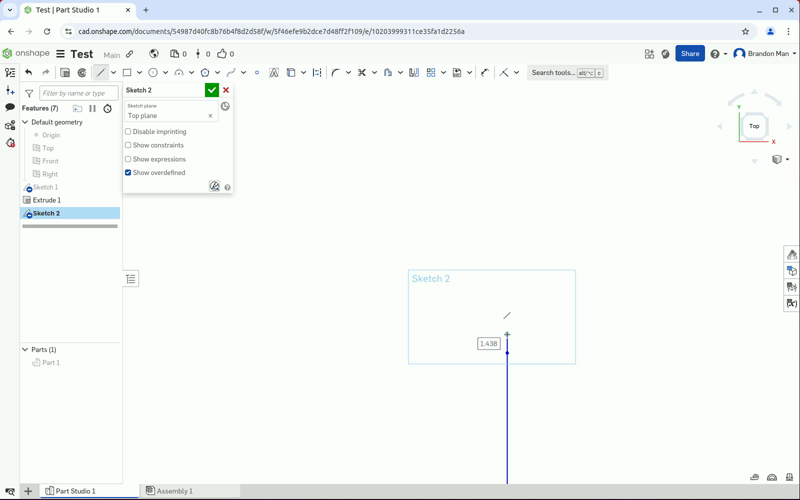
scroll(-6)
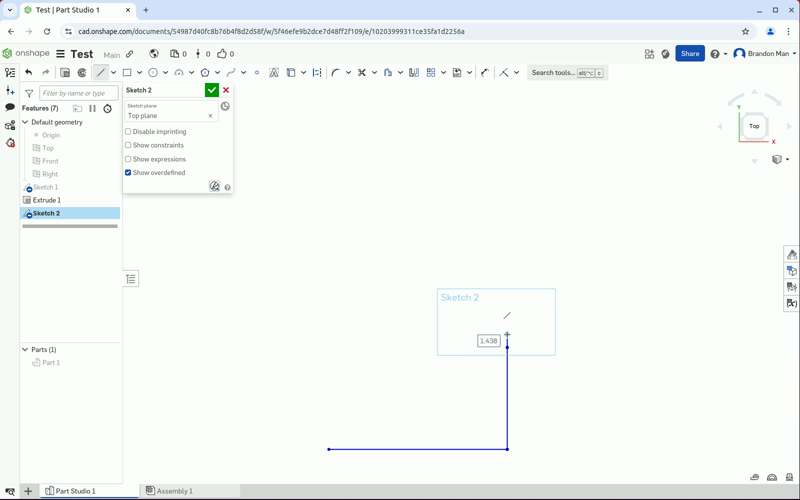
scroll(-6)
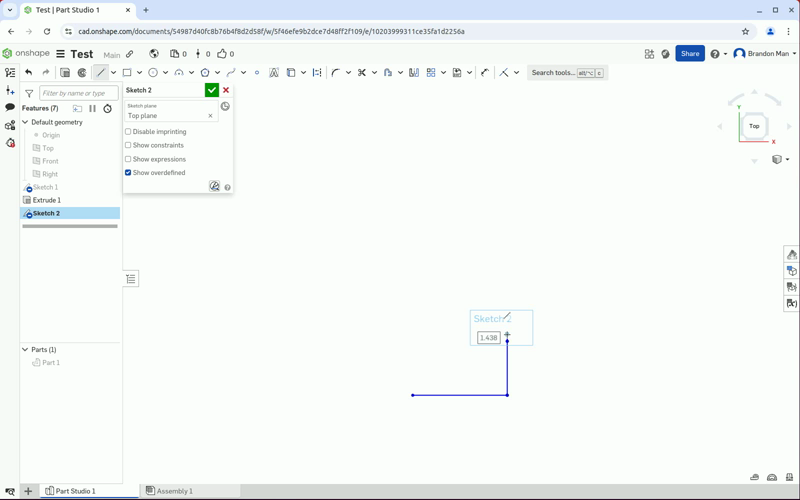
key_up(shift)
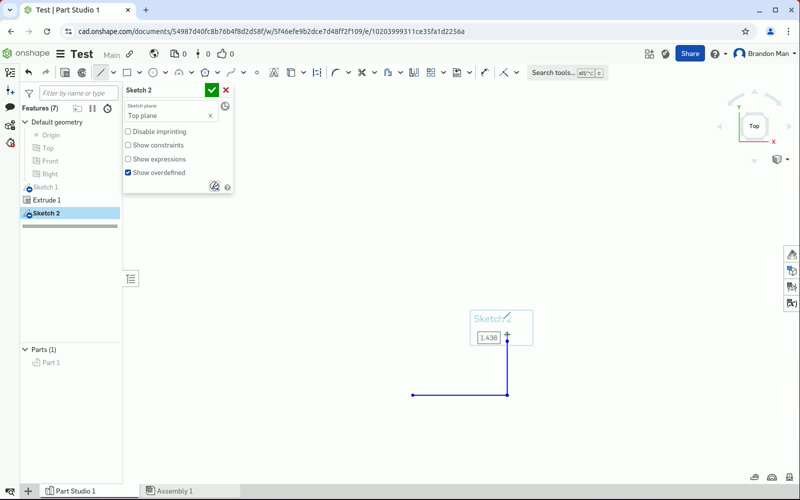
key_down(shift)
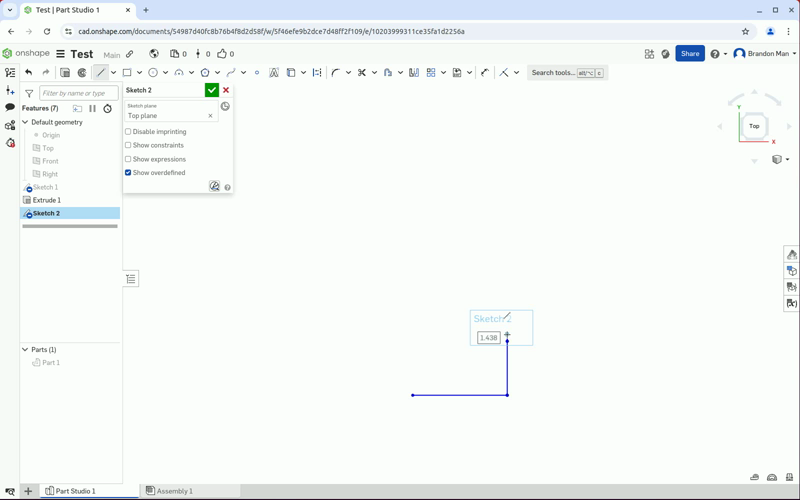
mouse_move(537, 334)
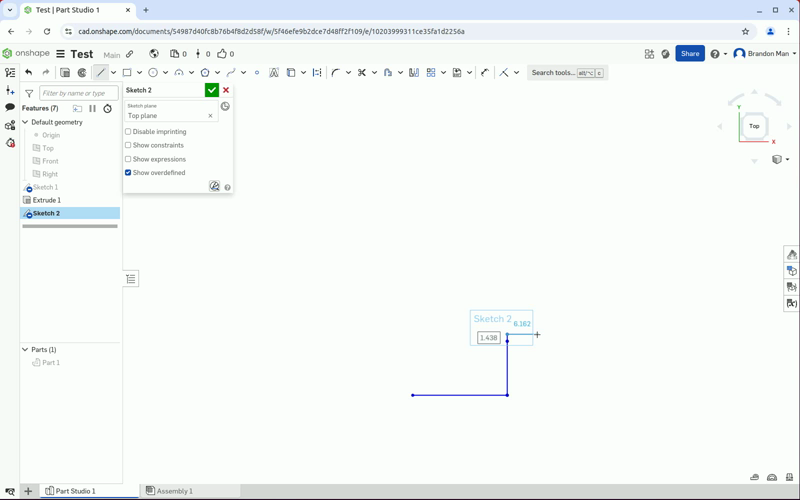
mouse_move(507, 312)
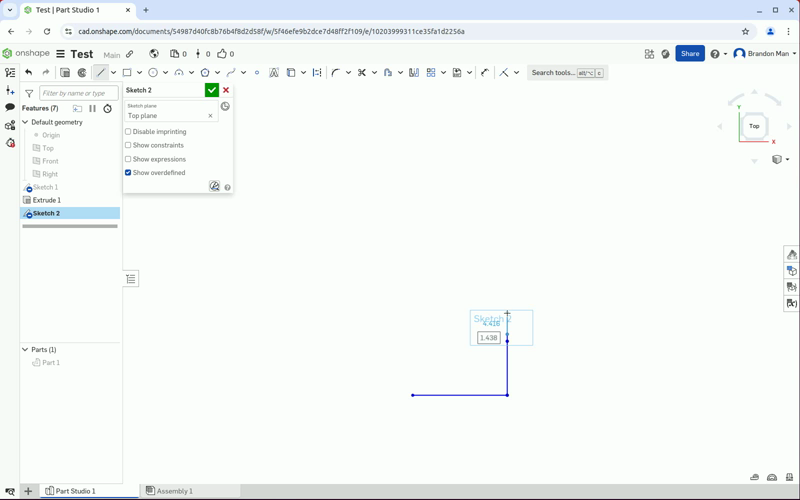
click(507, 312)
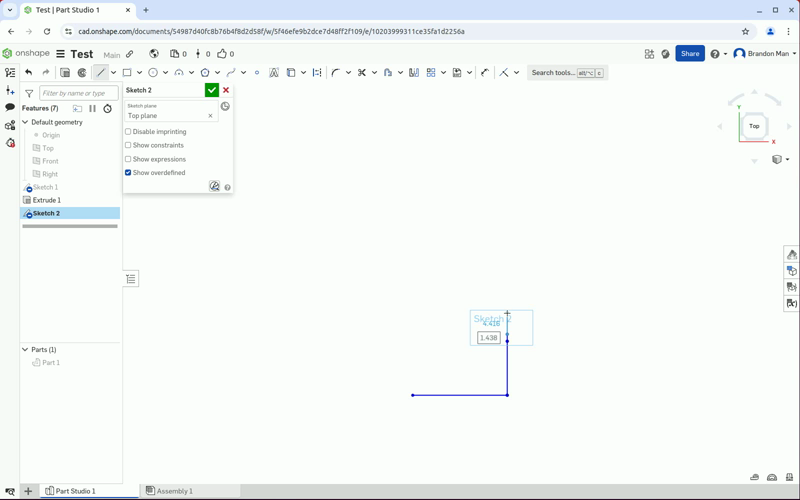
key_up(shift)
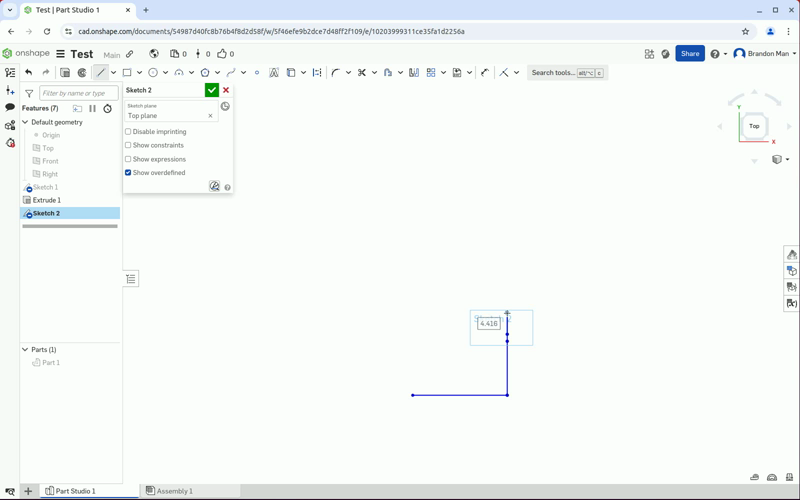
key_down(shift)
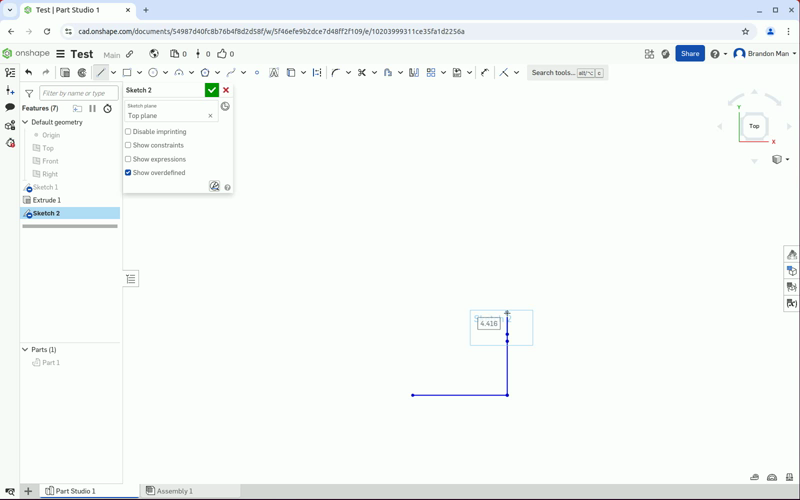
mouse_move(537, 312)
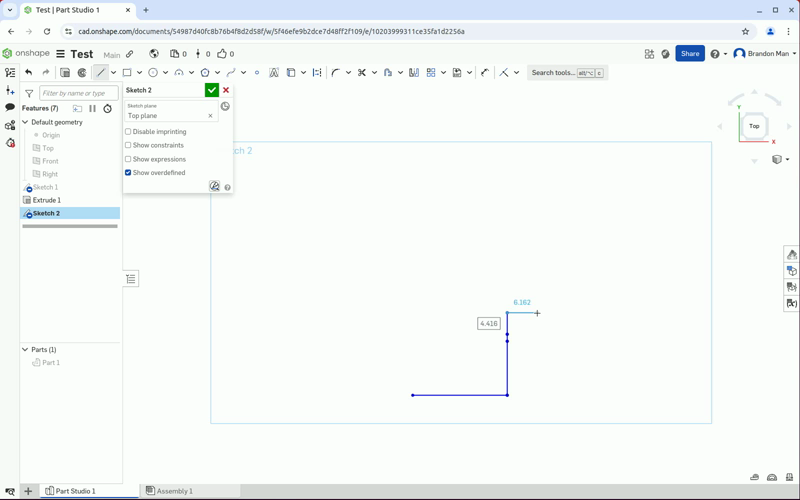
mouse_move(507, 254)
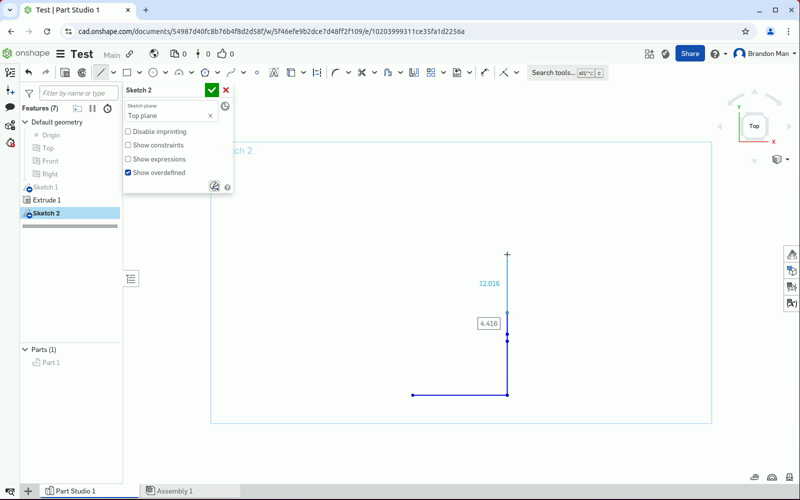
click(507, 254)
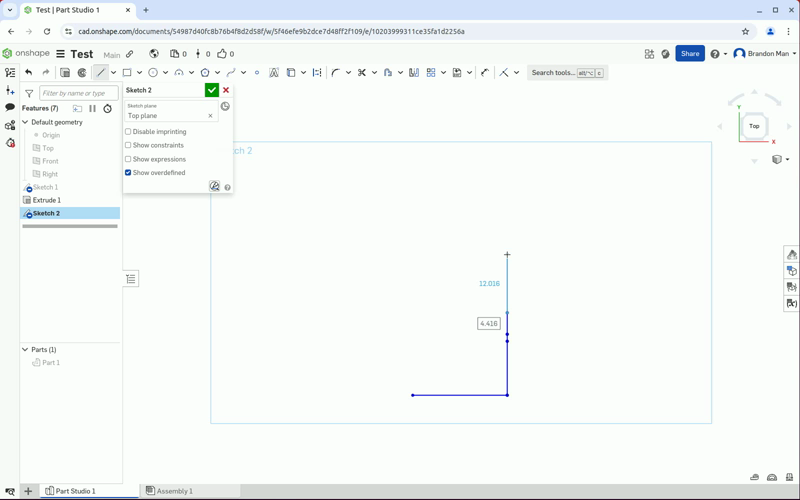
key_up(shift)
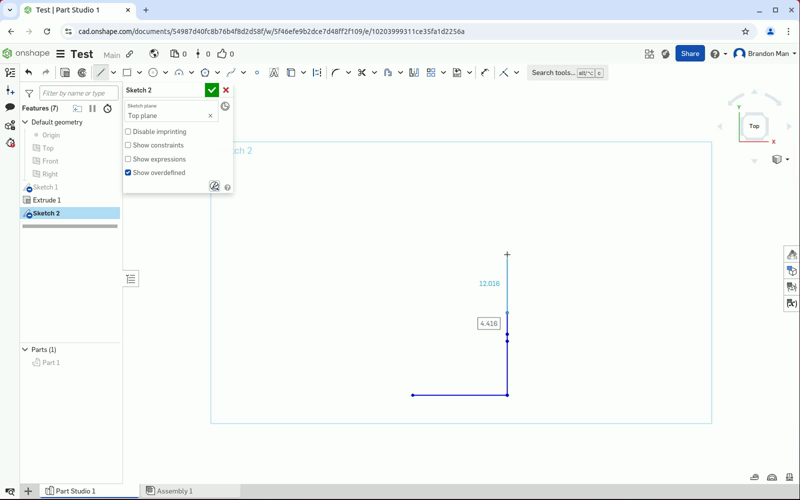
key_down(shift)
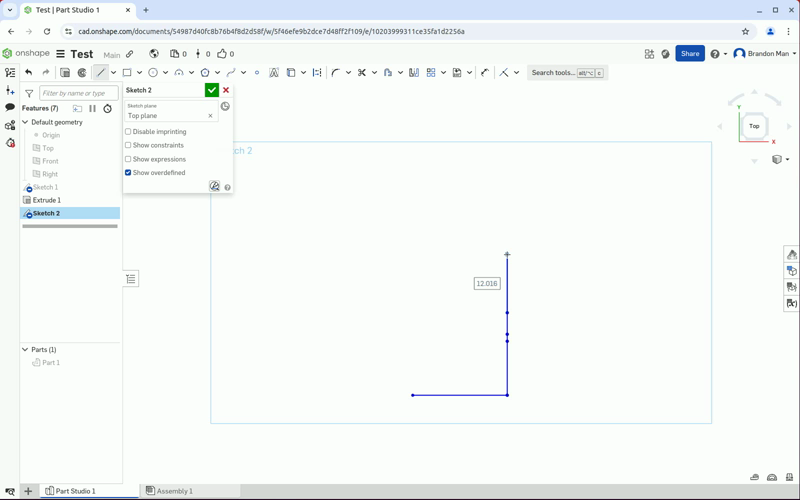
mouse_move(537, 254)
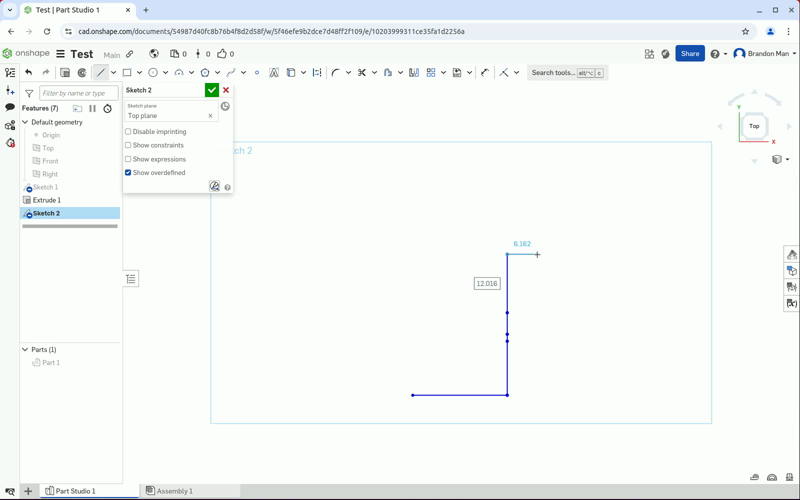
mouse_move(507, 232)
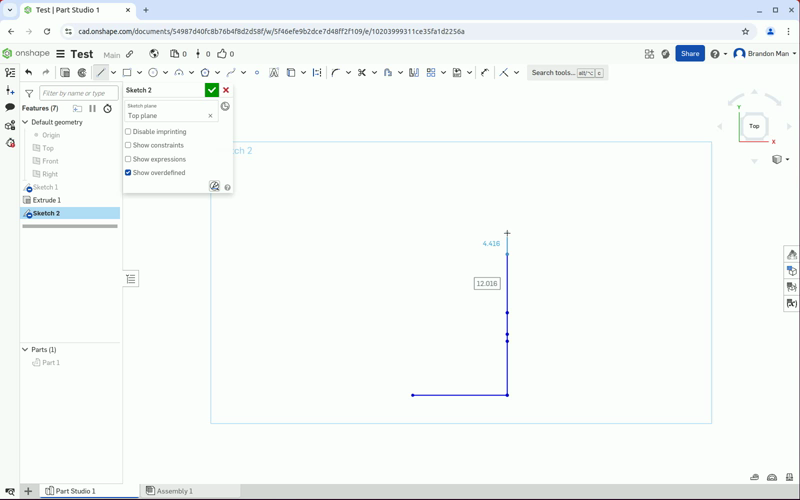
click(507, 232)
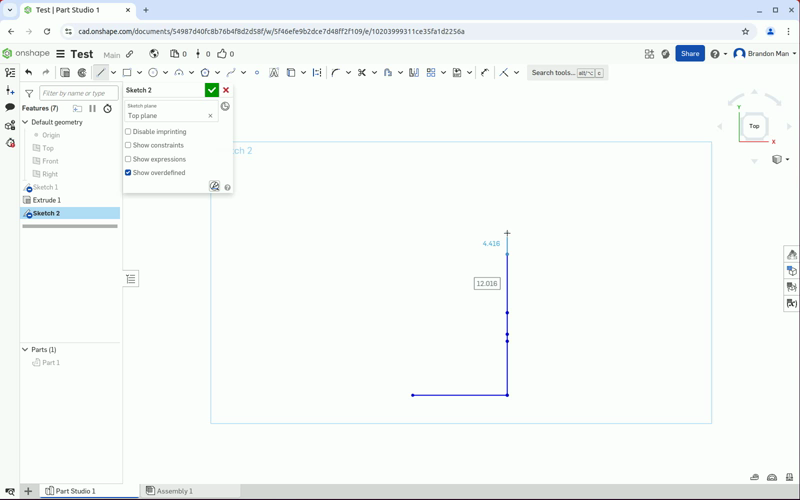
key_up(shift)
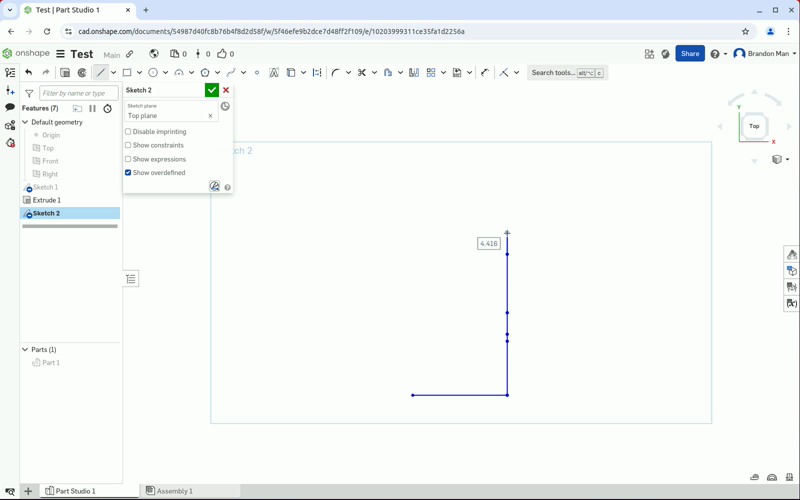
key_down(shift)
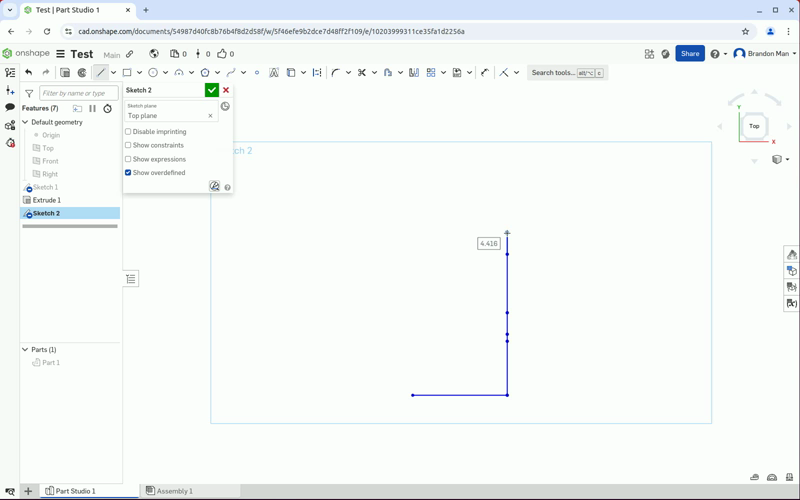
mouse_move(537, 232)
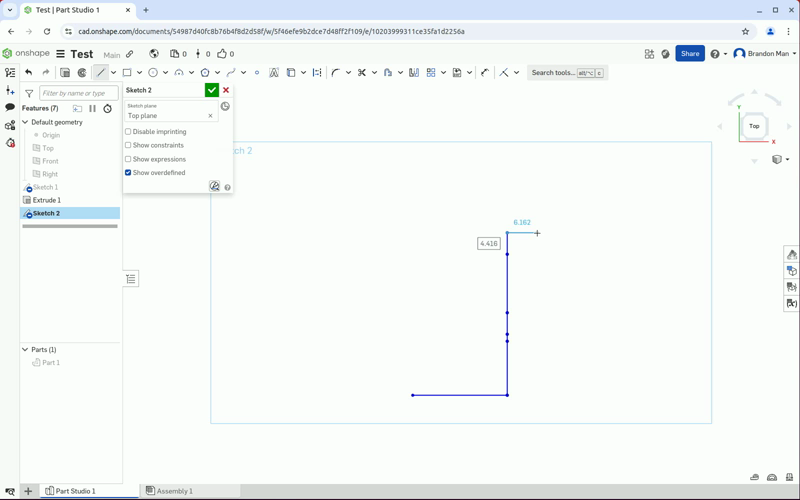
mouse_move(507, 225)
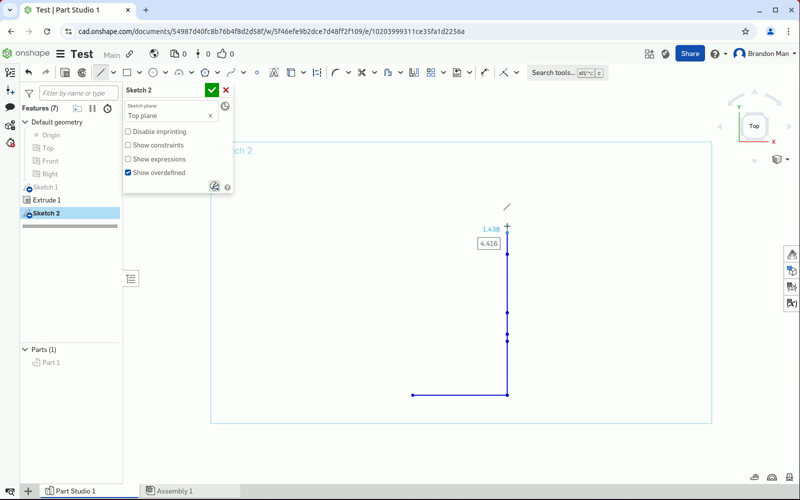
scroll(6)
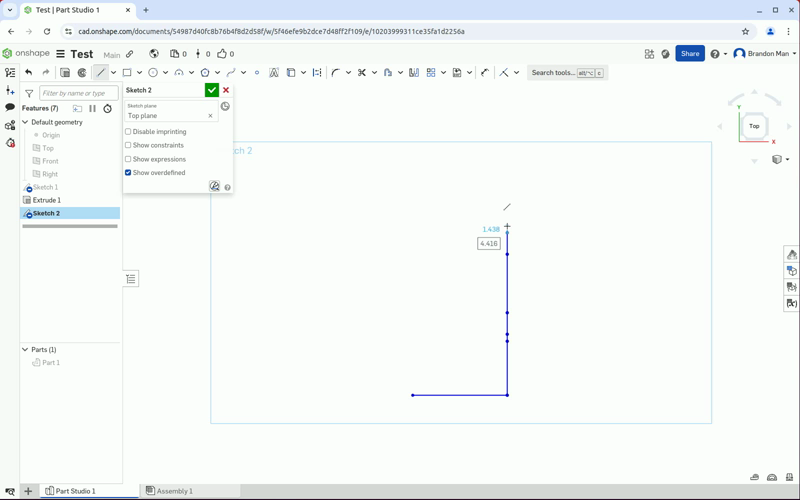
scroll(6)
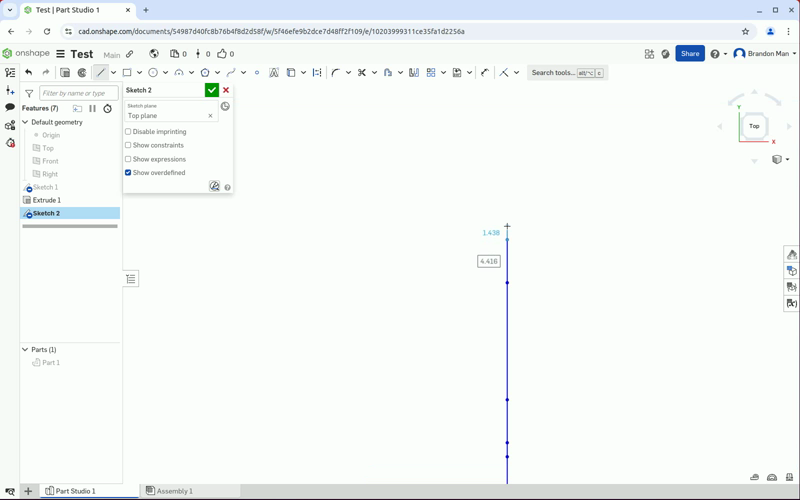
scroll(6)
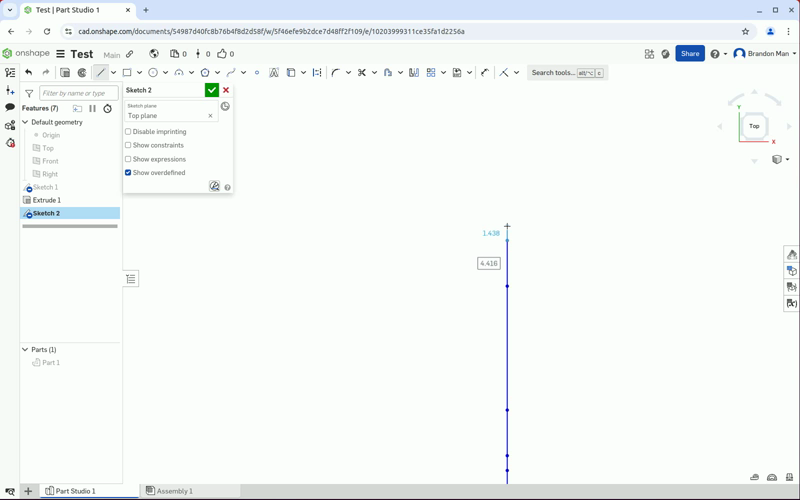
scroll(6)
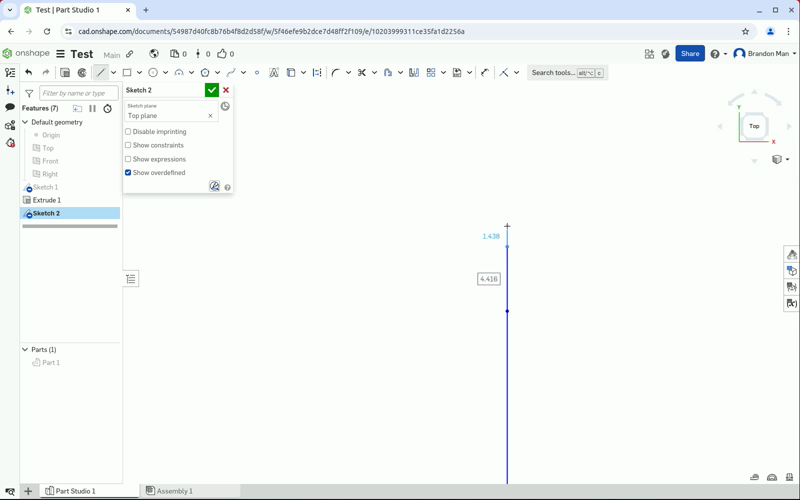
scroll(6)
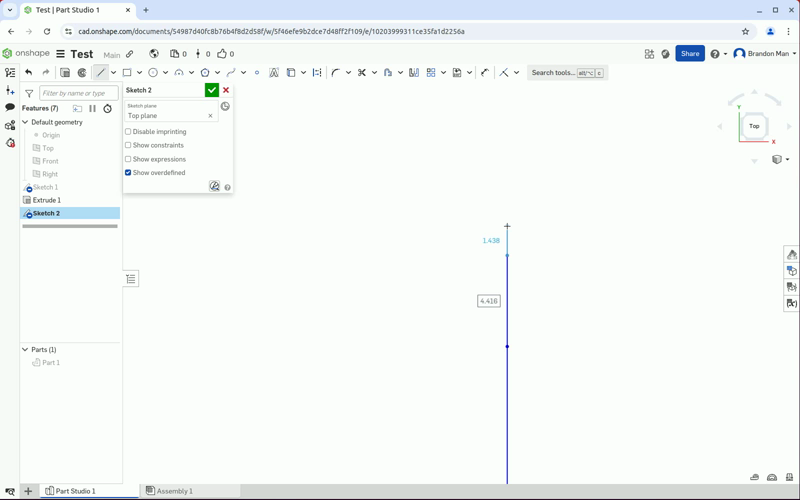
scroll(6)
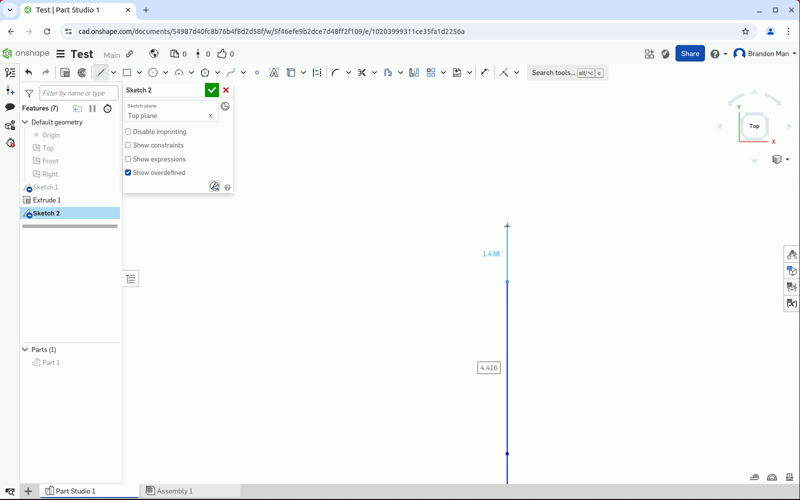
scroll(6)
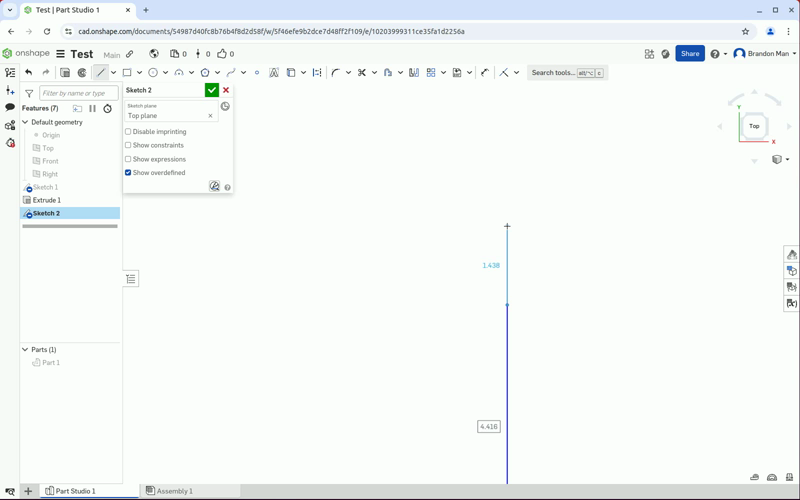
click(507, 225)
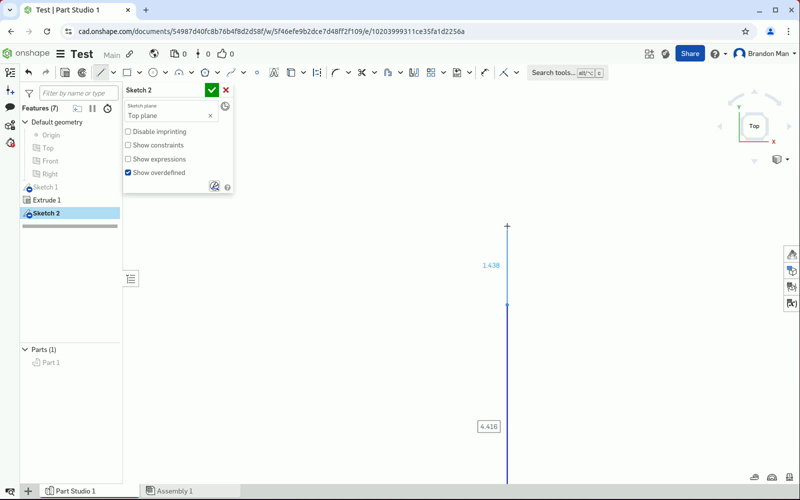
scroll(-6)
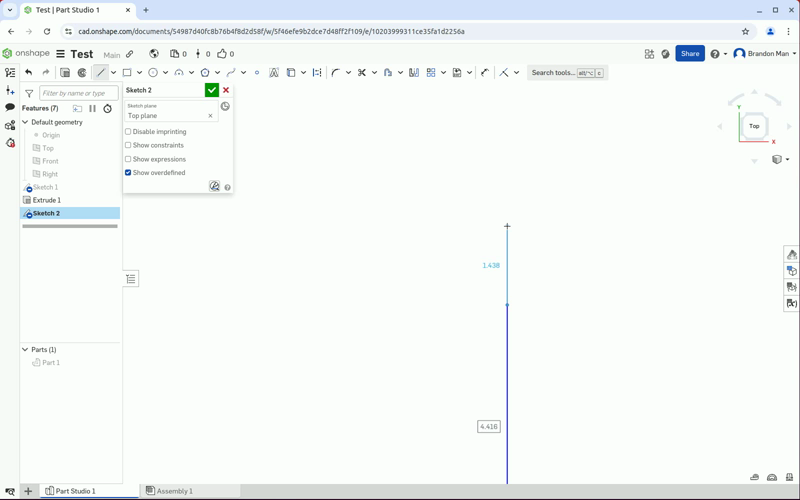
scroll(-6)
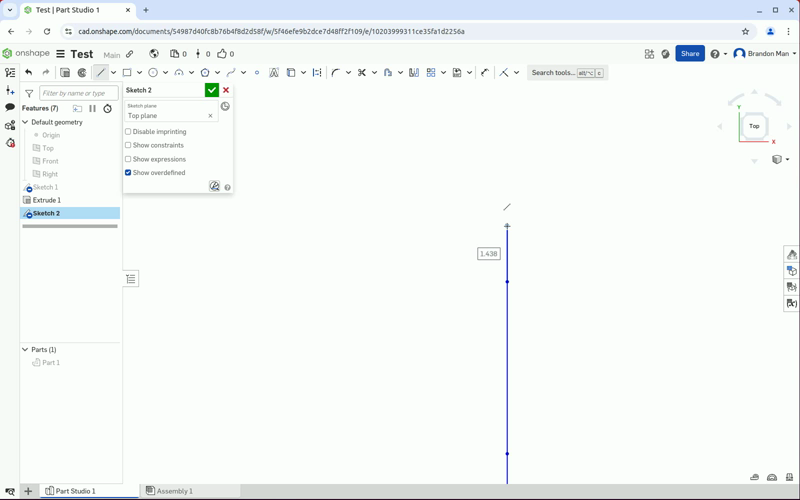
scroll(-6)
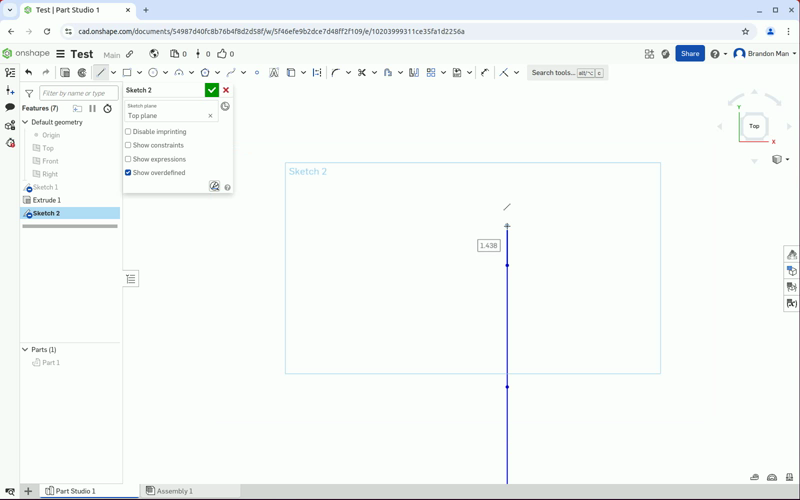
scroll(-6)
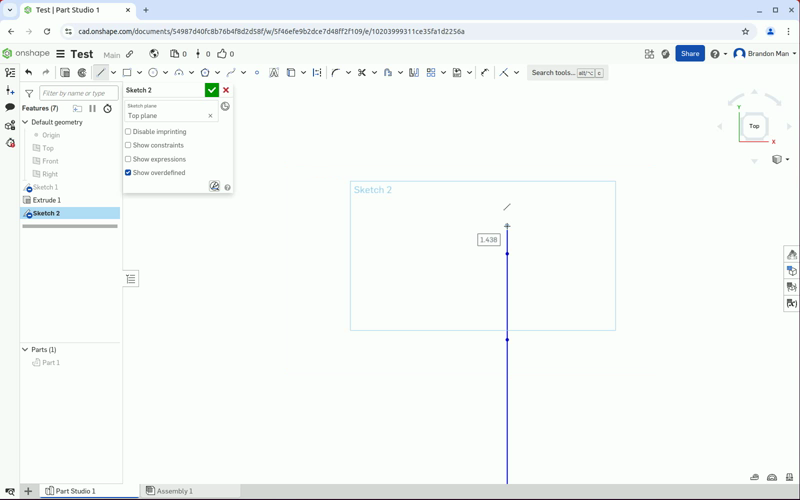
scroll(-6)
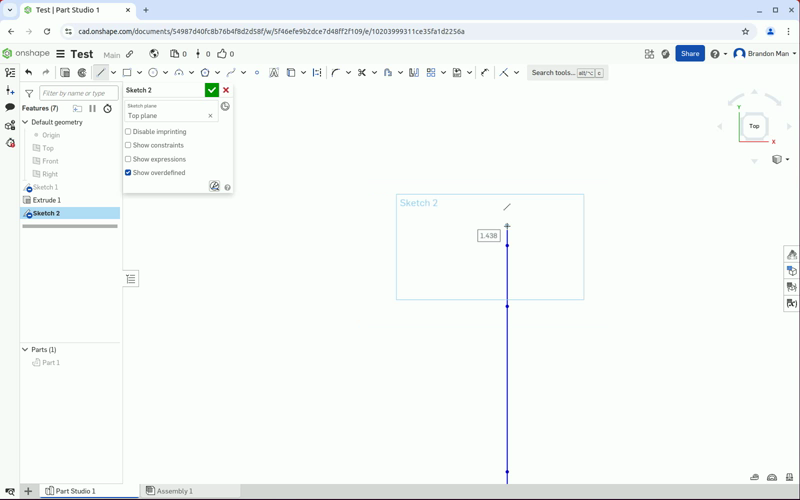
scroll(-6)
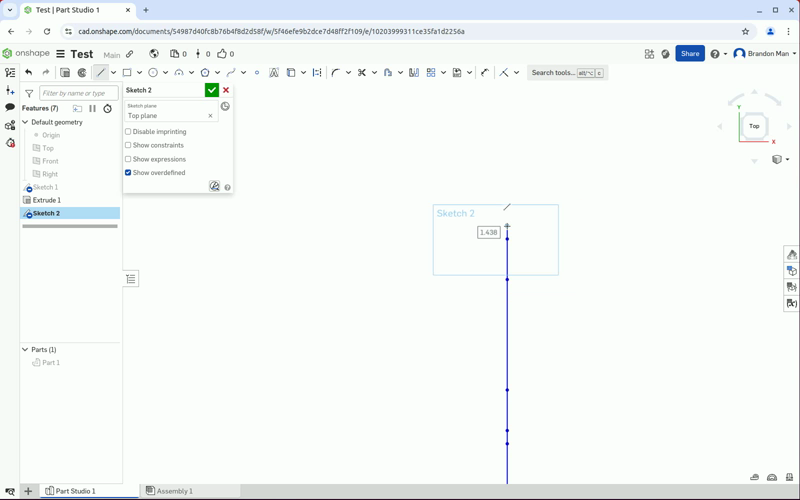
scroll(-6)
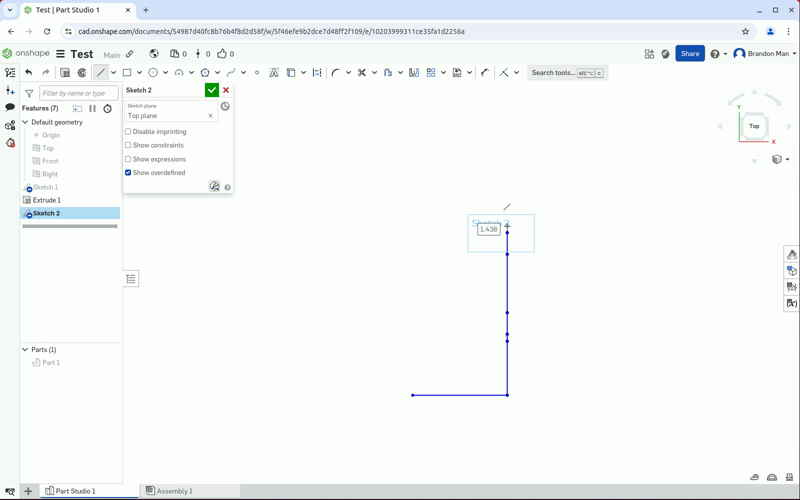
key_up(shift)
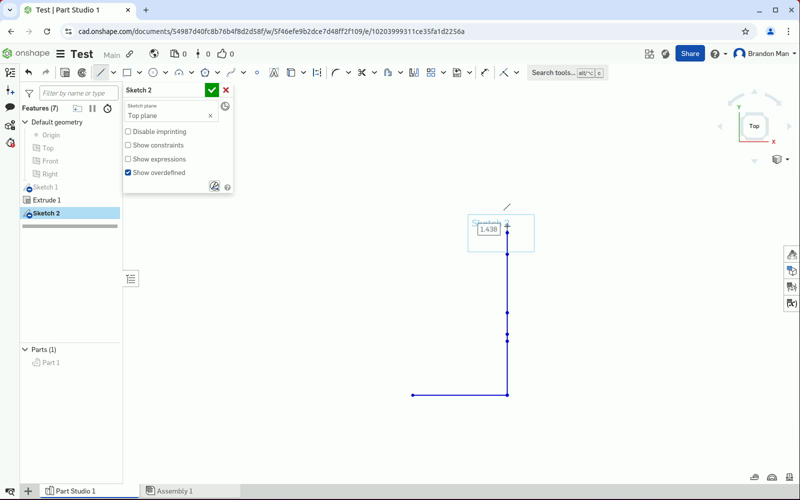
key_down(shift)
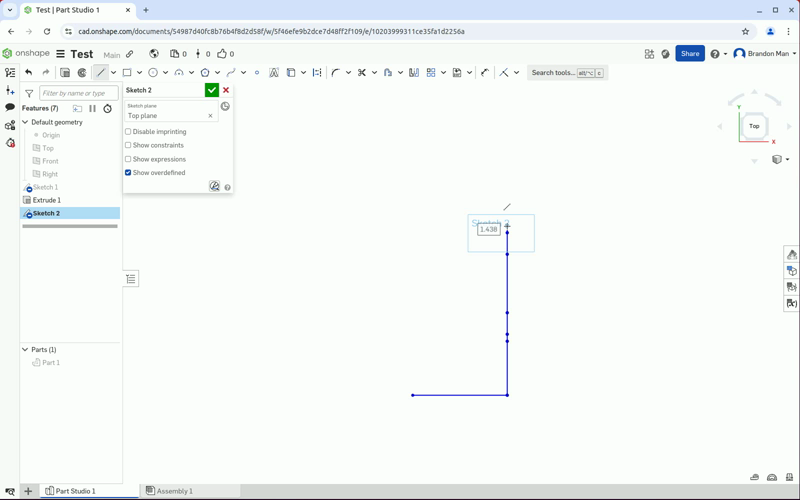
mouse_move(537, 225)
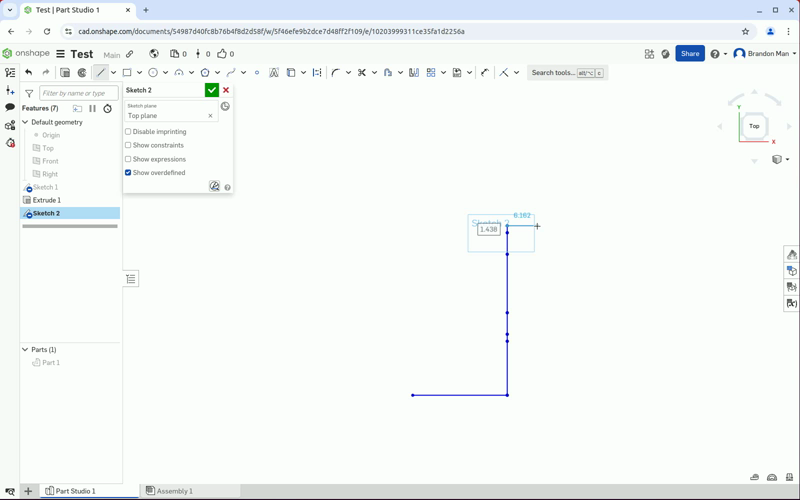
mouse_move(507, 171)
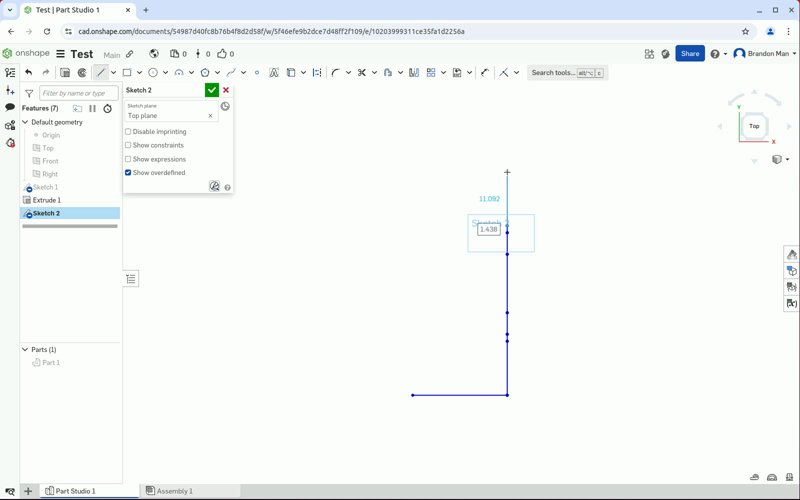
click(507, 171)
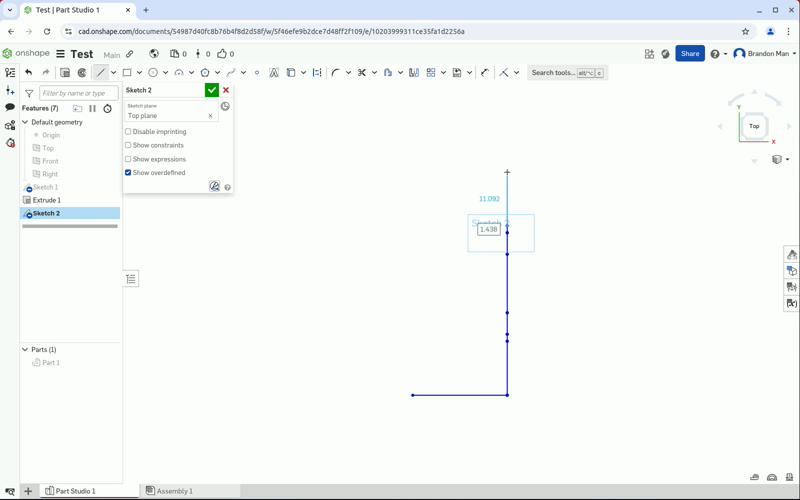
key_up(shift)
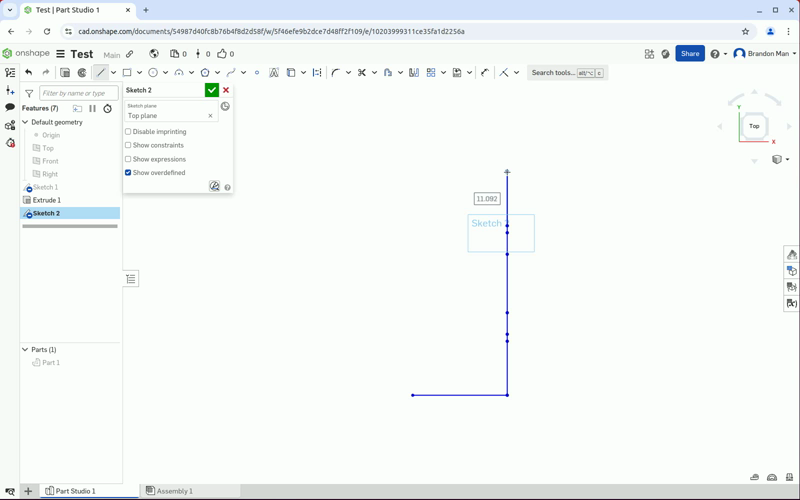
key_down(shift)
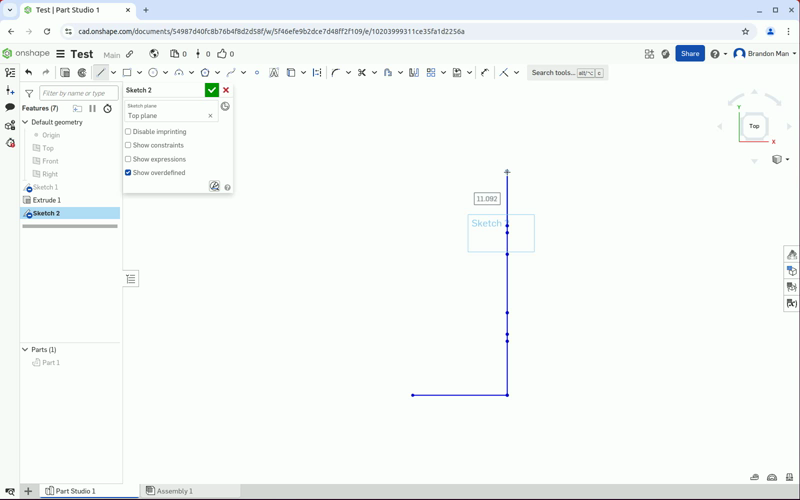
mouse_move(412, 171)
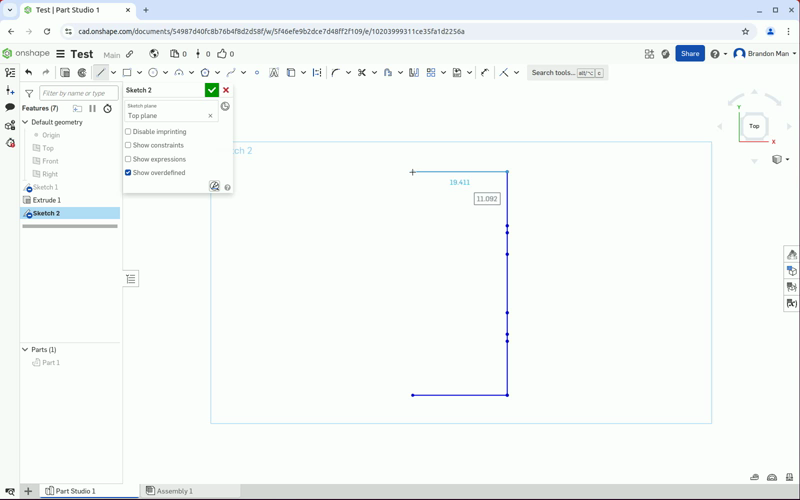
click(412, 171)
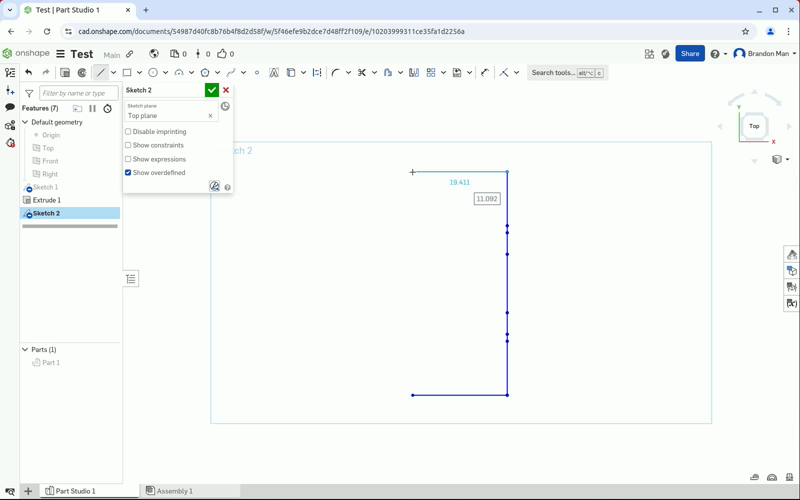
key_up(shift)
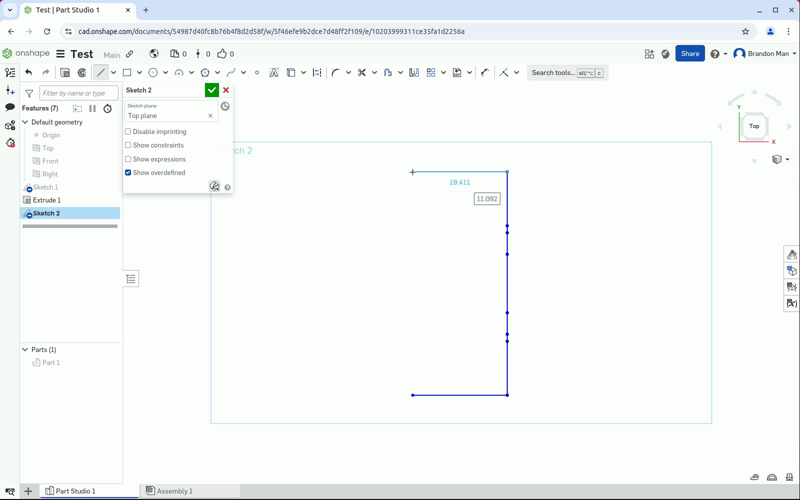
key_down(shift)
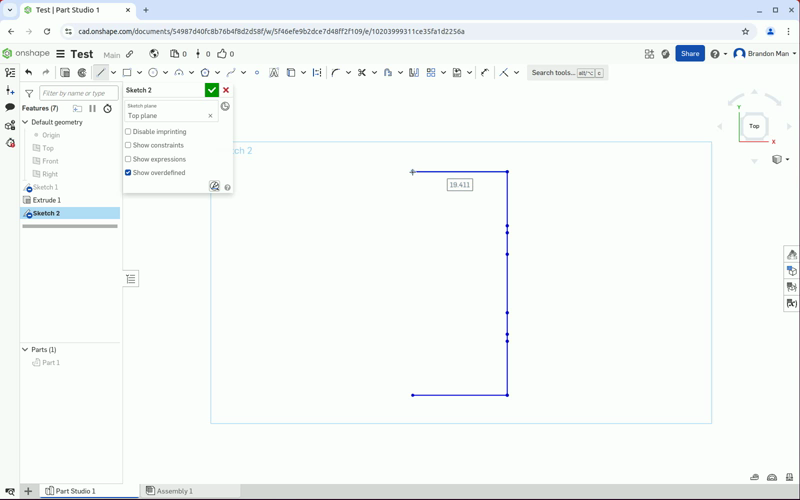
mouse_move(412, 395)
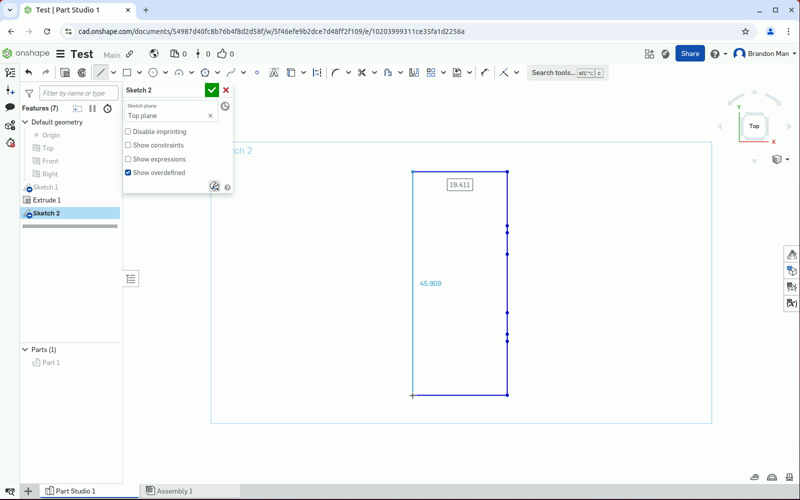
key_up(shift)
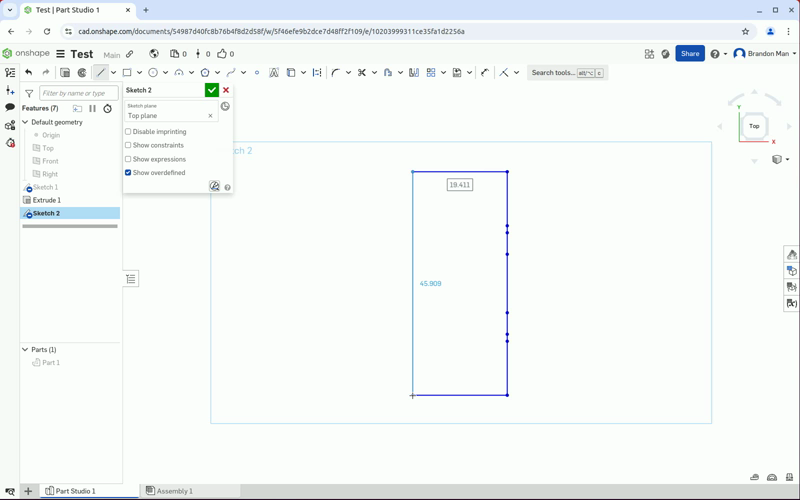
click(412, 395)
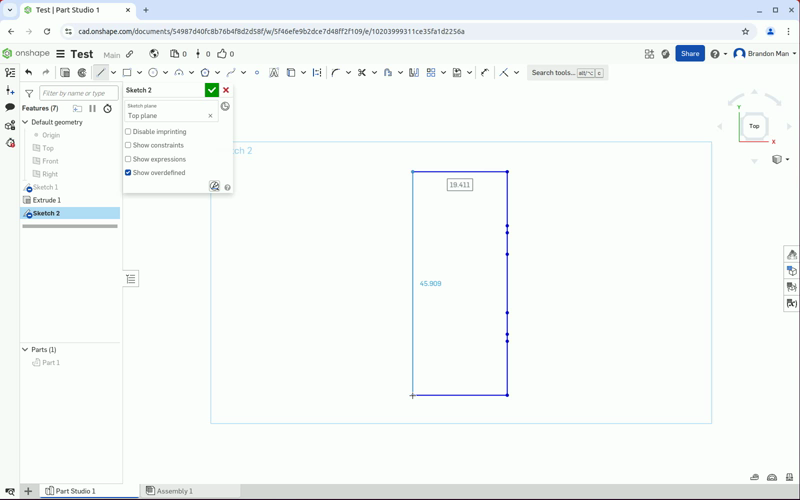
key(esc)
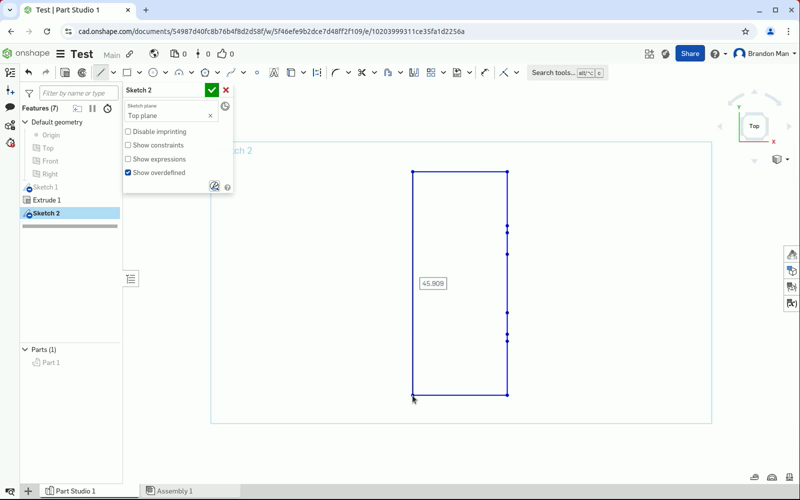
key(l)
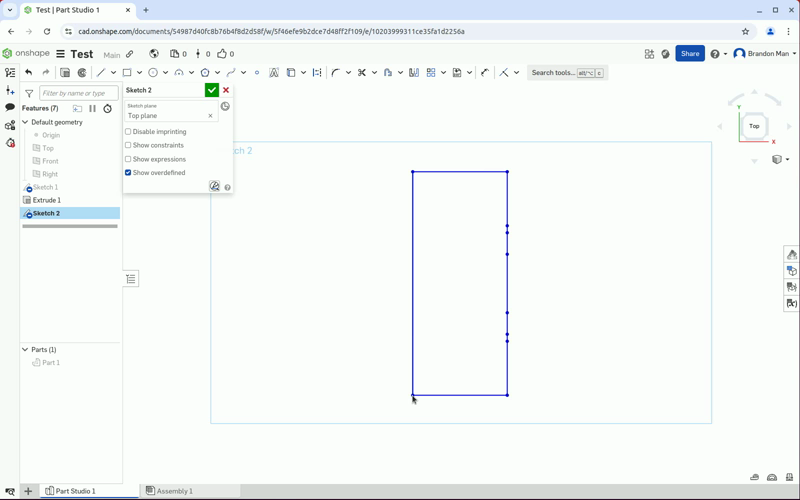
key_down(shift)
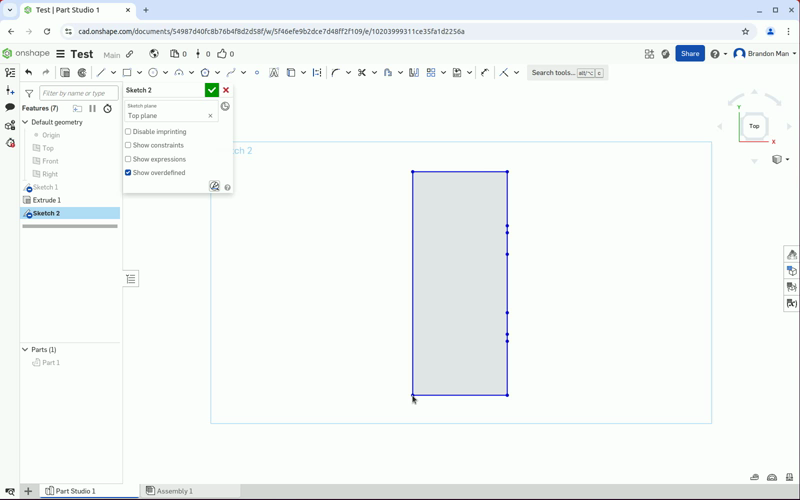
mouse_move(417, 390)
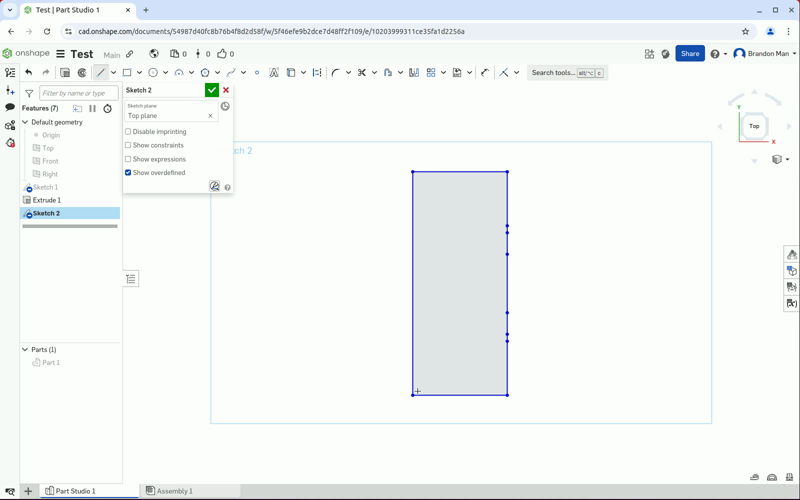
click(417, 390)
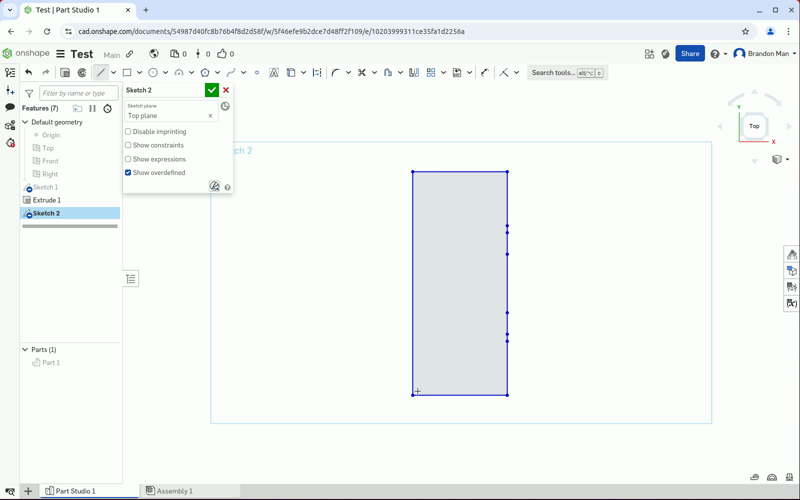
key_up(shift)
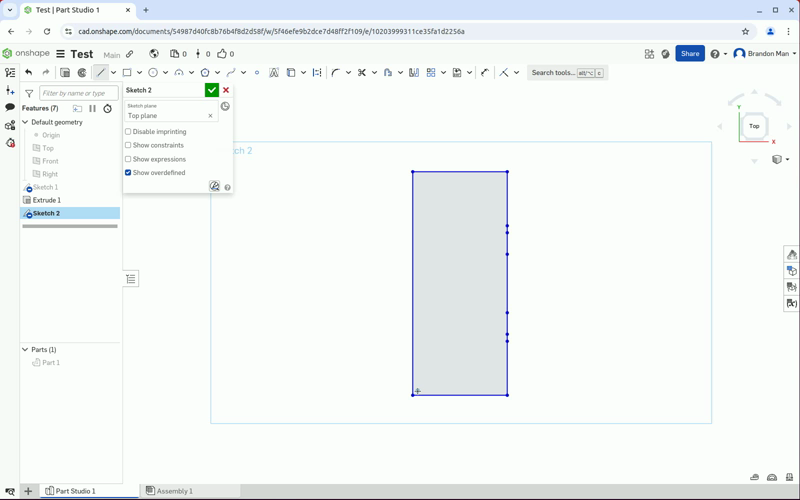
key_down(shift)
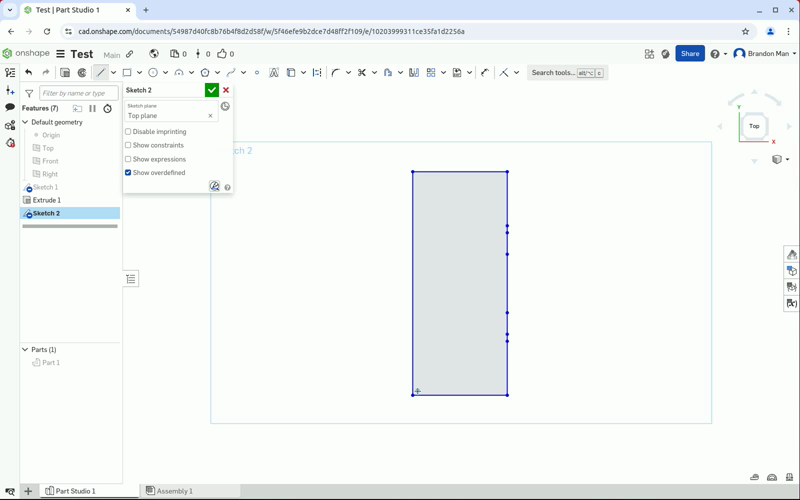
mouse_move(502, 390)
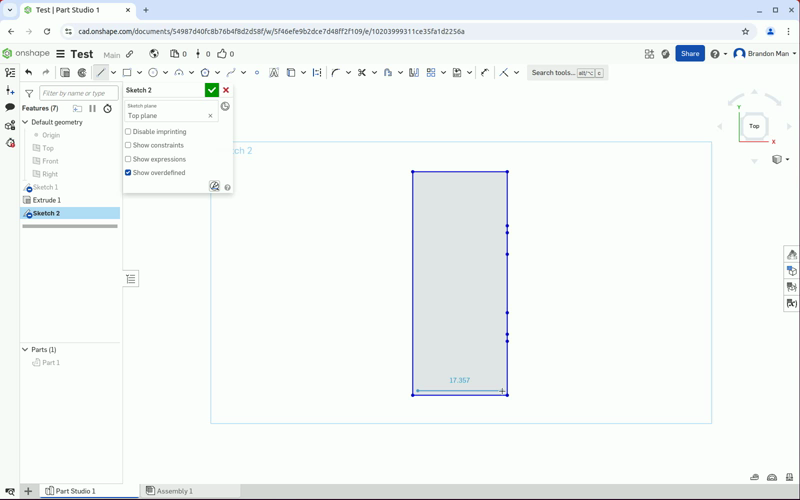
click(502, 390)
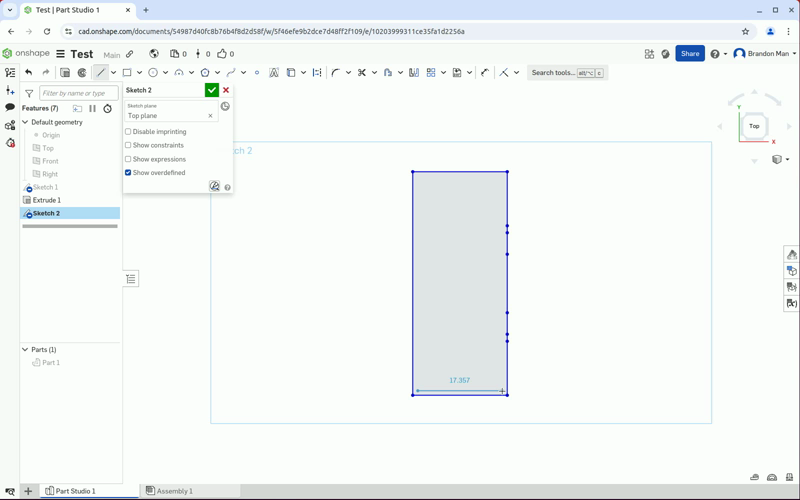
key_up(shift)
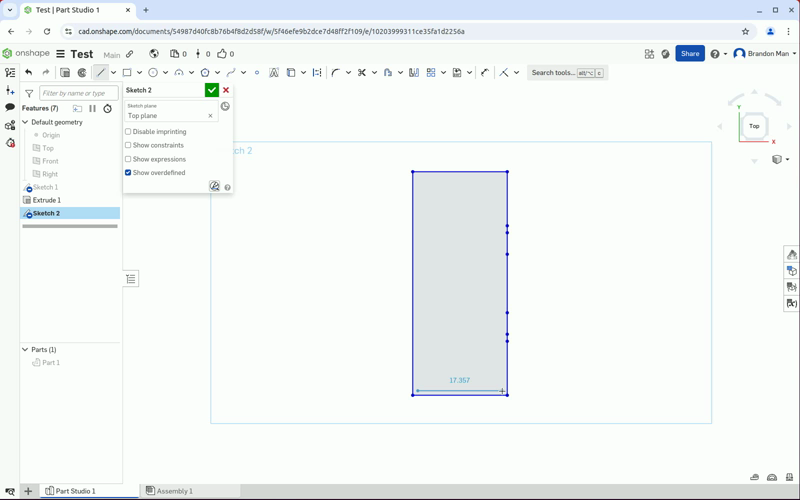
key_down(shift)
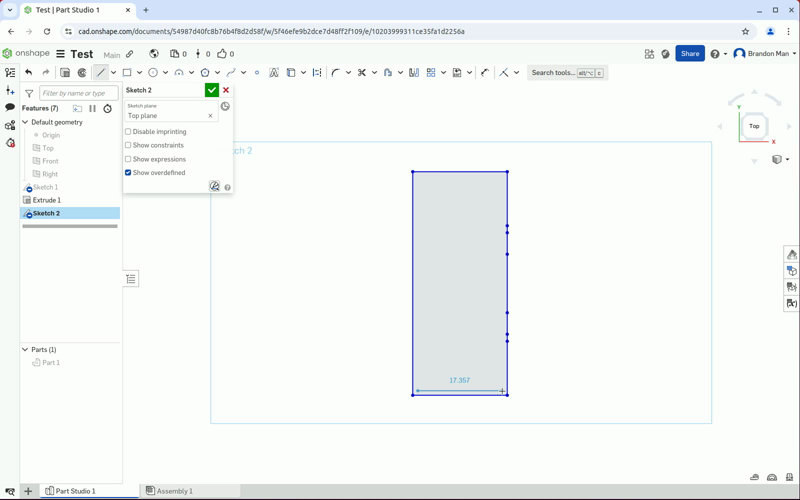
mouse_move(502, 176)
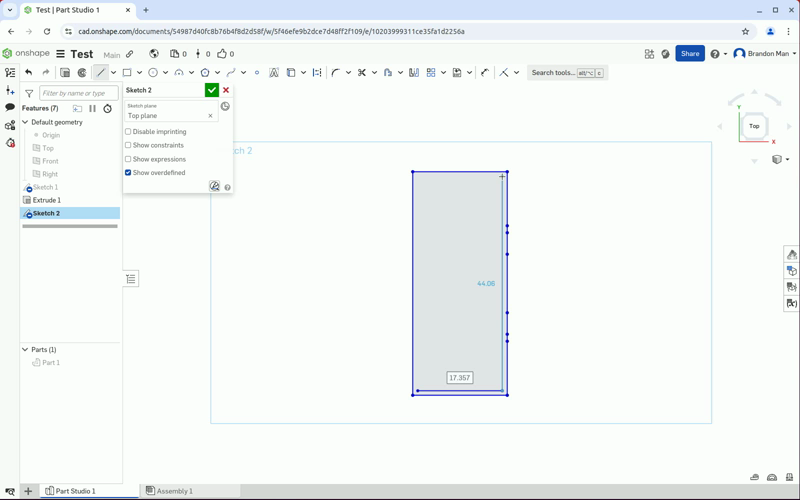
click(502, 176)
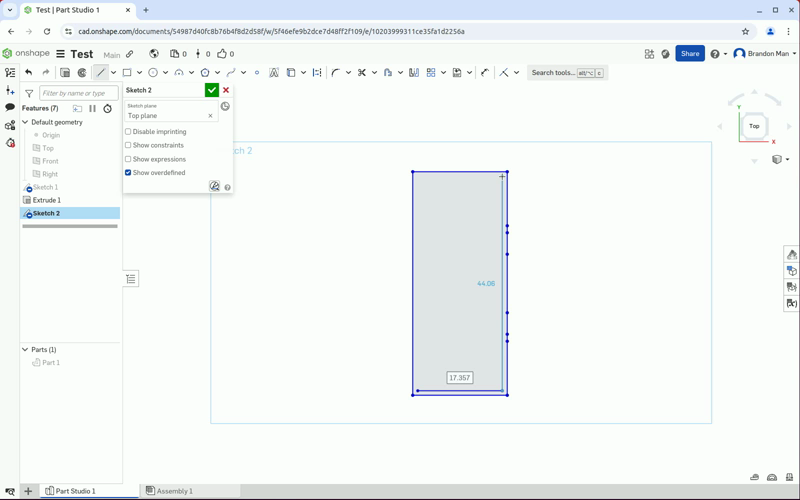
key_up(shift)
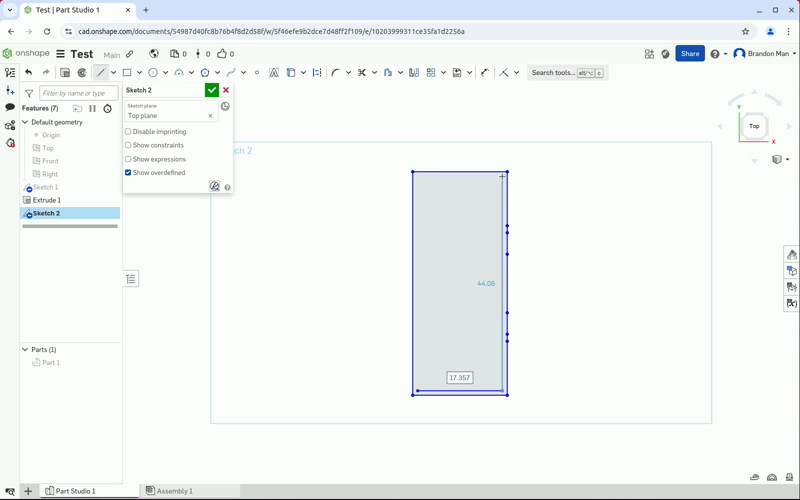
key_down(shift)
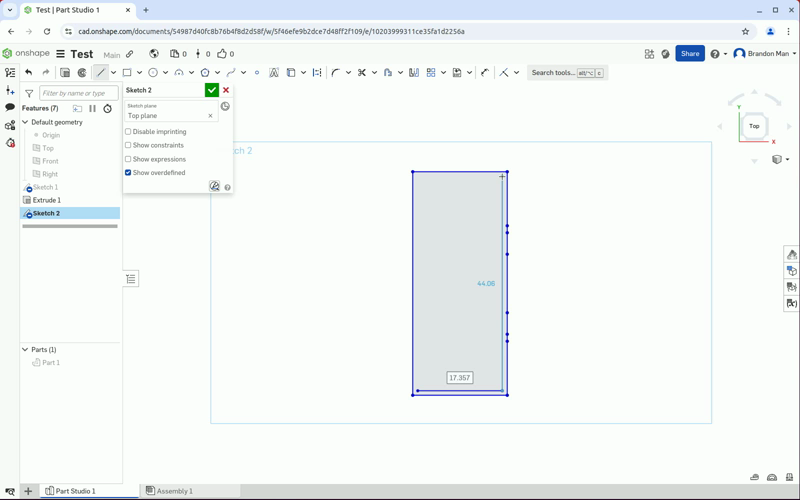
mouse_move(417, 176)
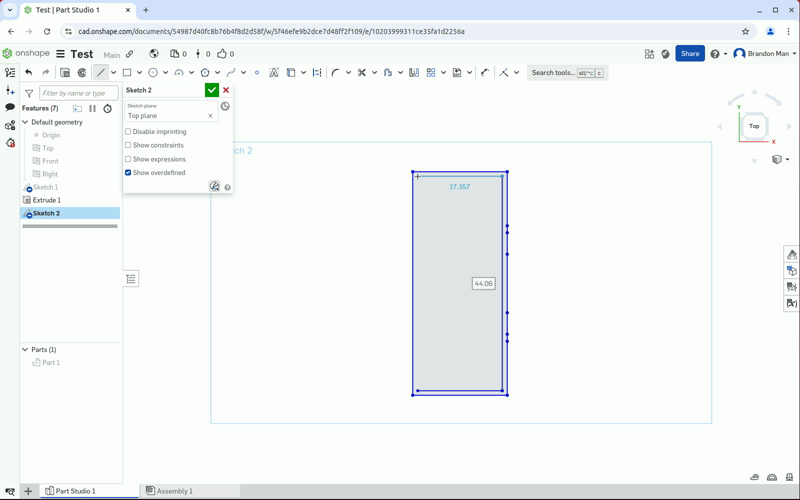
click(417, 176)
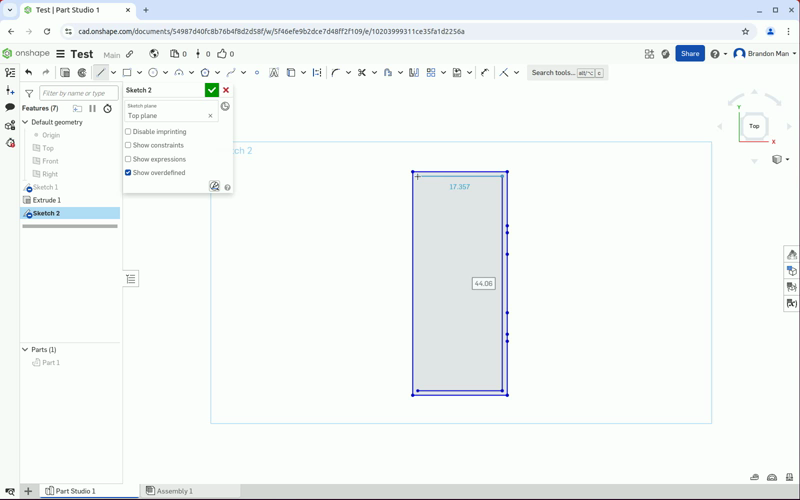
key_up(shift)
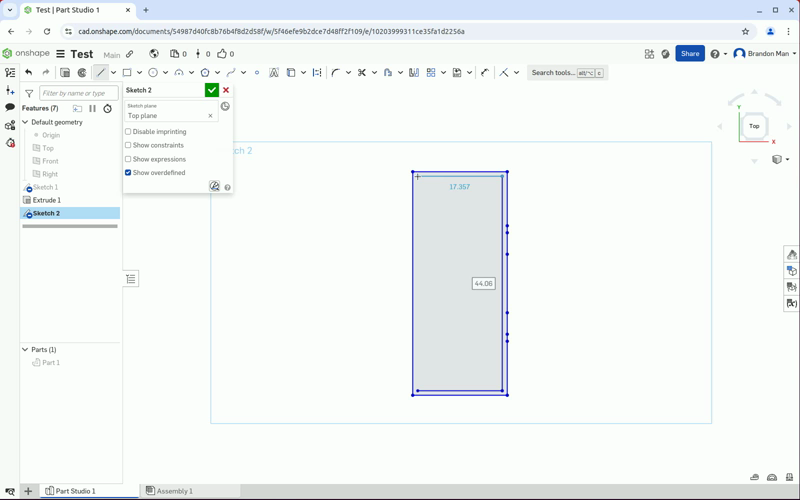
key_down(shift)
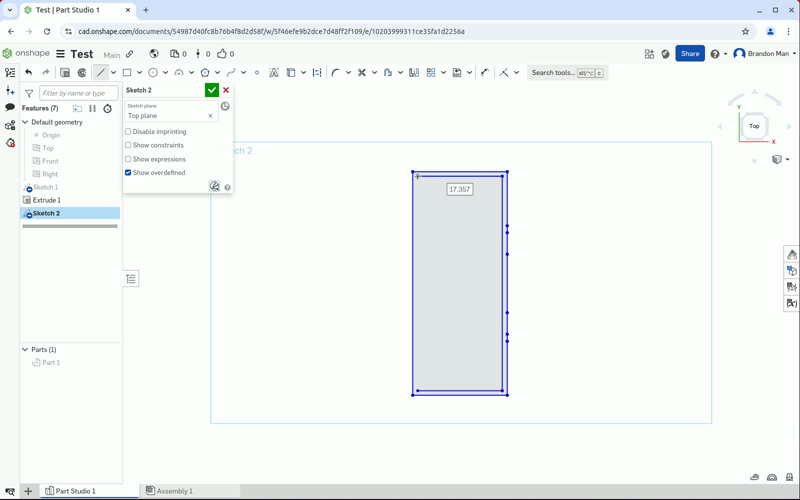
mouse_move(417, 390)
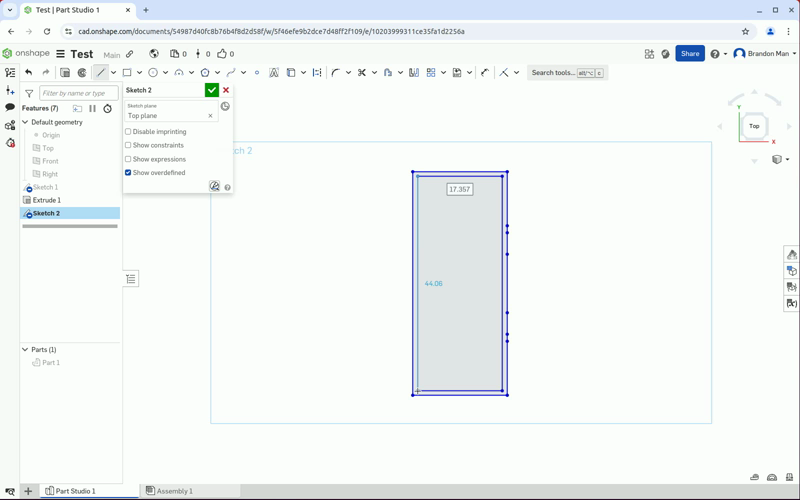
key_up(shift)
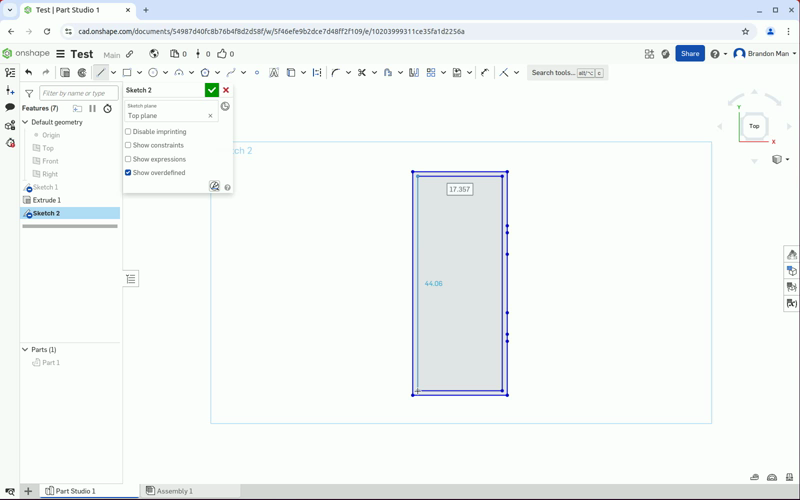
click(417, 390)
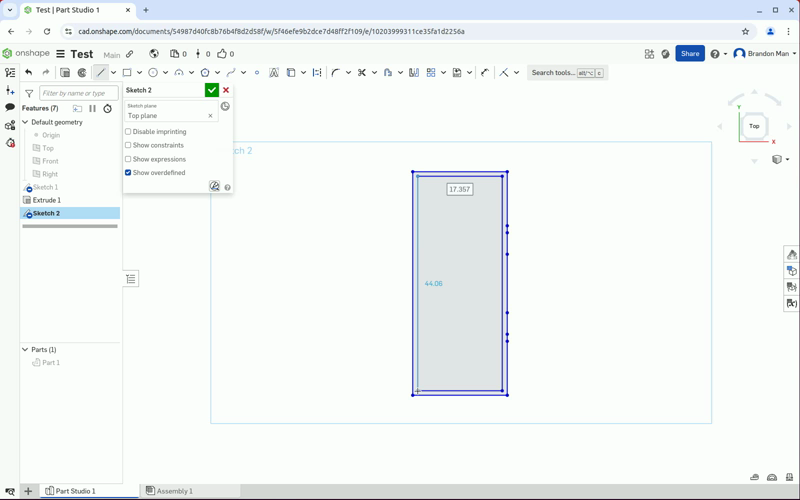
key(esc)
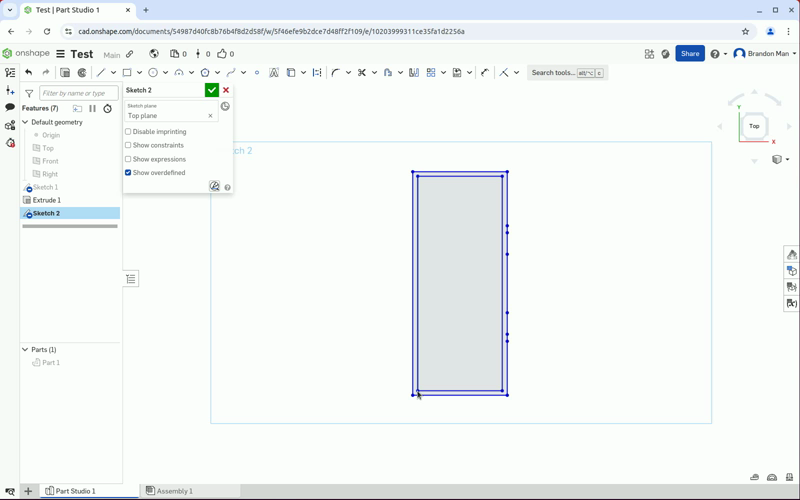
mouse_move(415, 368)
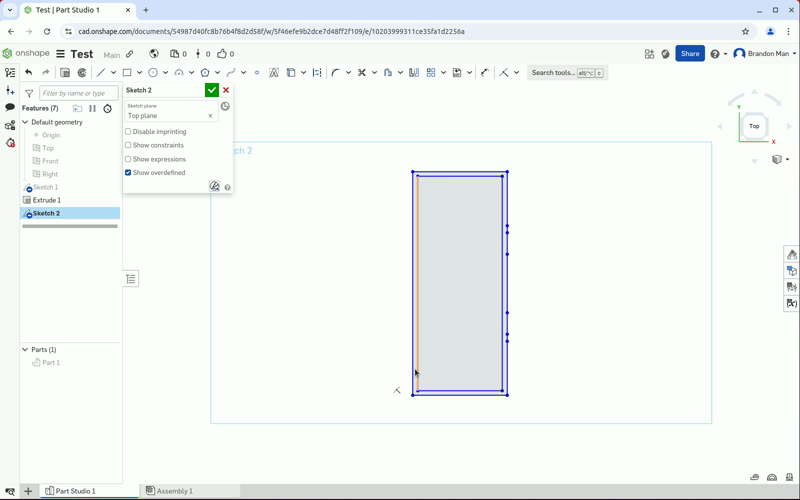
click(415, 368)
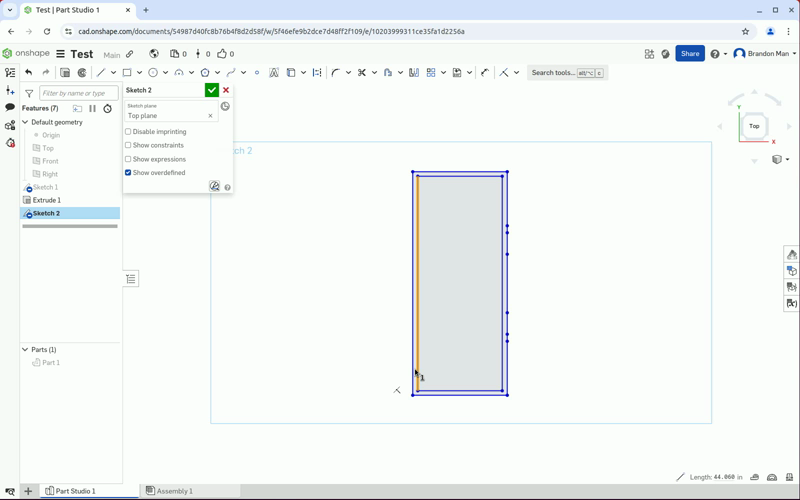
mouse_move(73, 352)
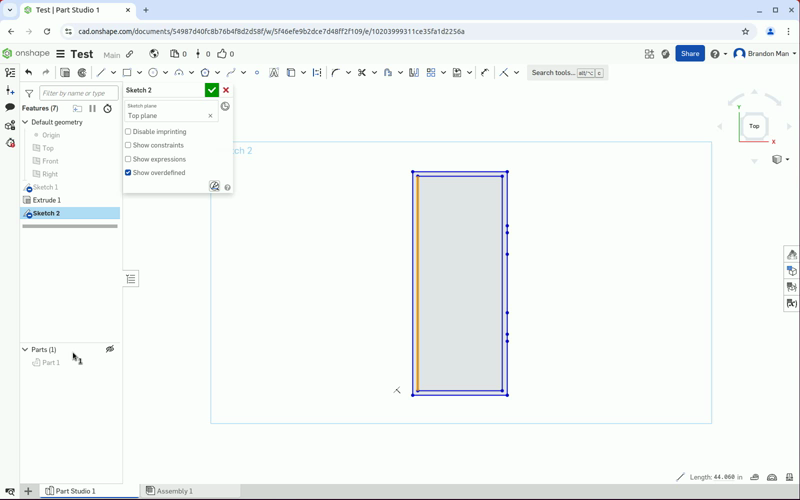
key(shift+y)
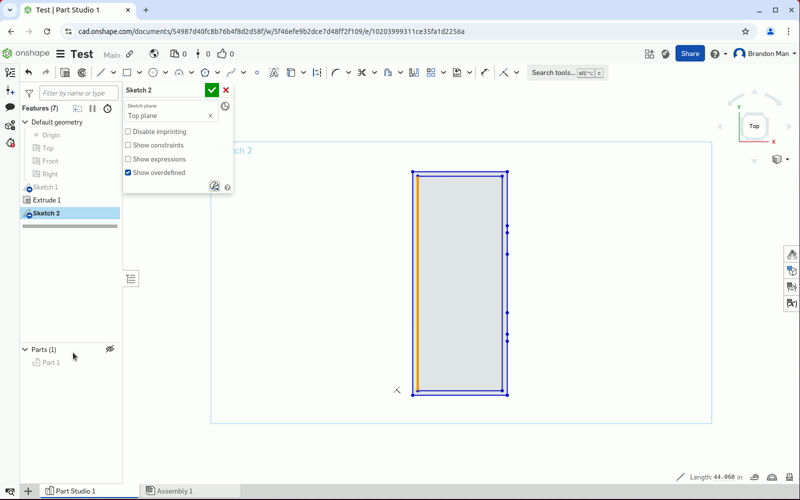
key(shift+e)
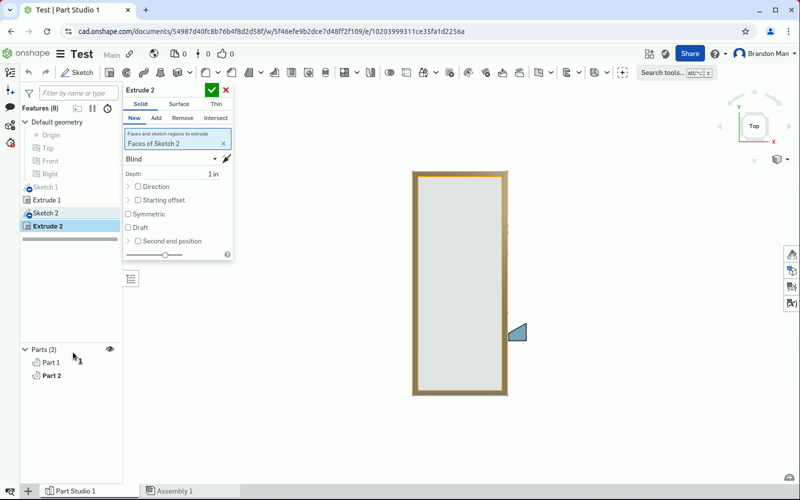
mouse_move(143, 106)
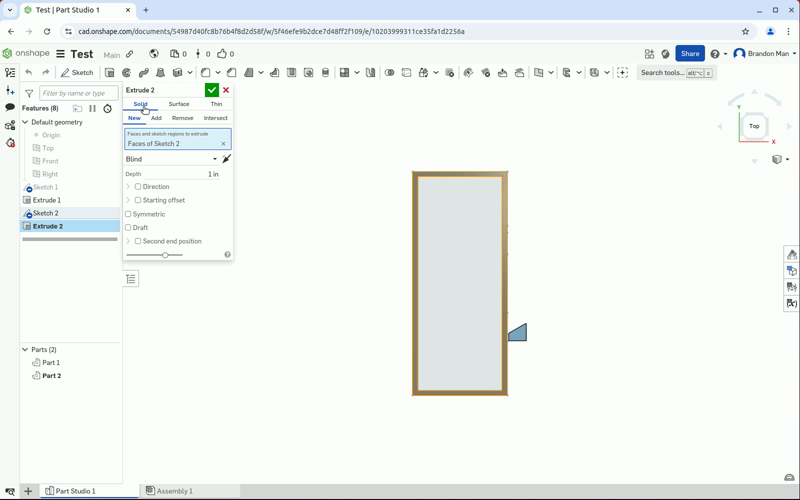
click(143, 106)
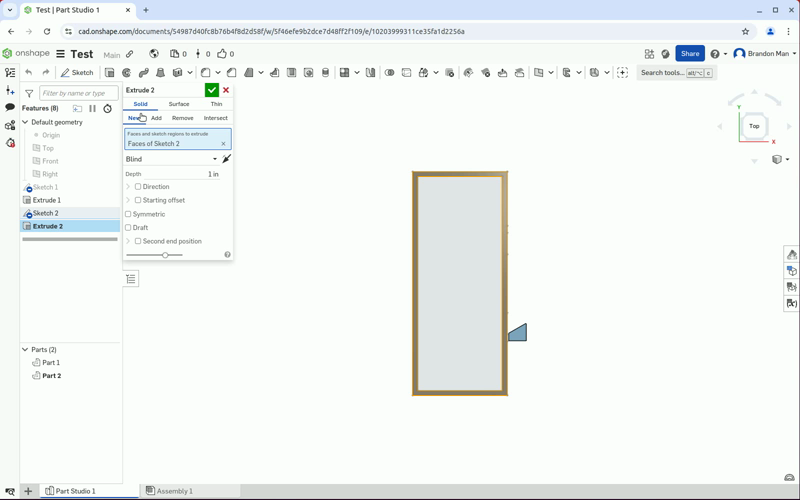
mouse_move(137, 120)
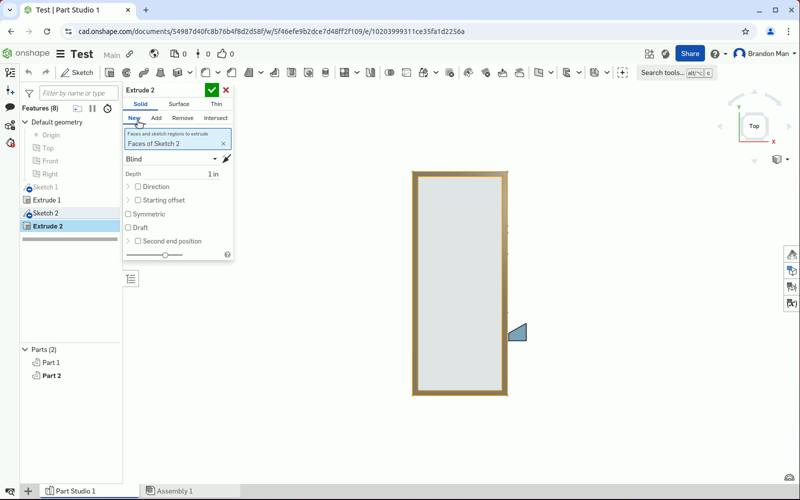
click(137, 120)
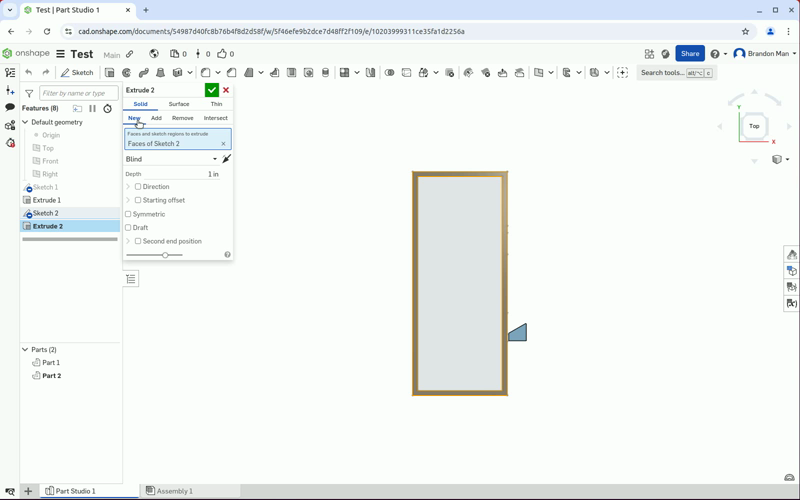
key(tab, 4)
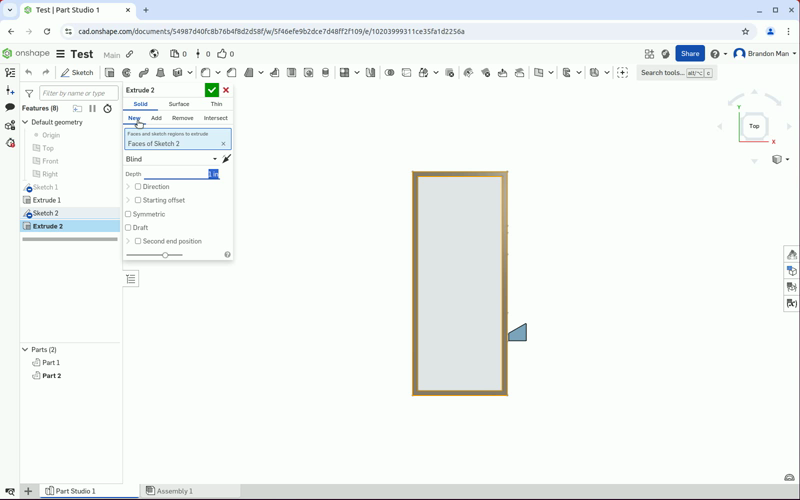
text(3.37)
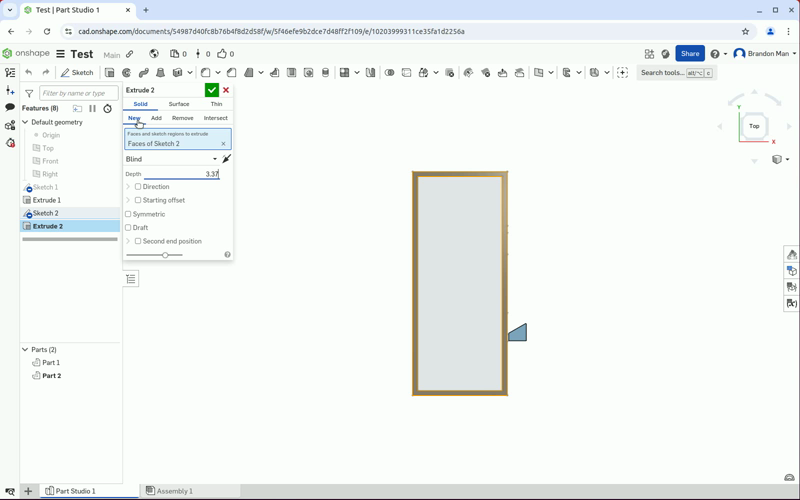
key(enter)
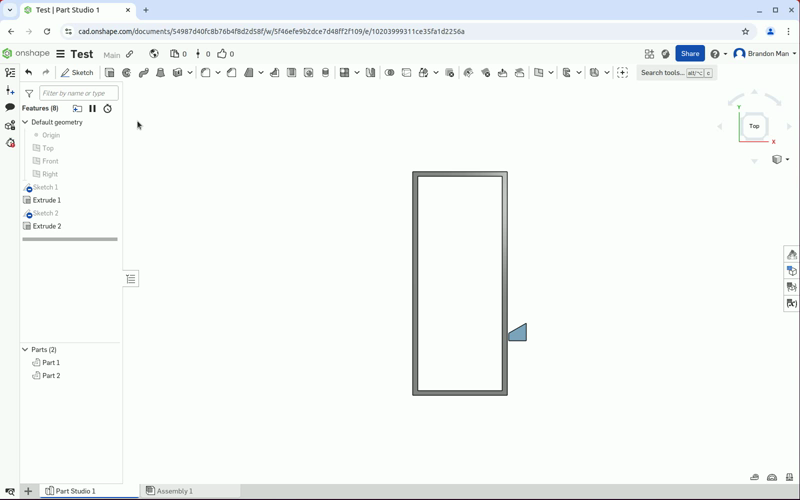
key(shift+h)
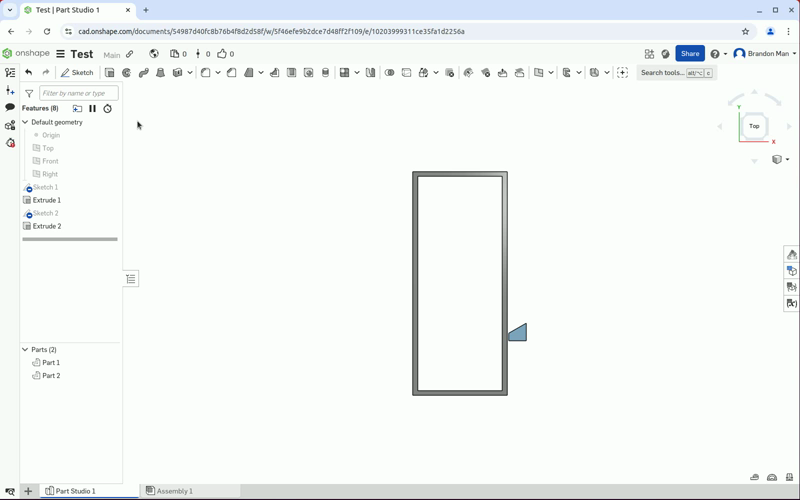
key(shift+h)
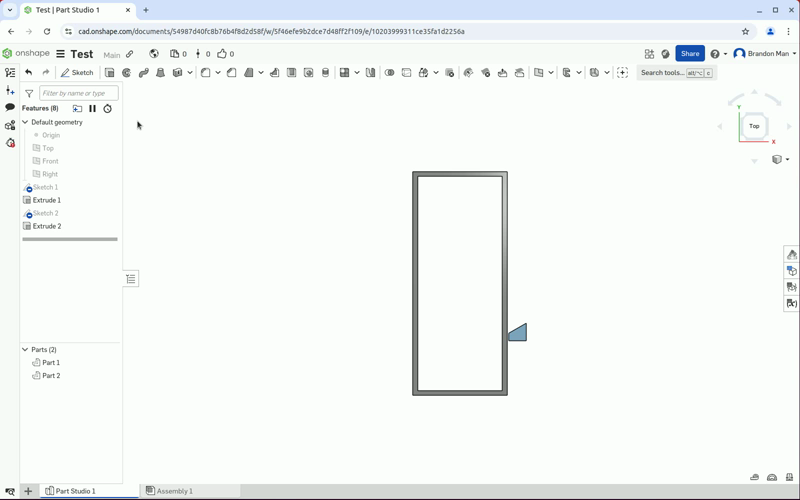
mouse_move(73, 189)
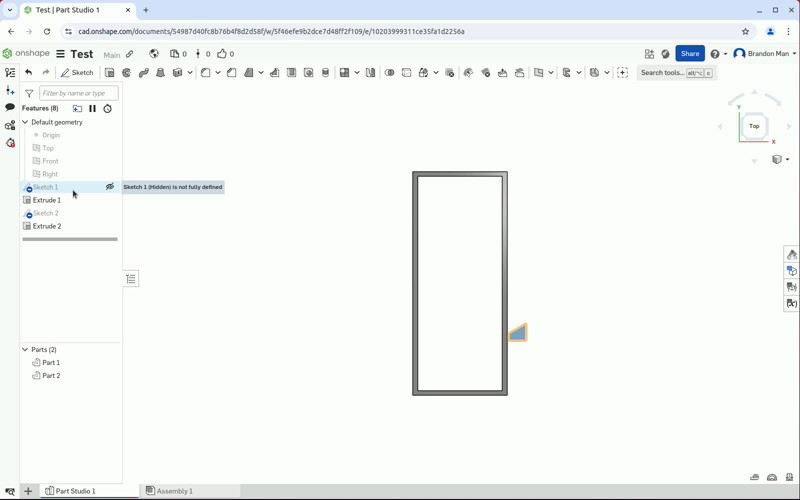
click(73, 189)
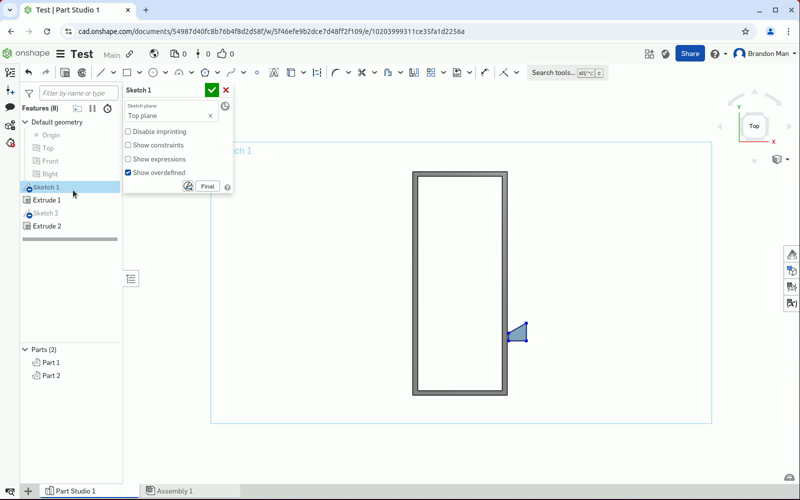
mouse_move(229, 92)
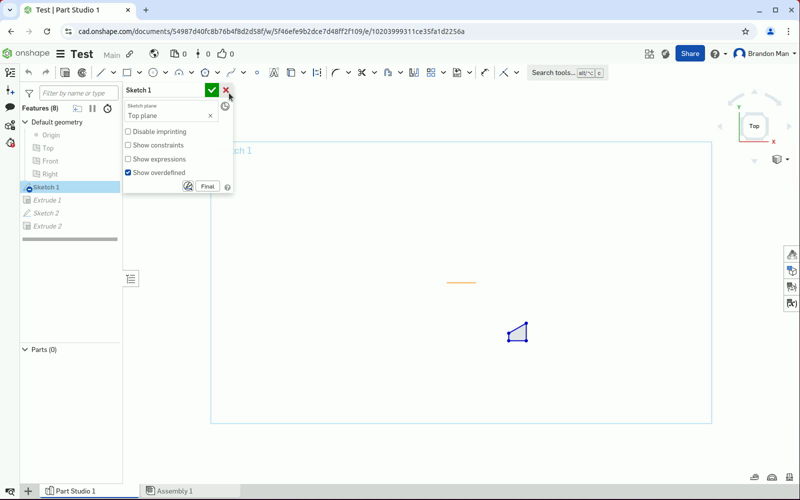
click(229, 92)
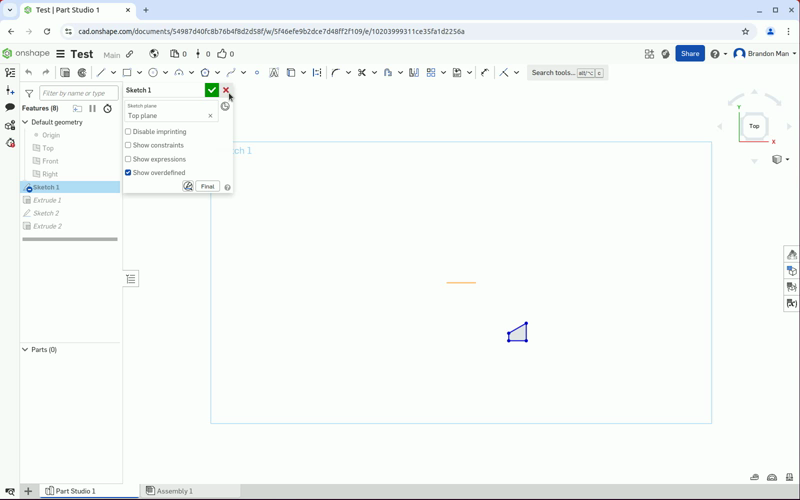
key(shift+s)
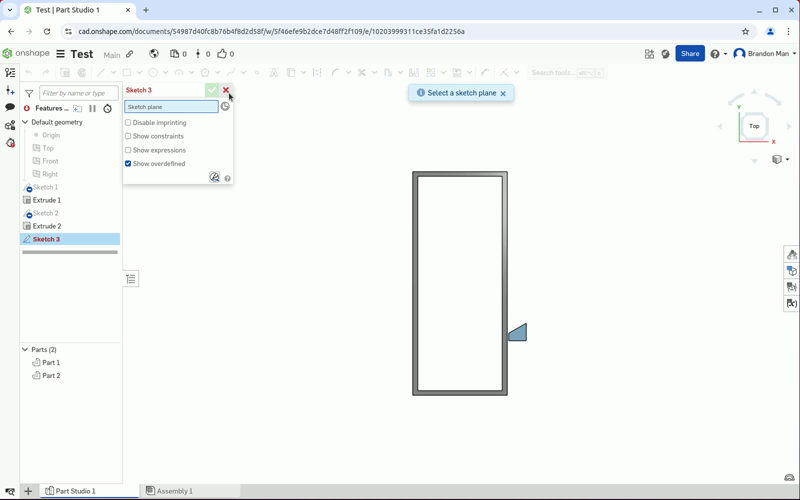
mouse_move(73, 150)
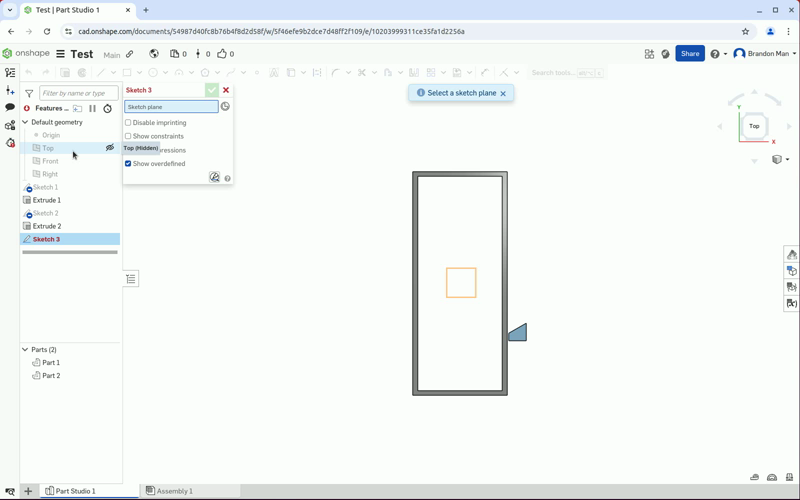
click(73, 150)
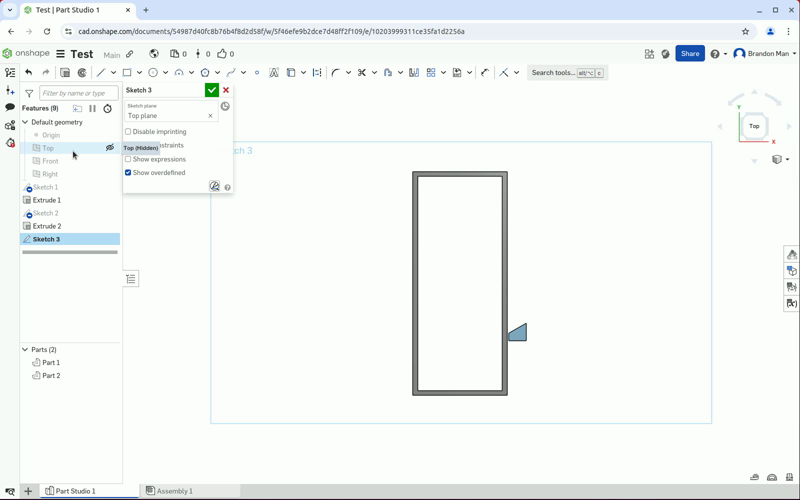
mouse_move(73, 352)
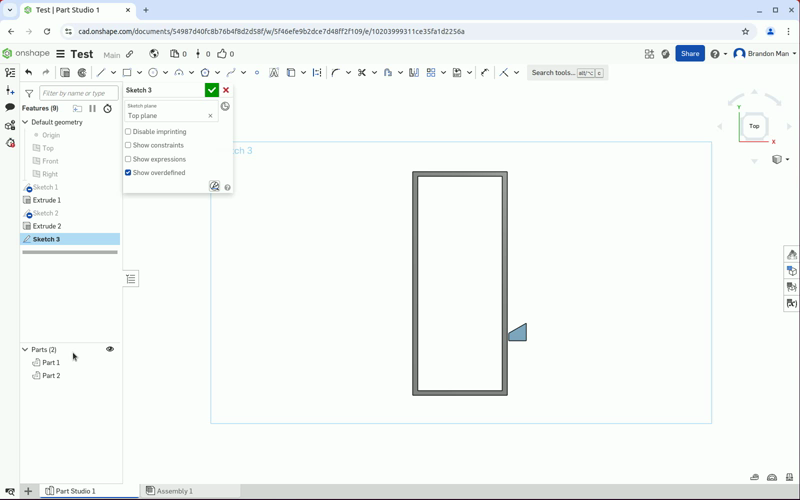
key(y)
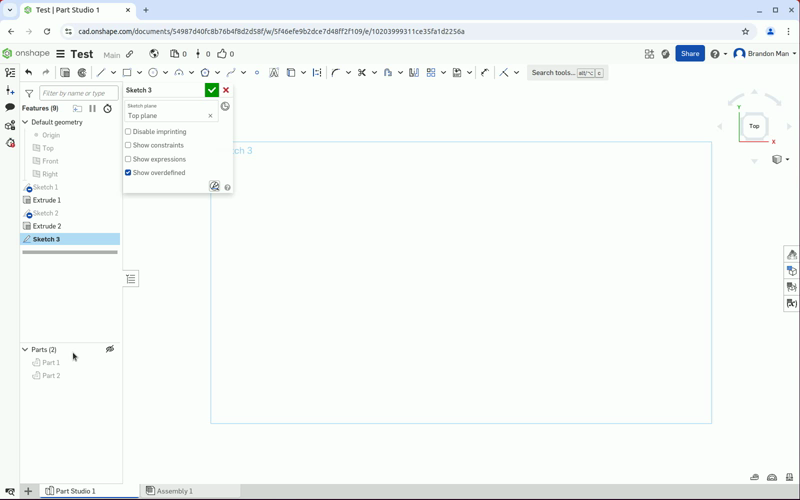
key(l)
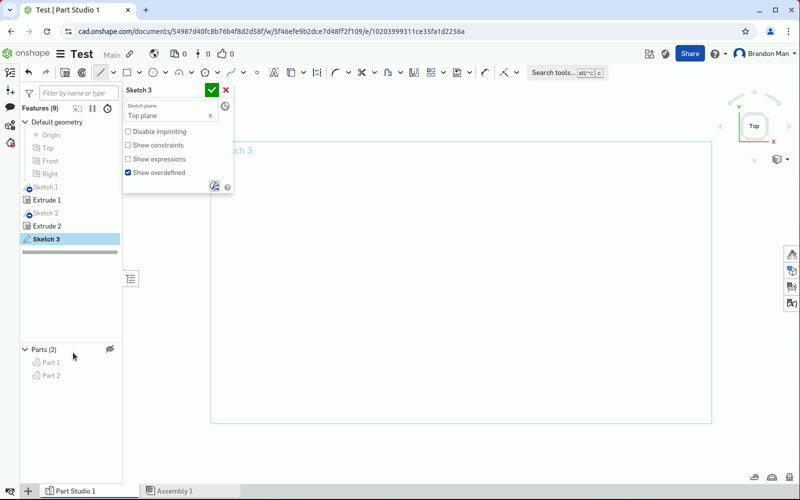
key_down(shift)
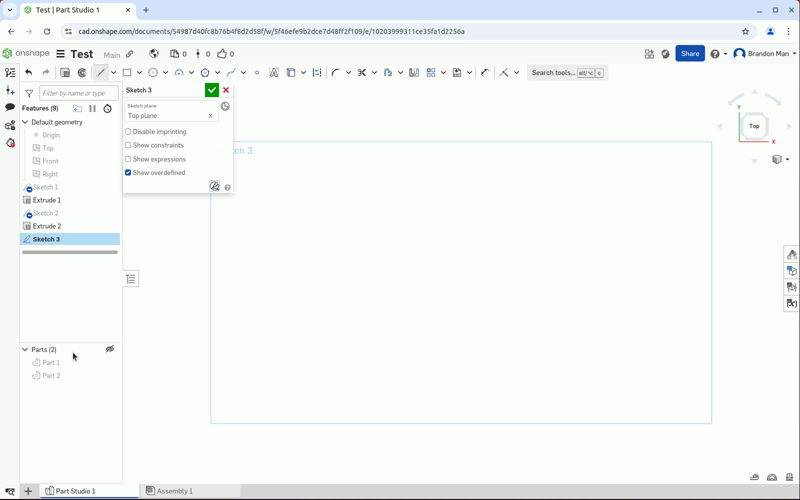
mouse_move(508, 232)
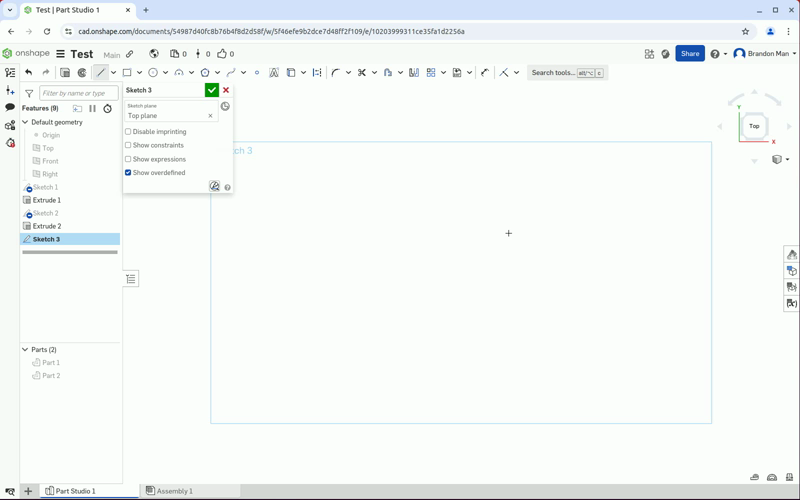
click(508, 232)
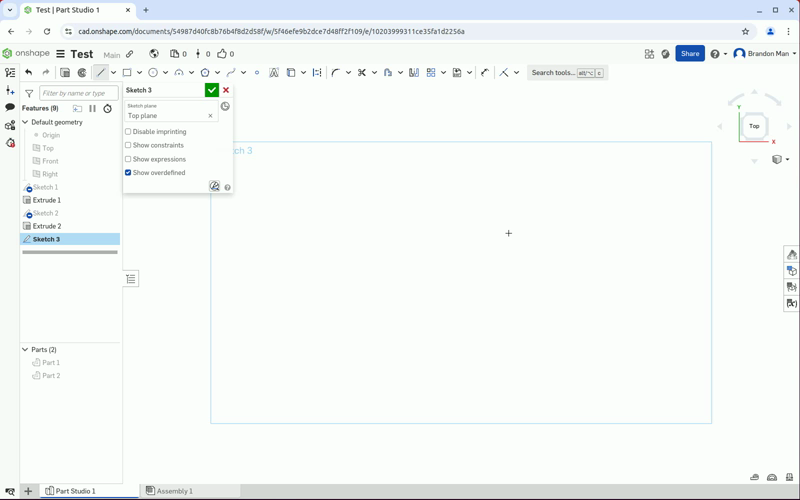
key_up(shift)
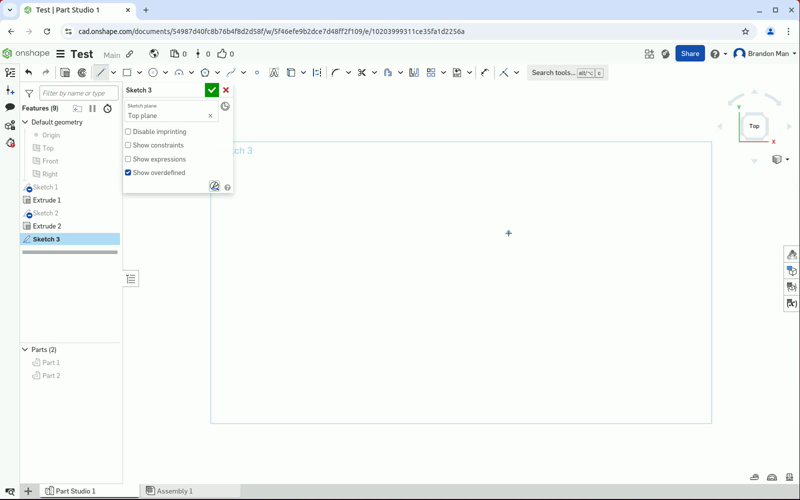
key_down(shift)
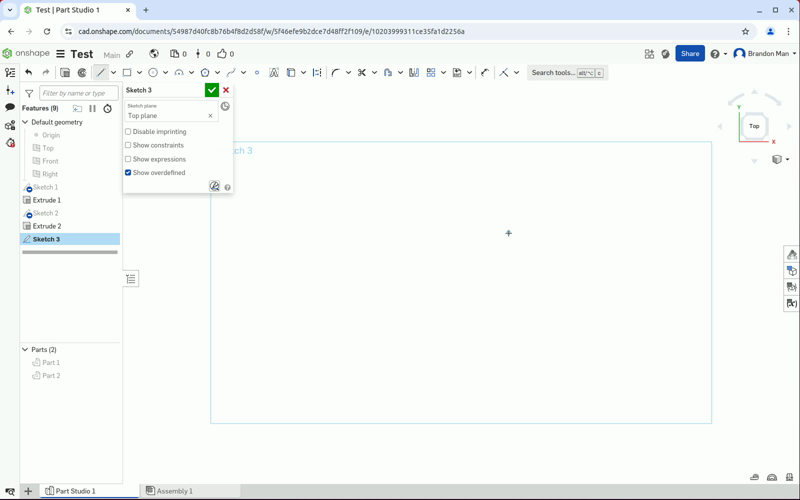
mouse_move(538, 232)
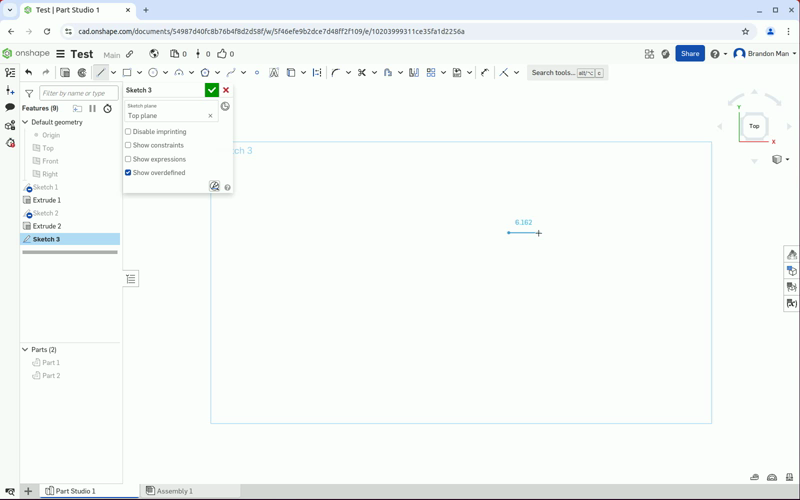
mouse_move(526, 243)
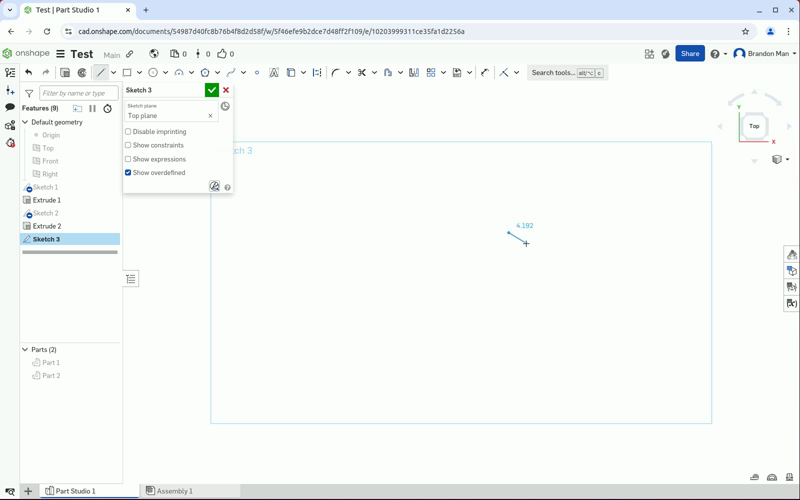
click(526, 243)
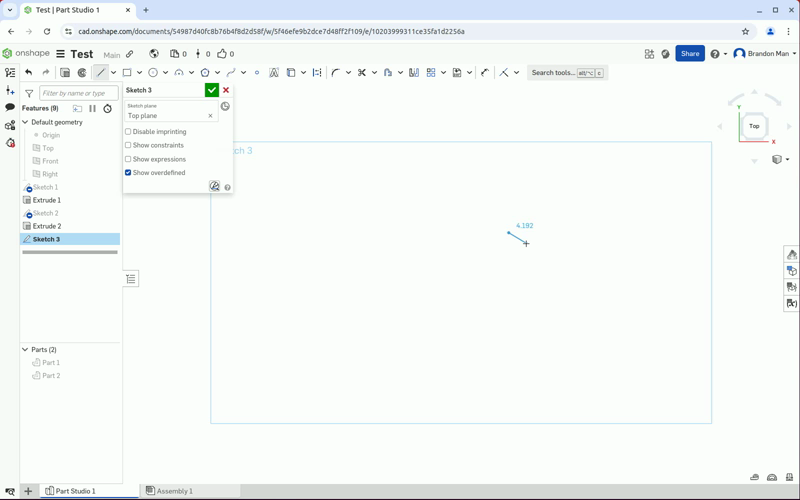
key_up(shift)
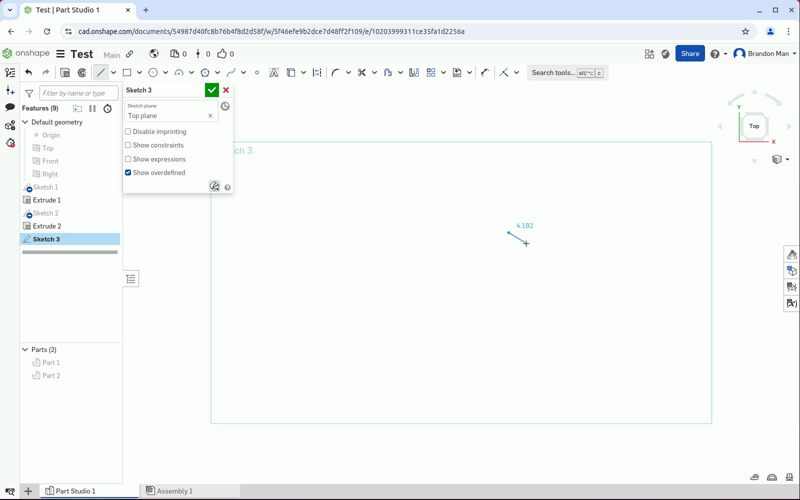
key_down(shift)
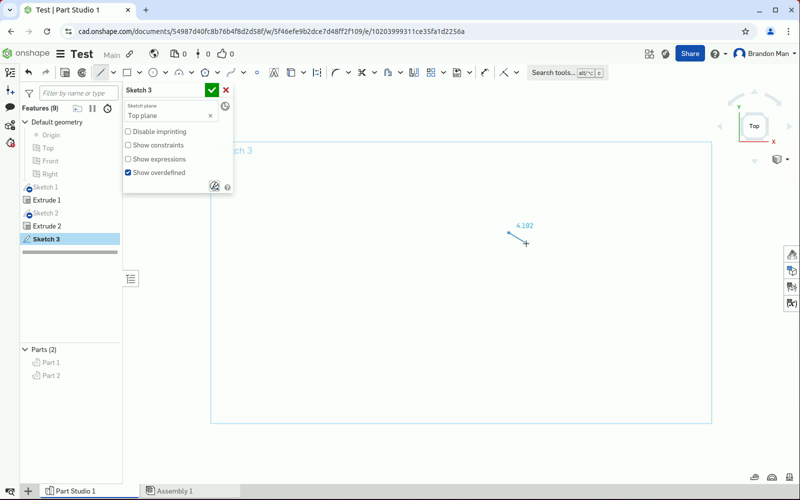
mouse_move(556, 243)
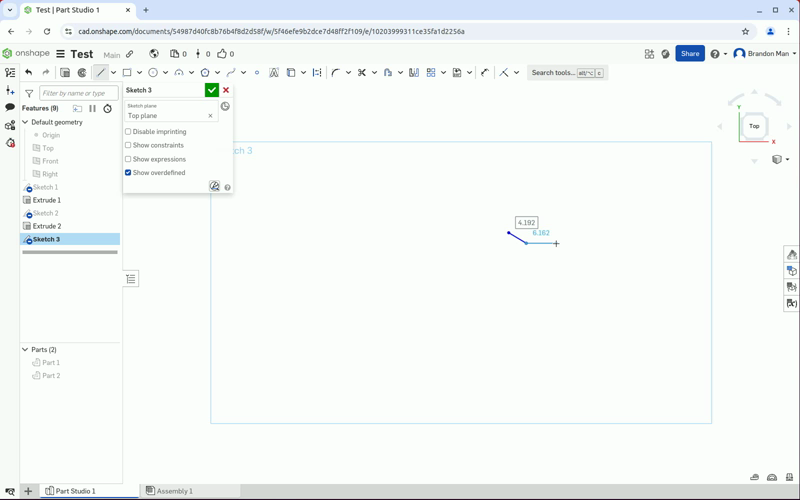
mouse_move(526, 225)
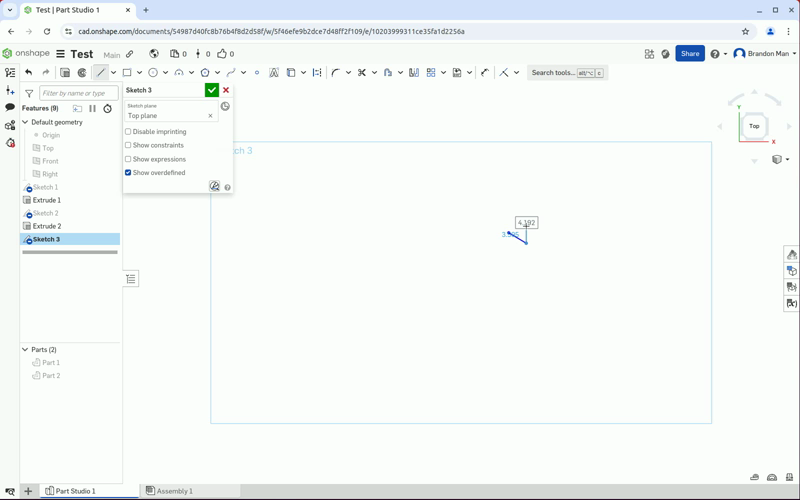
click(526, 225)
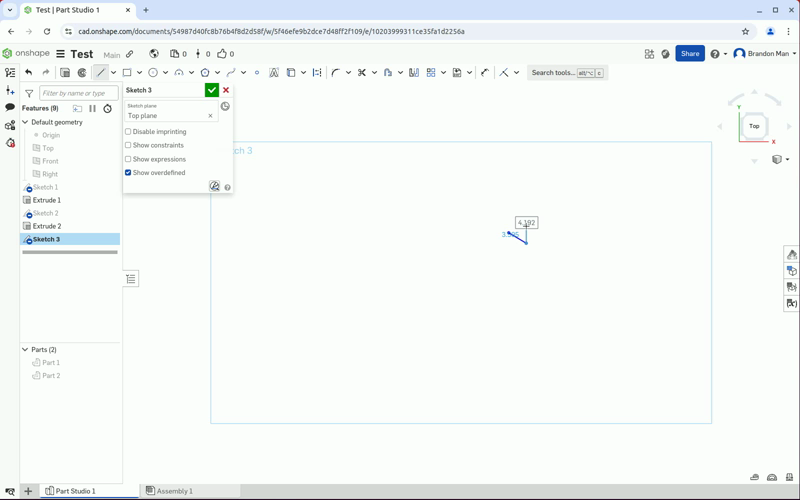
key_up(shift)
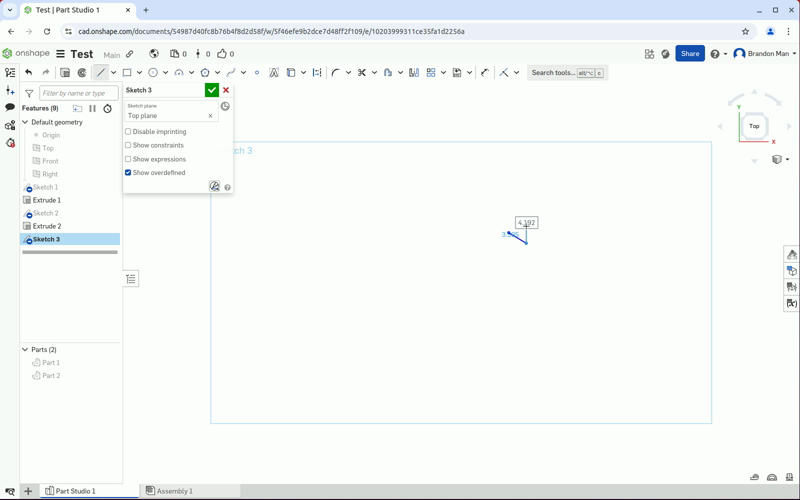
key_down(shift)
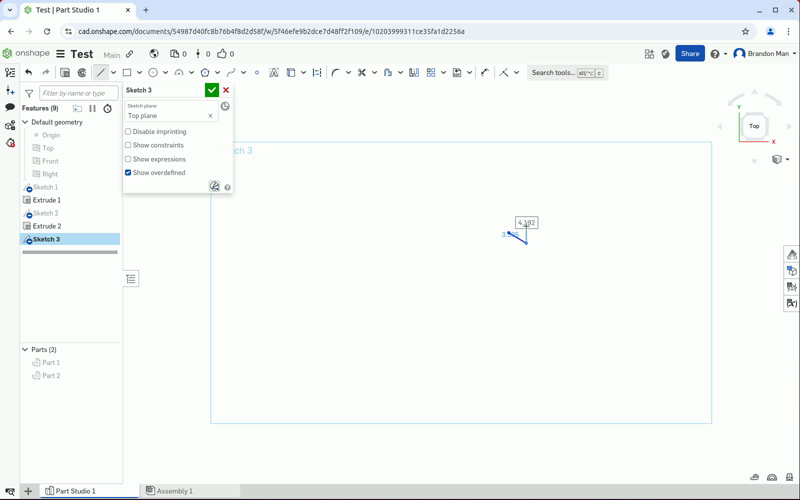
mouse_move(556, 225)
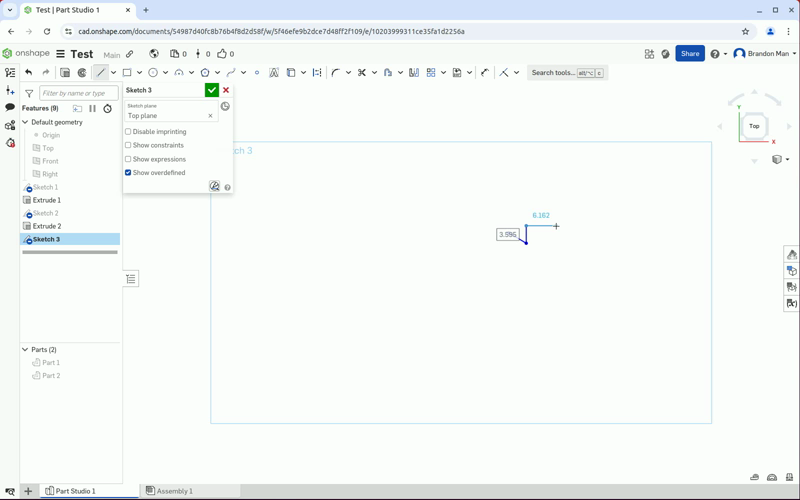
mouse_move(508, 225)
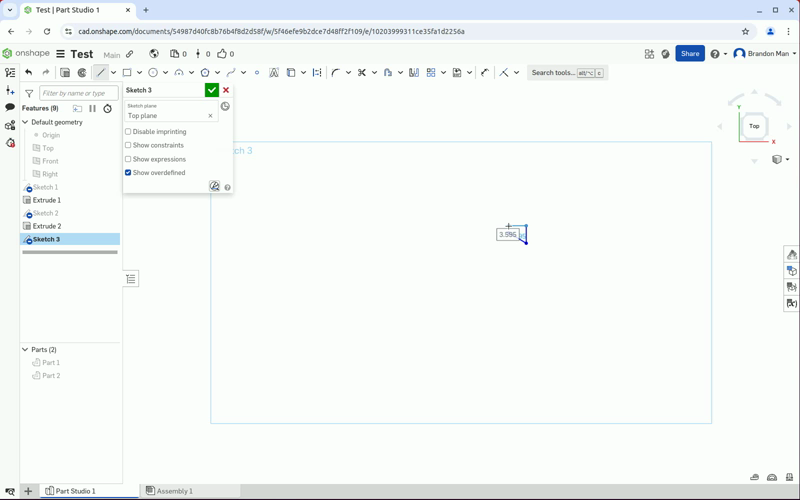
click(508, 225)
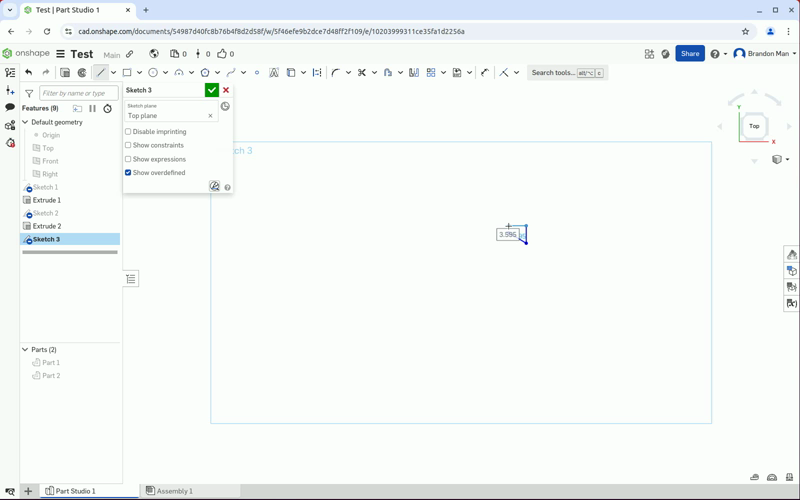
key_up(shift)
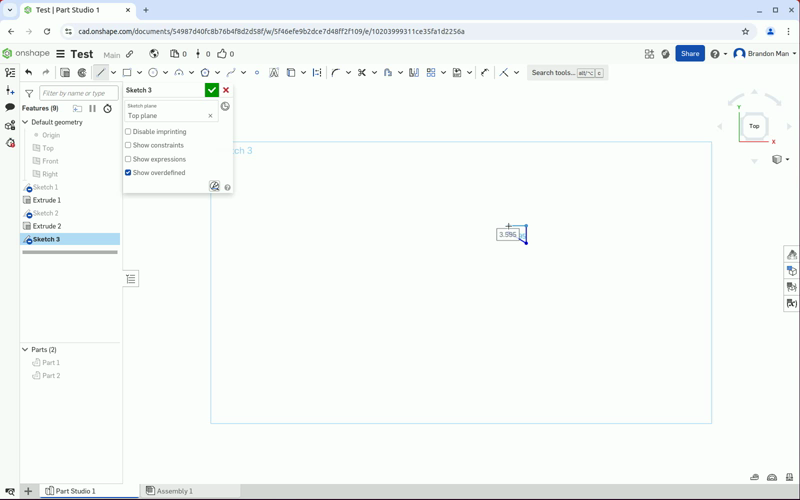
mouse_move(538, 225)
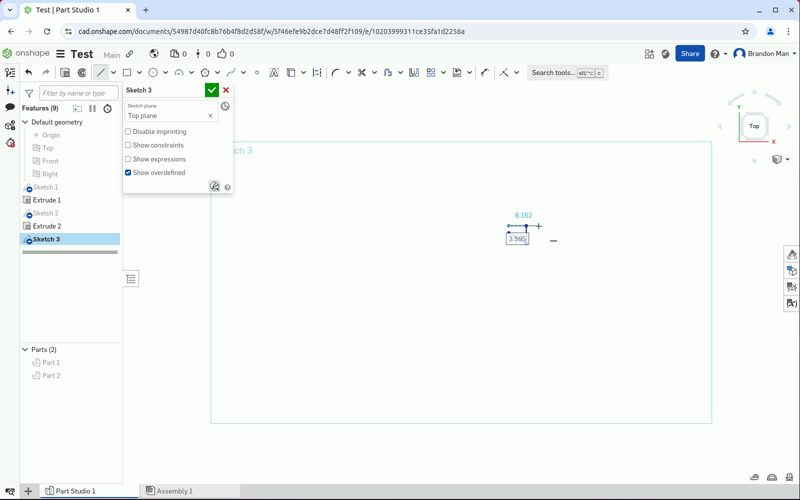
key_down(shift)
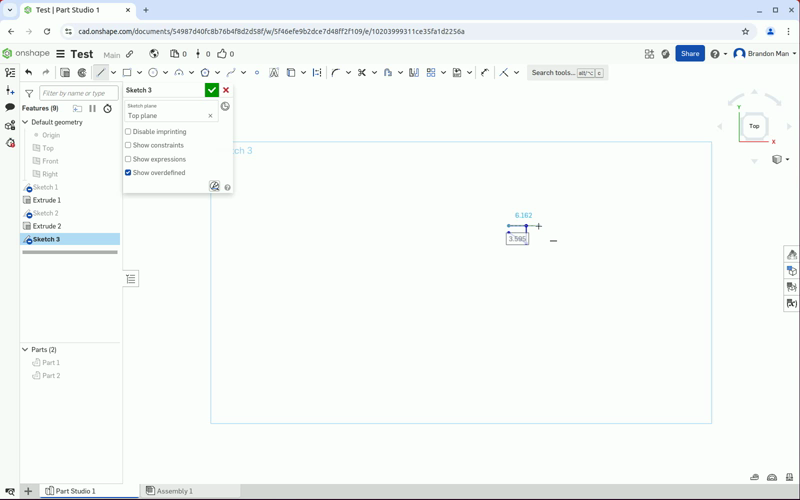
mouse_move(508, 232)
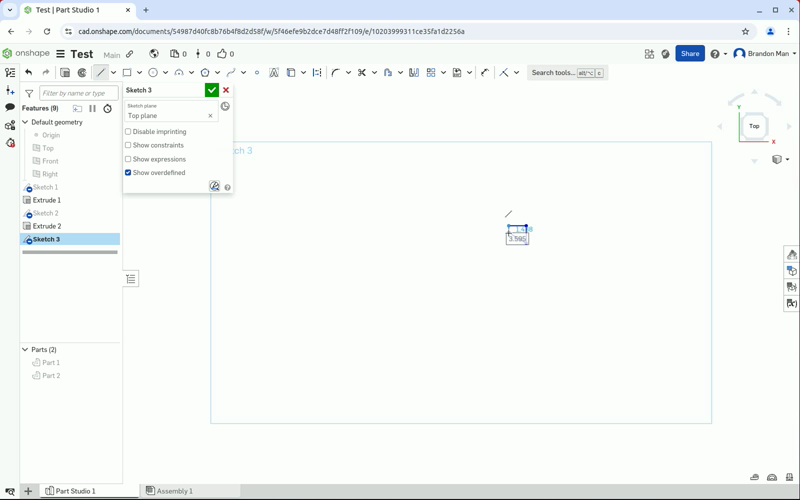
scroll(6)
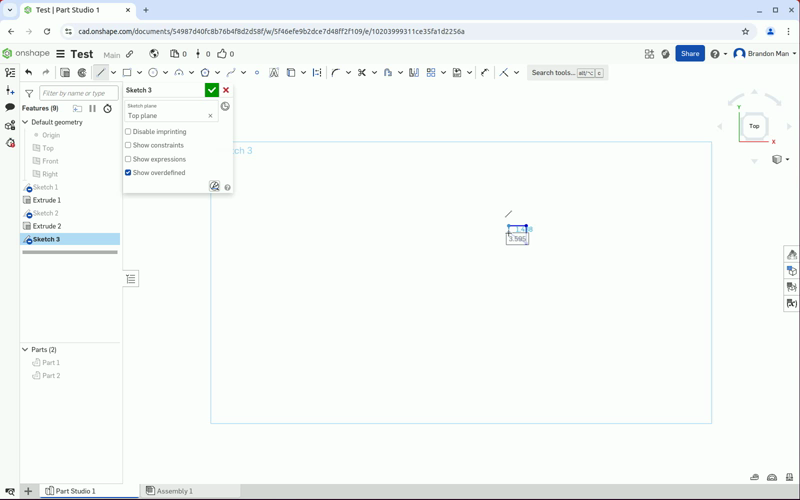
scroll(6)
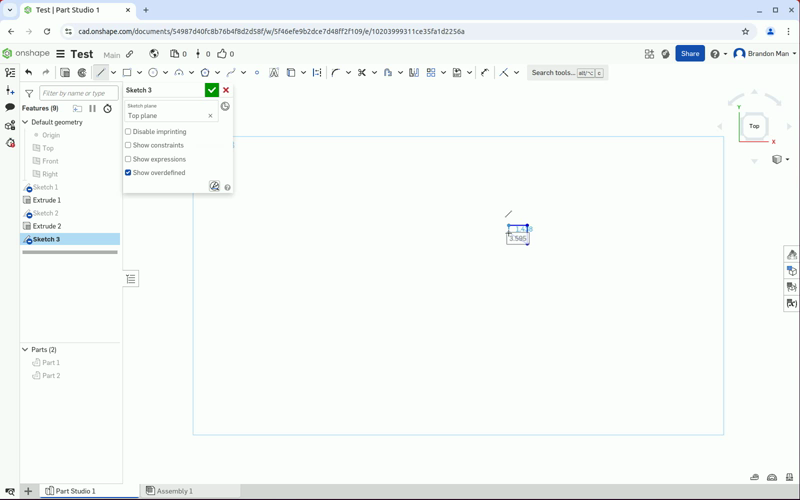
scroll(6)
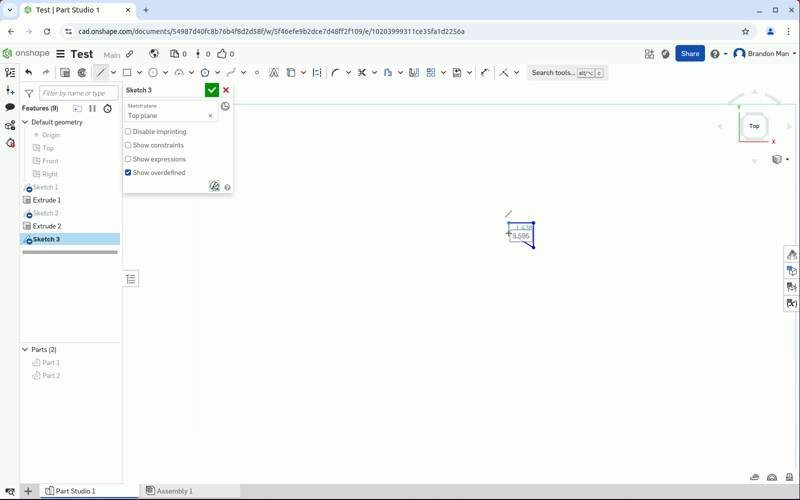
scroll(6)
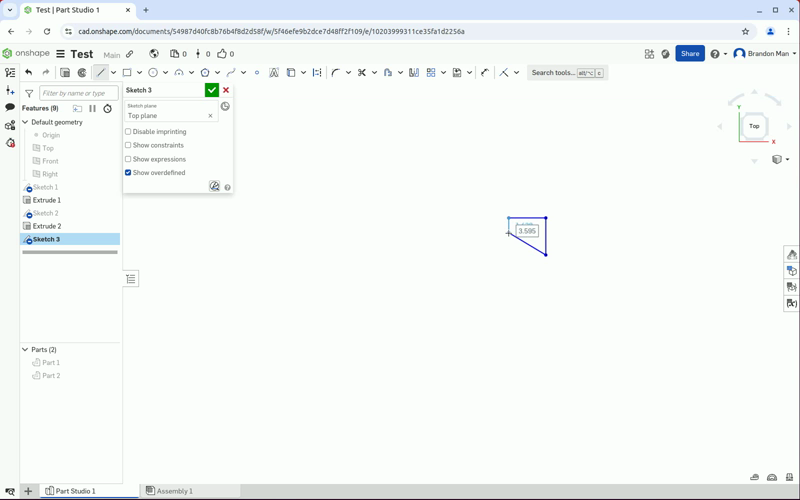
scroll(6)
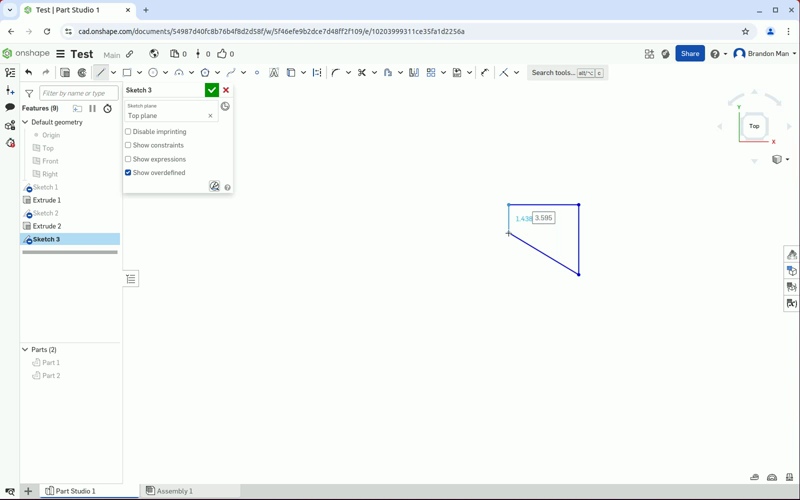
scroll(6)
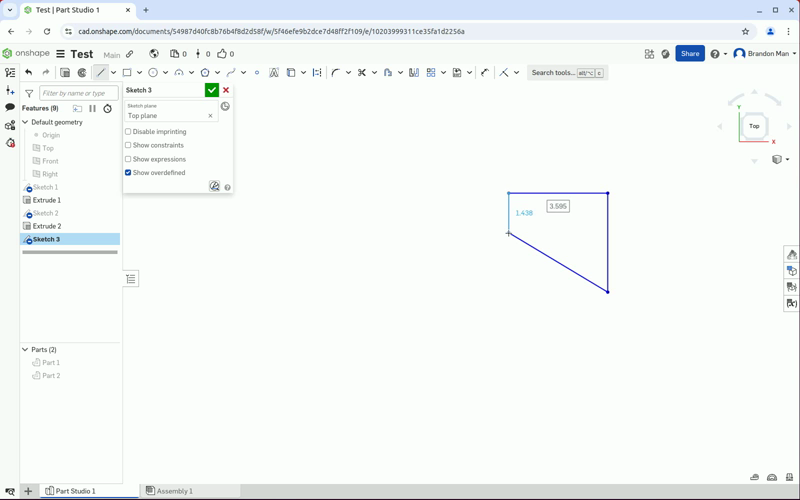
scroll(6)
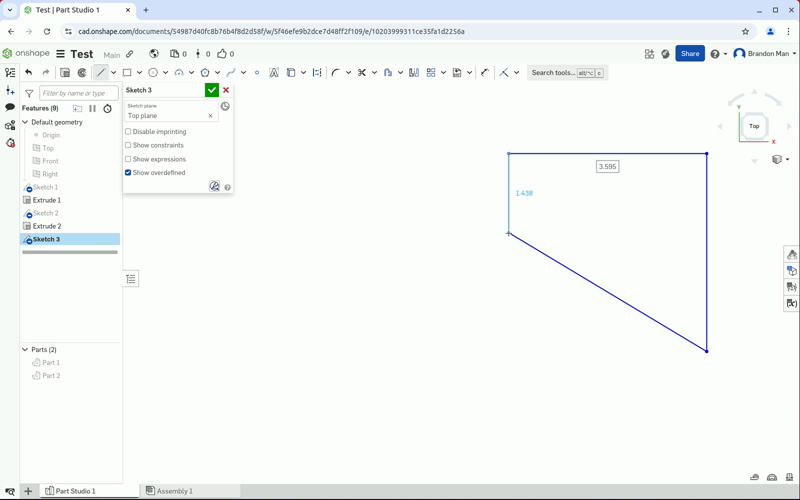
key_up(shift)
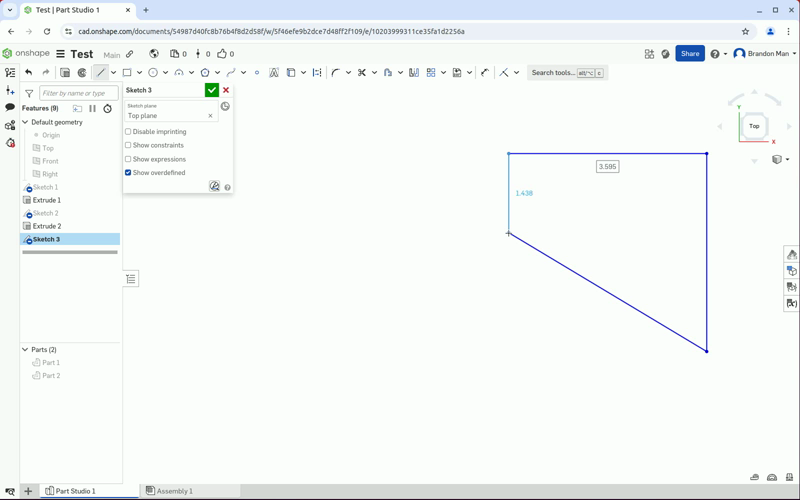
click(508, 232)
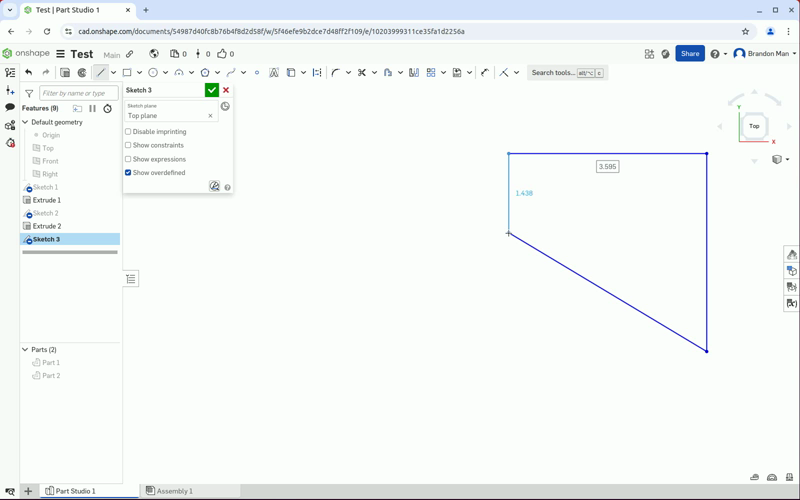
scroll(-6)
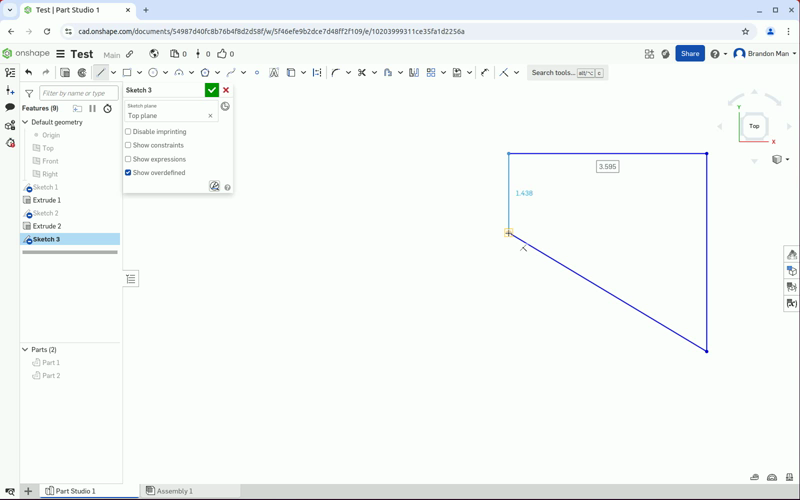
scroll(-6)
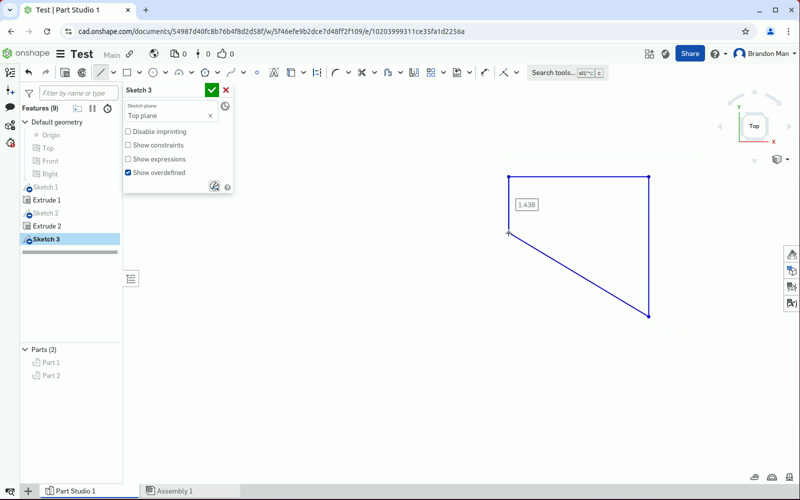
scroll(-6)
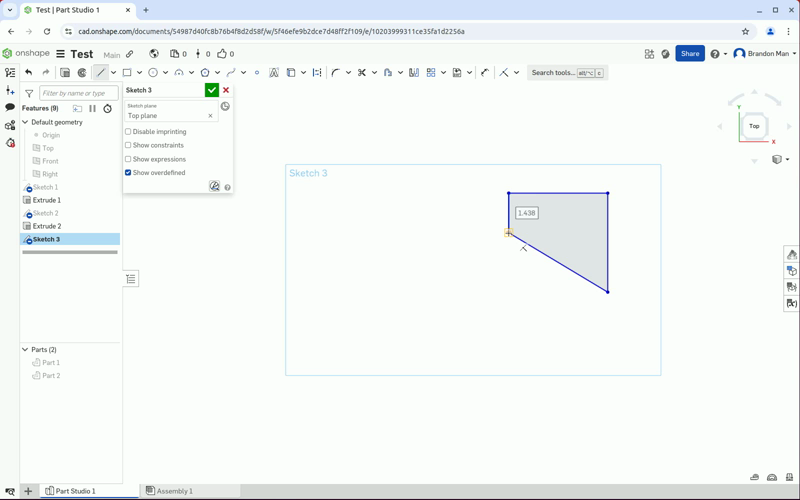
scroll(-6)
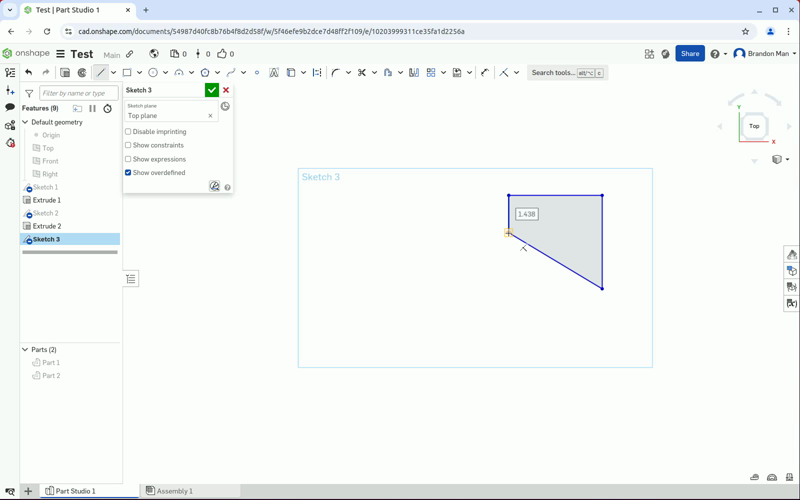
scroll(-6)
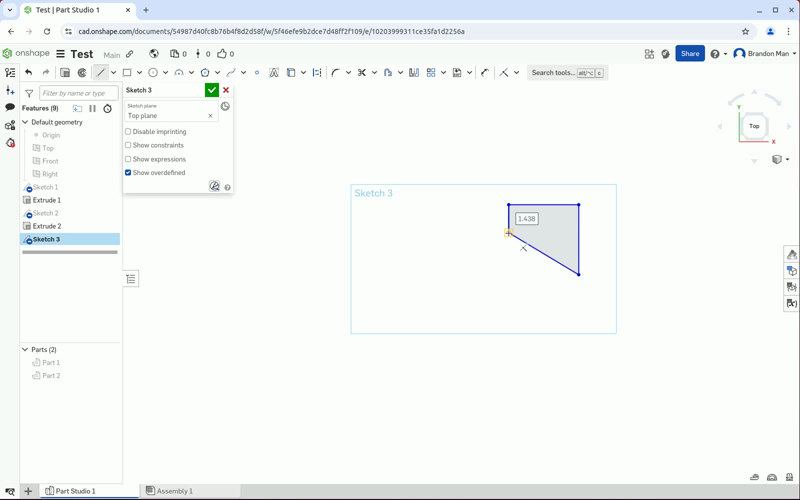
scroll(-6)
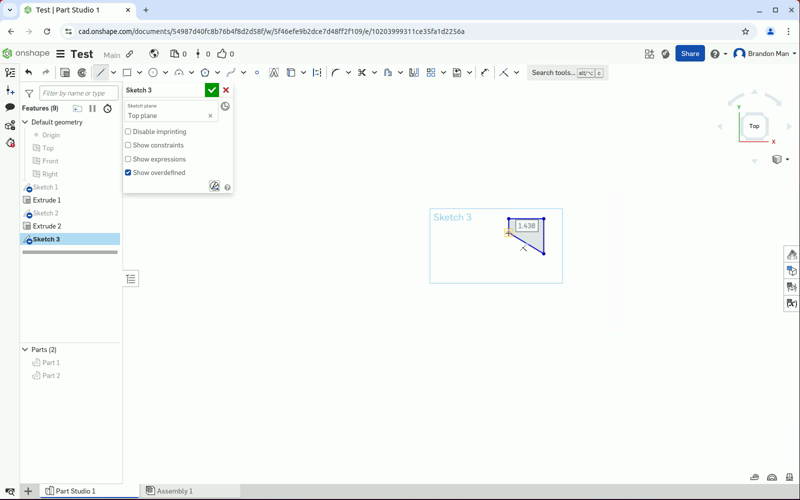
scroll(-6)
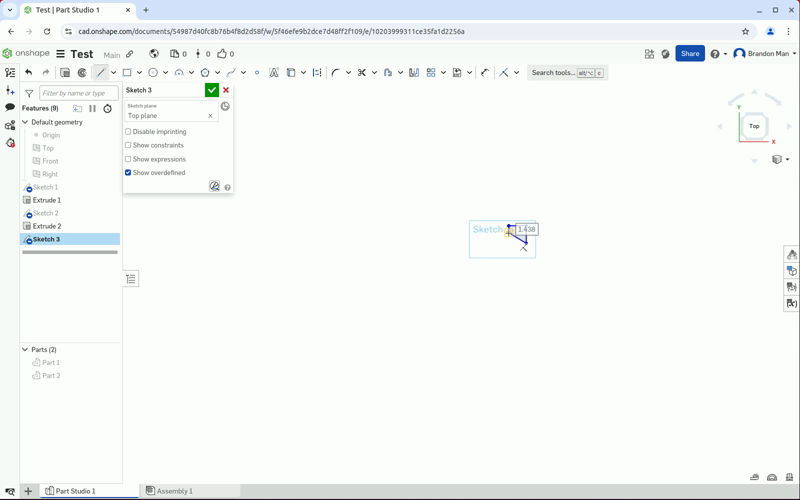
key(esc)
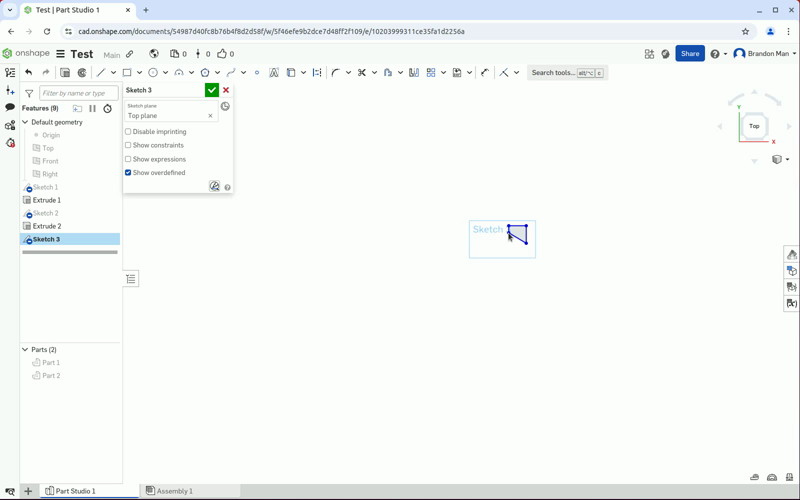
mouse_move(516, 231)
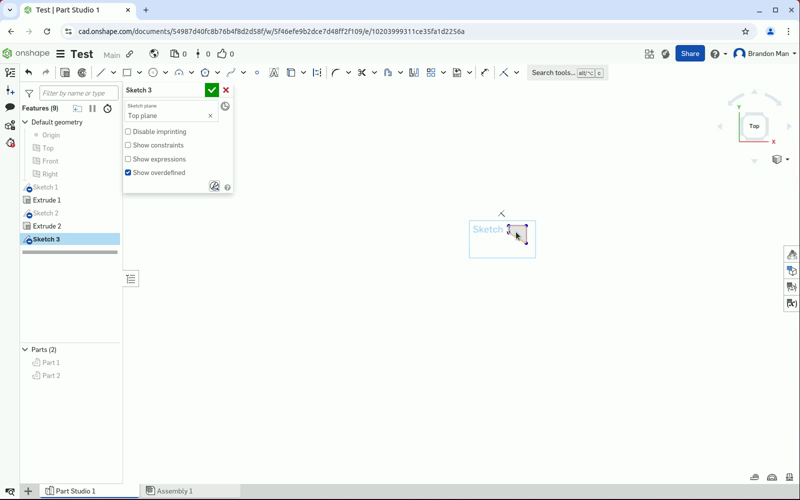
scroll(6)
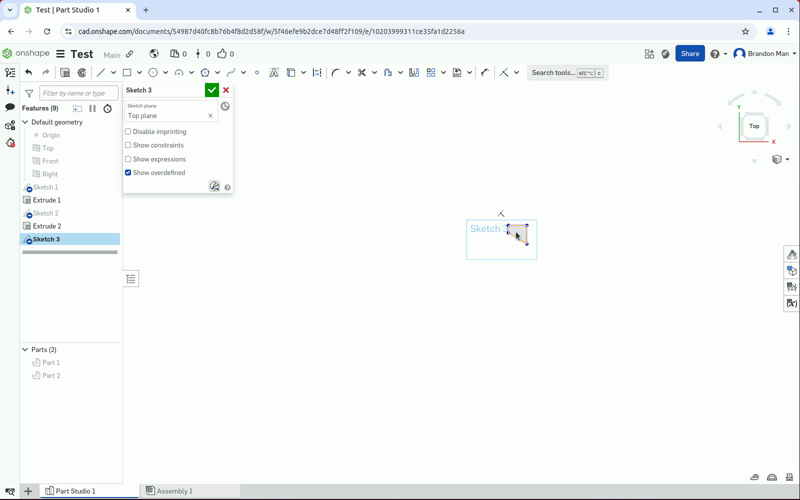
scroll(6)
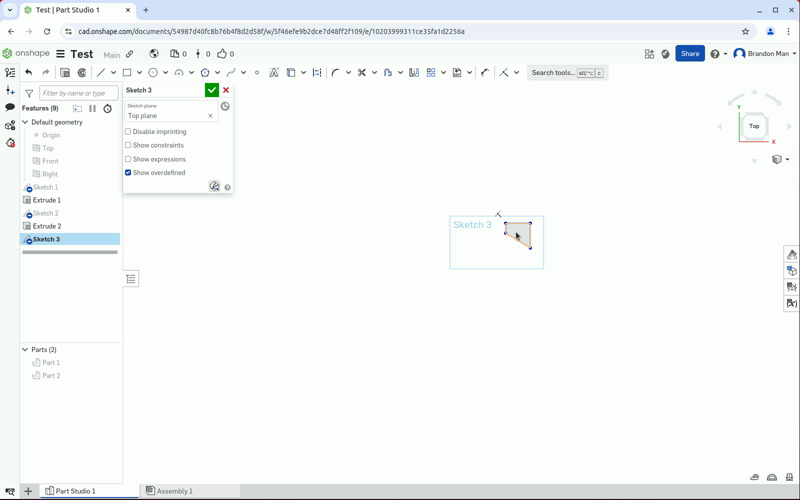
scroll(6)
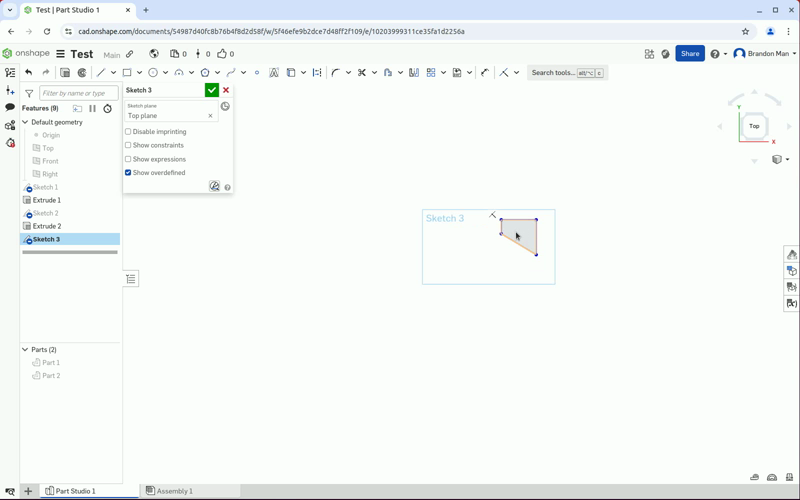
scroll(6)
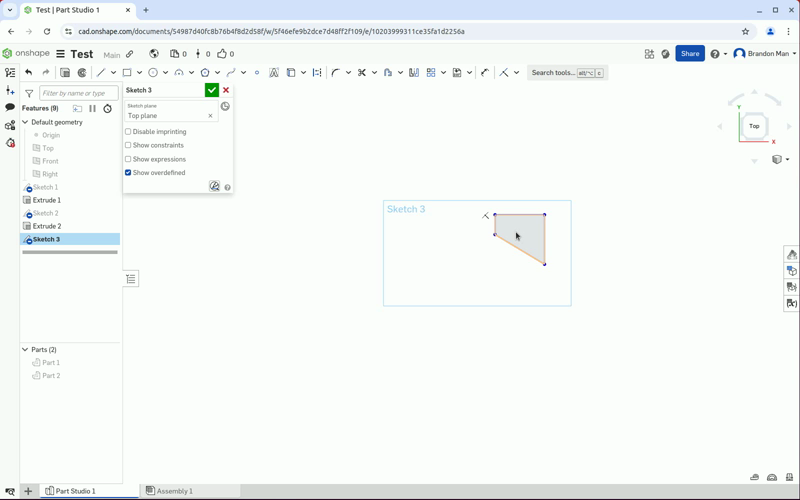
scroll(6)
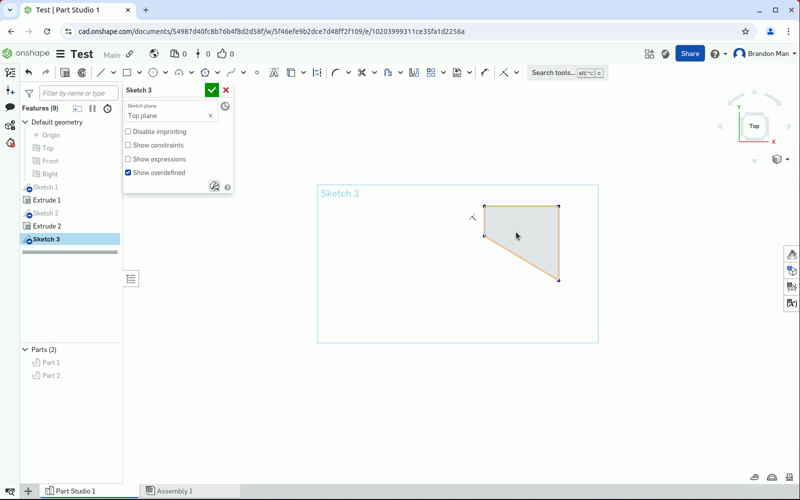
scroll(6)
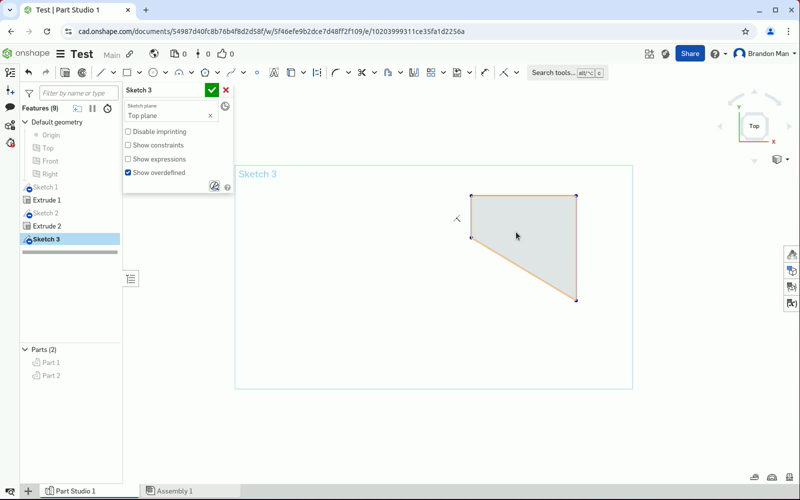
scroll(6)
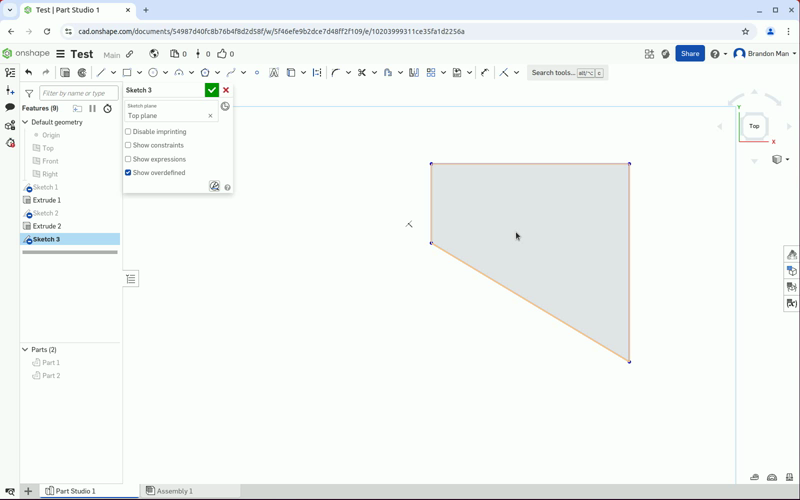
click(516, 231)
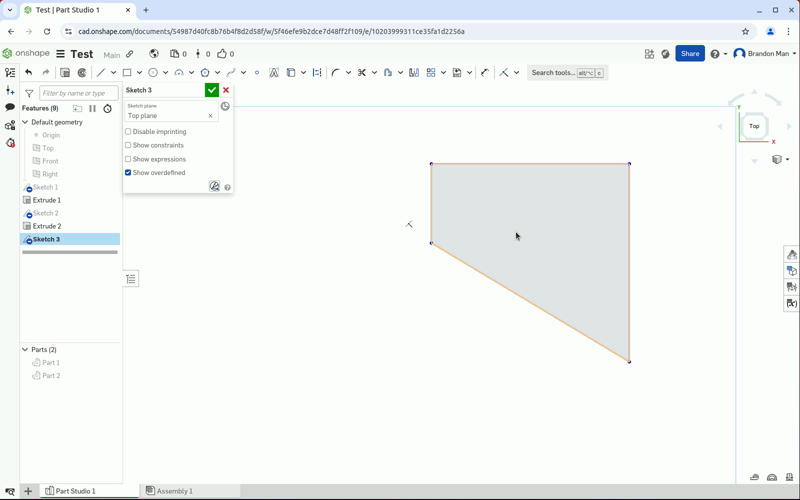
scroll(-6)
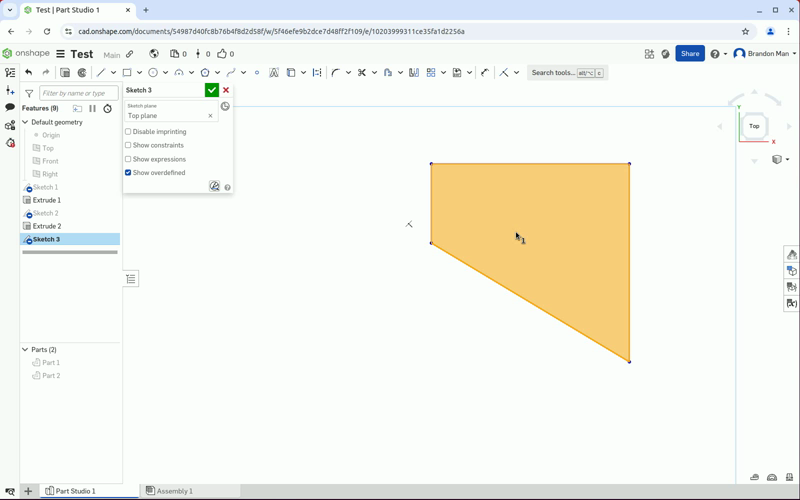
scroll(-6)
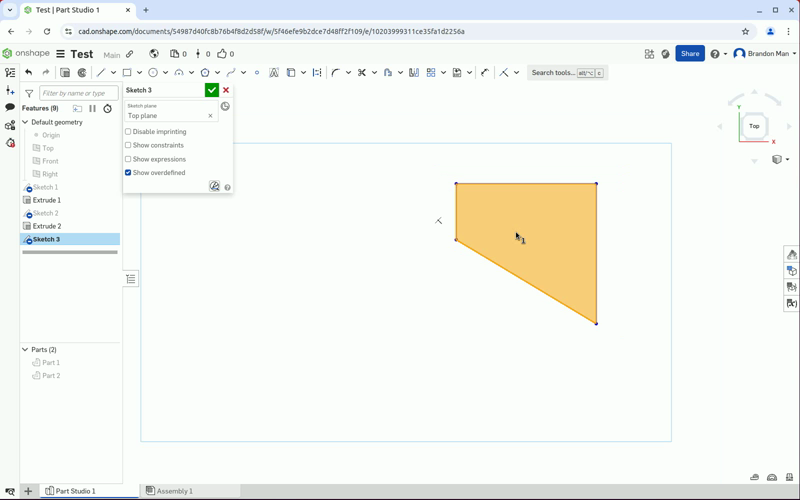
scroll(-6)
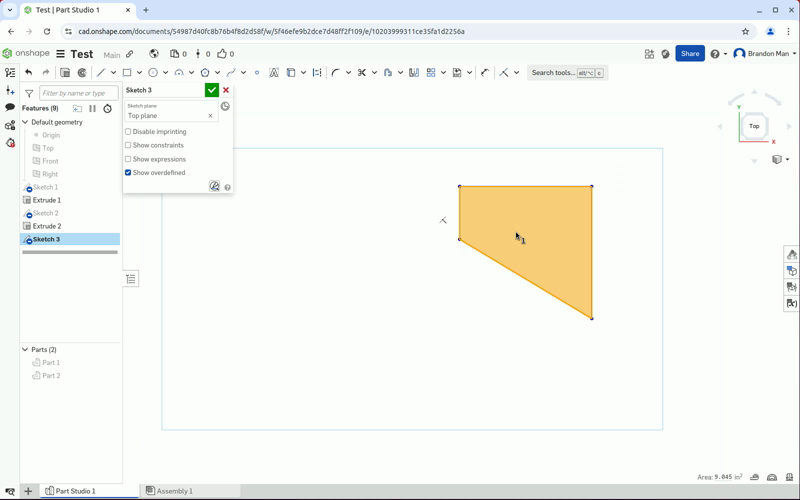
scroll(-6)
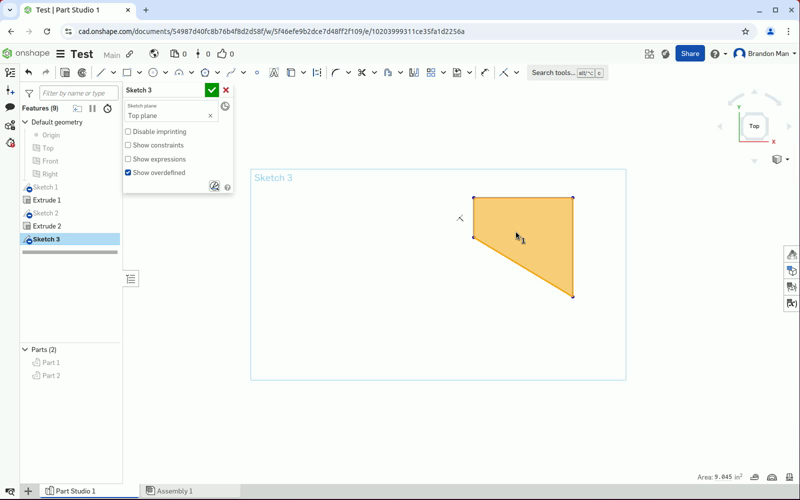
scroll(-6)
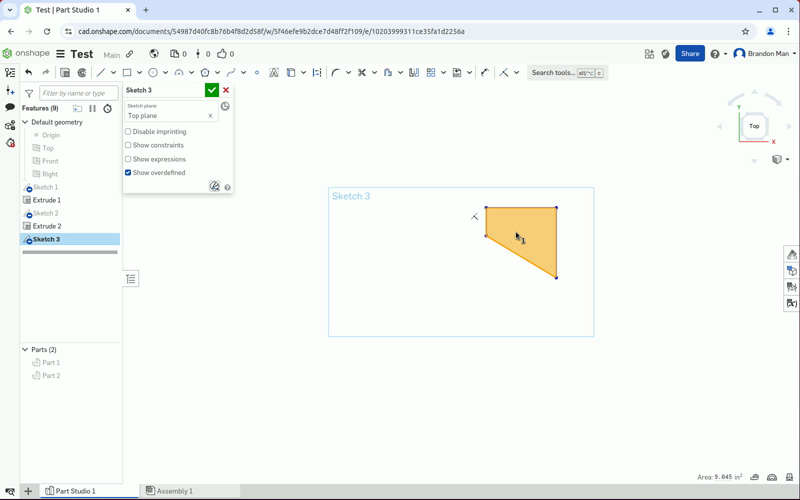
scroll(-6)
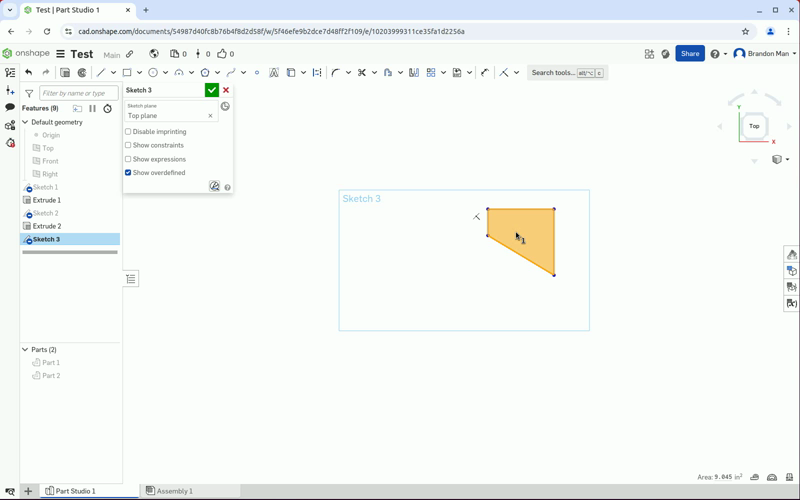
scroll(-6)
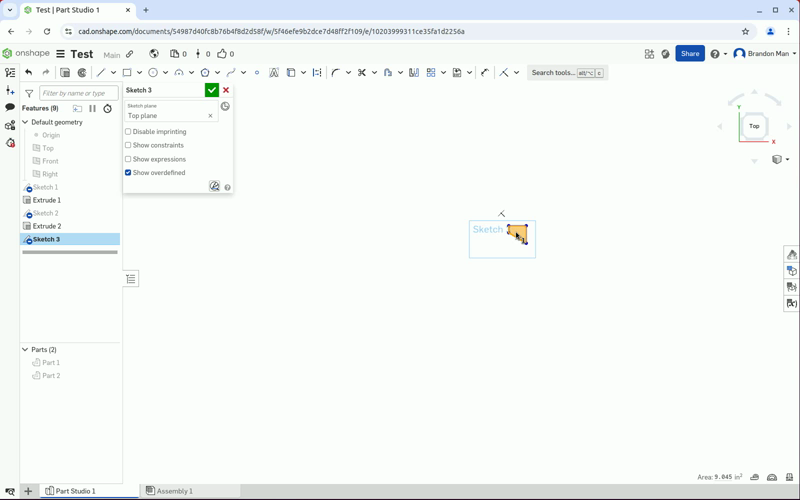
mouse_move(73, 352)
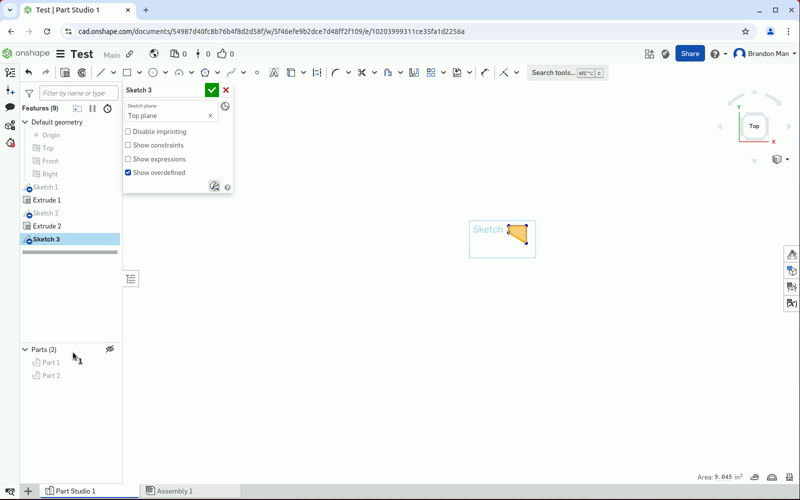
key(shift+y)
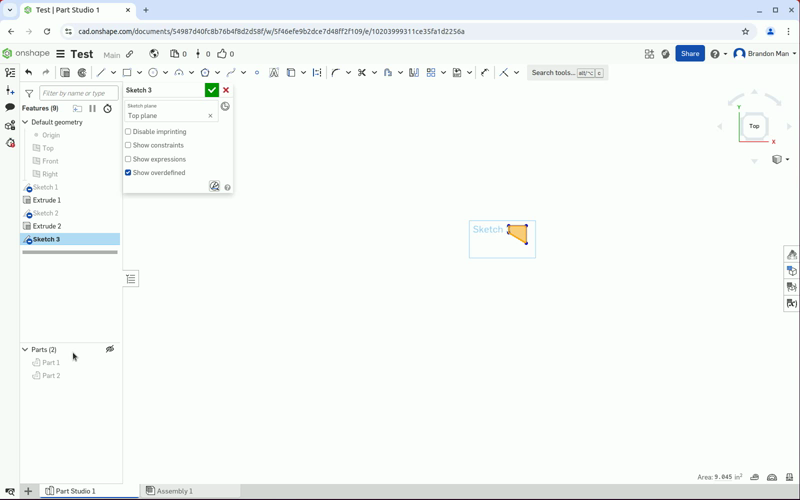
key(shift+e)
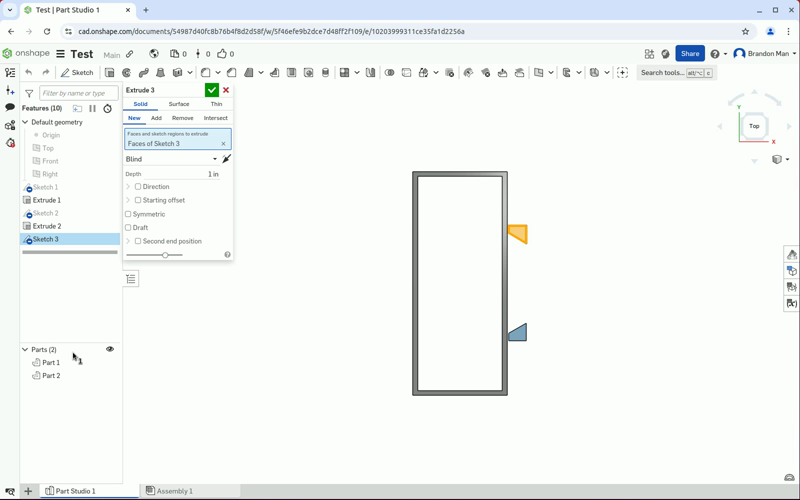
mouse_move(143, 106)
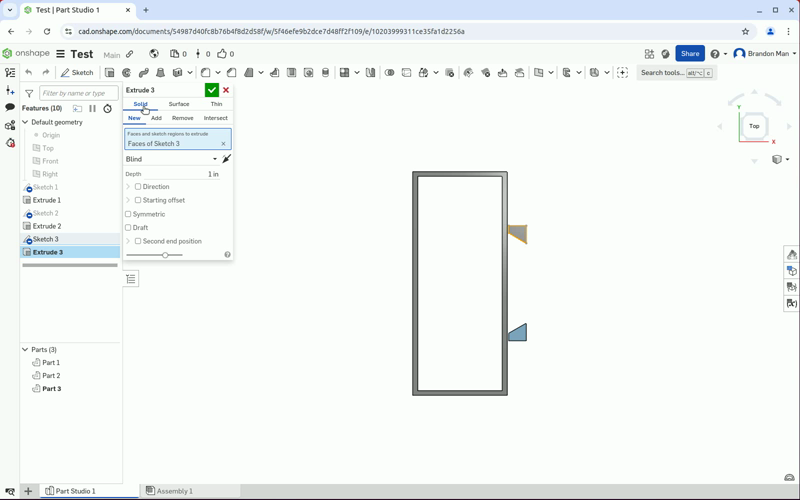
click(143, 106)
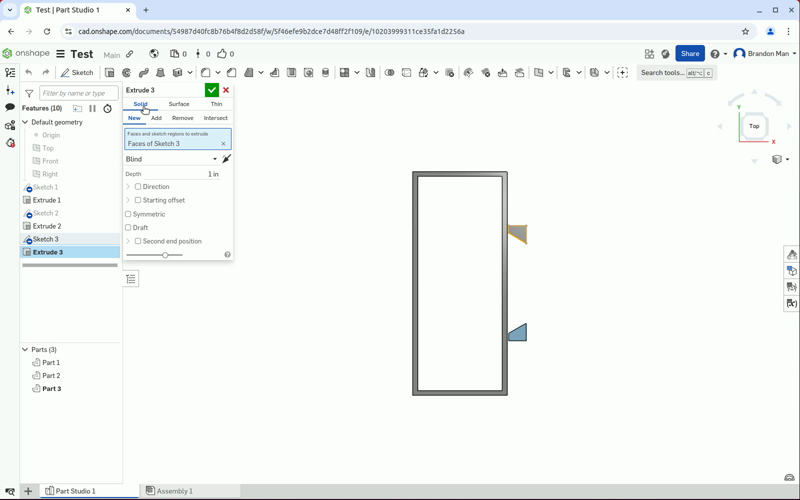
mouse_move(137, 120)
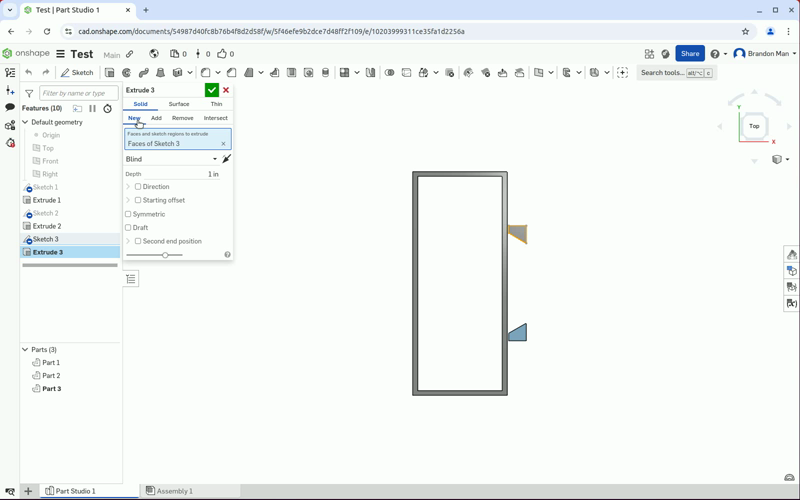
click(137, 120)
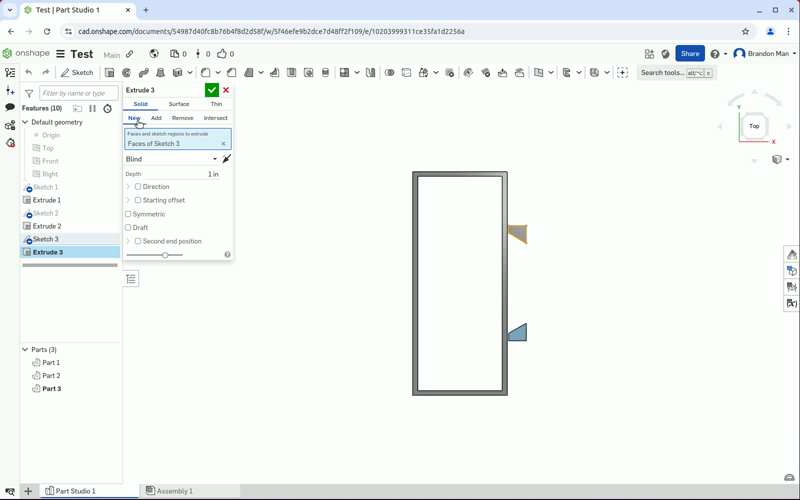
key(tab, 4)
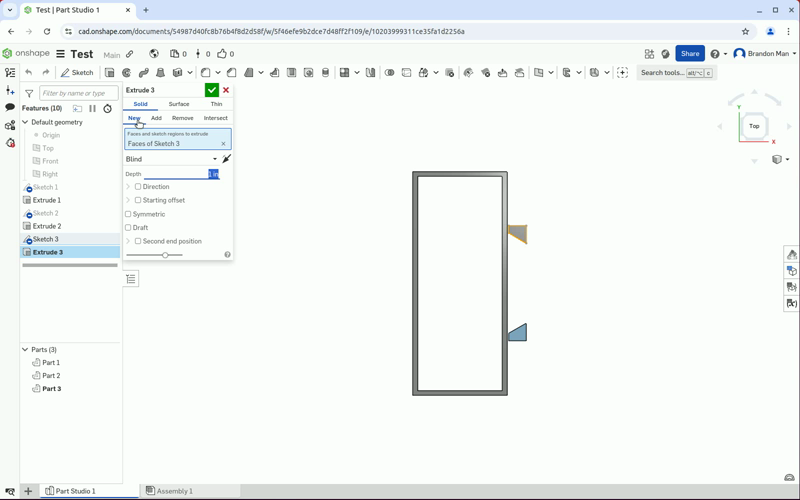
text(3.37)
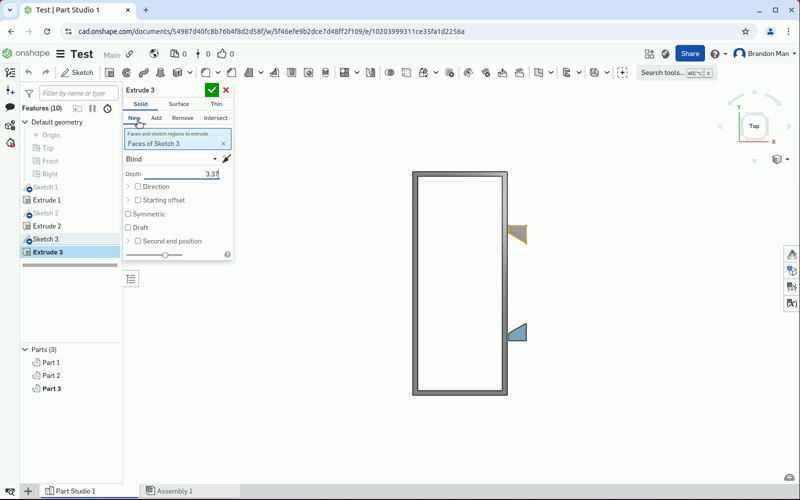
key(enter)
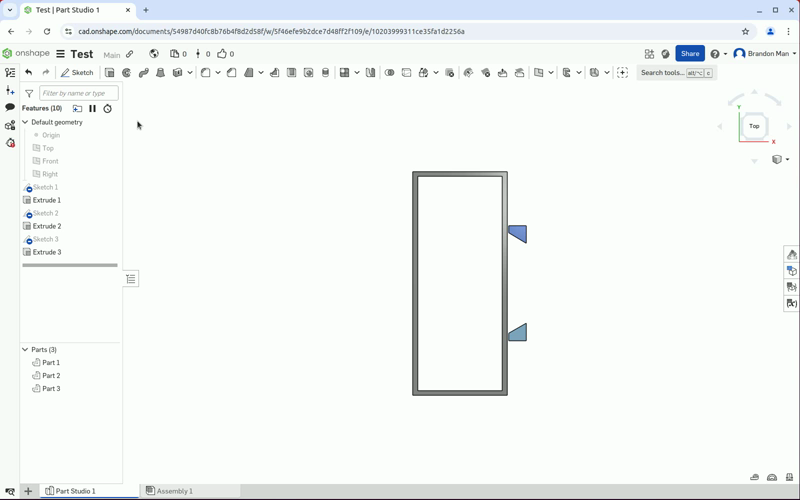
key(shift+h)
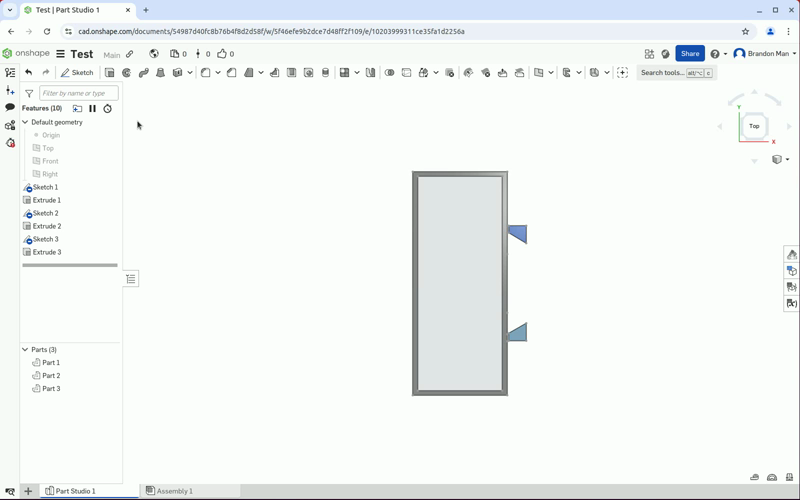
key(shift+h)
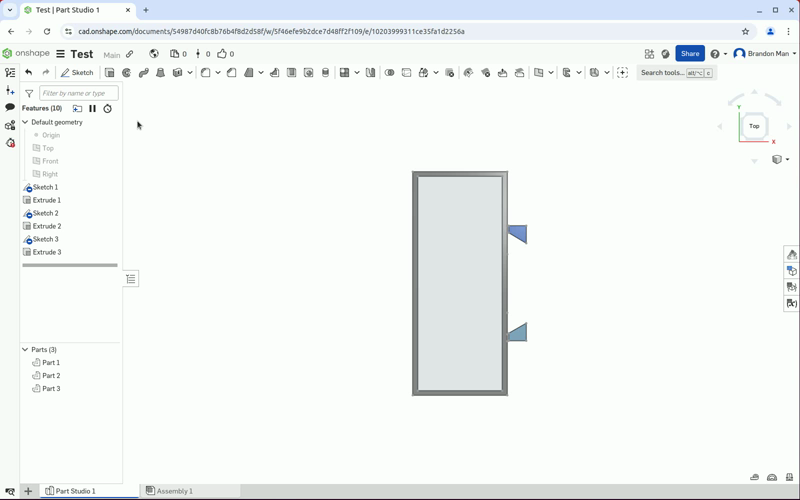
key(shift+7)
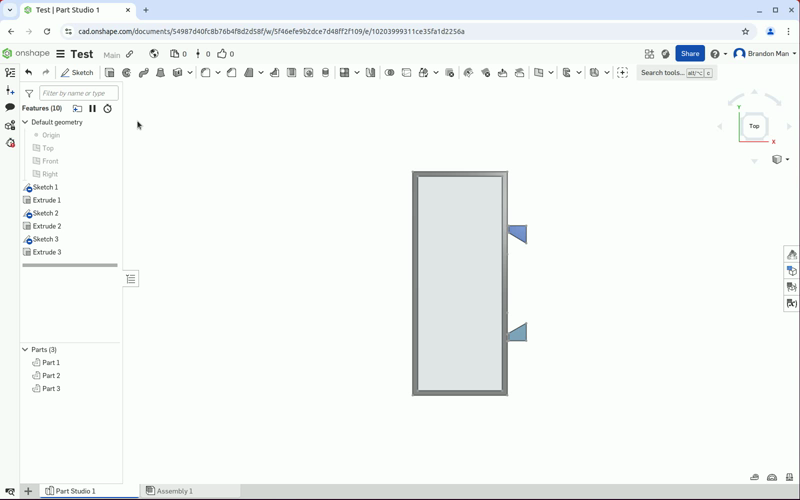
key(up, 3)
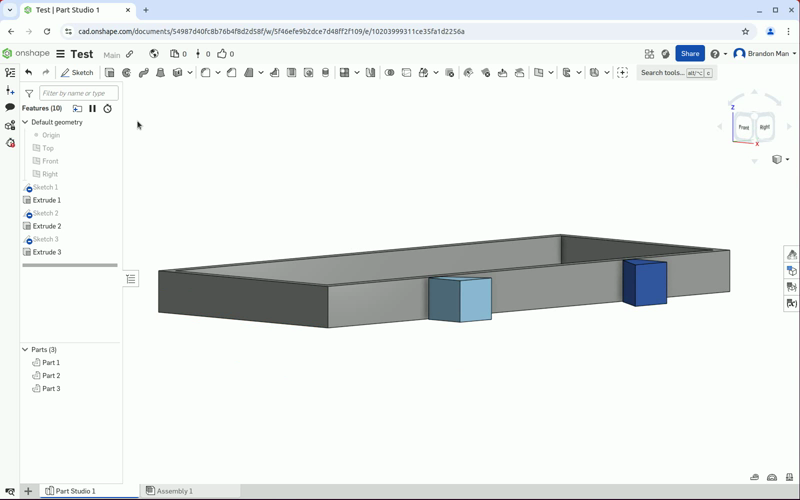
key(left, 3)
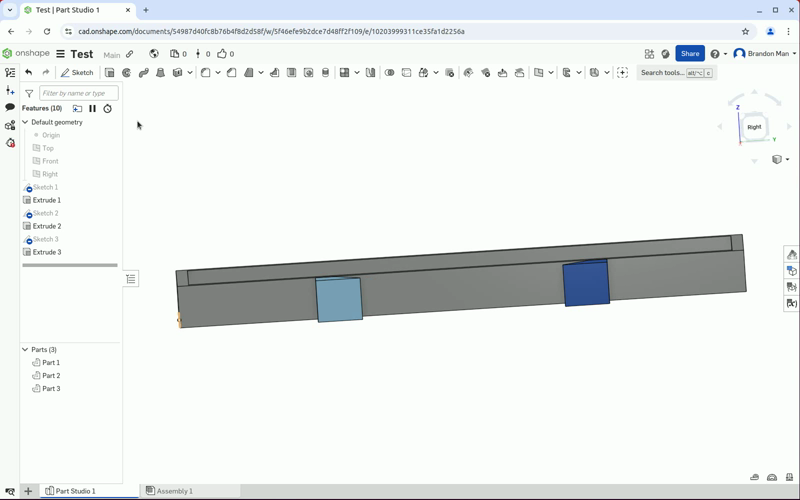
key(right, 3)
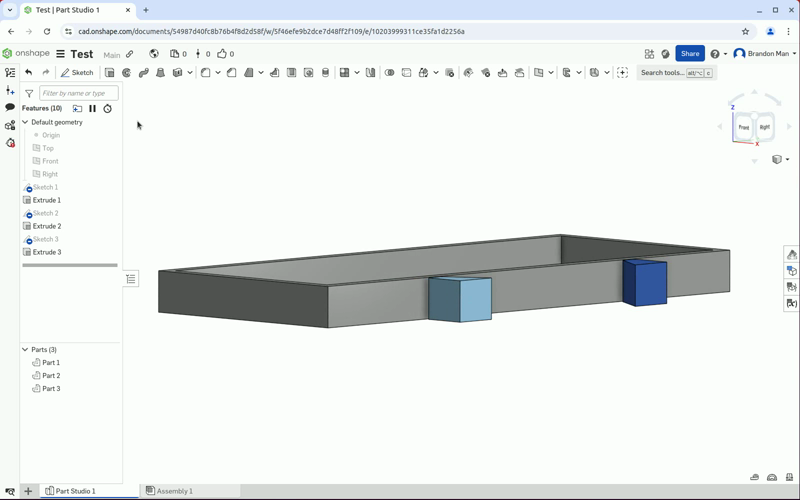
key(down, 3)
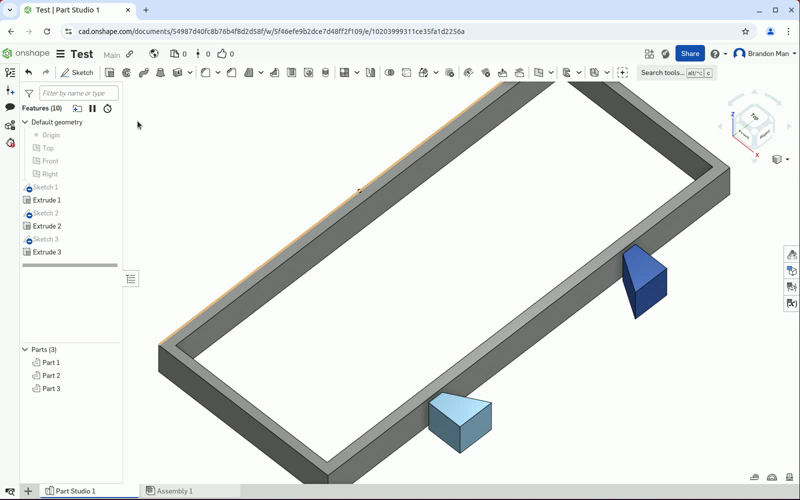
mouse_move(73, 189)
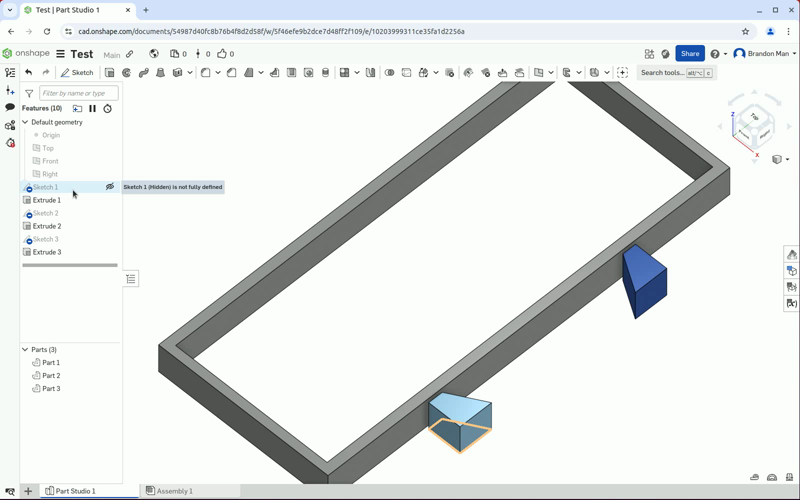
click(73, 189)